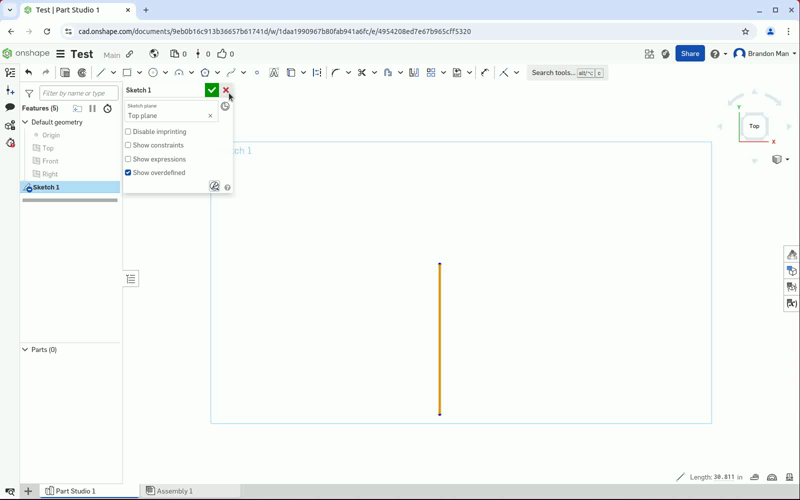
key(shift+h)
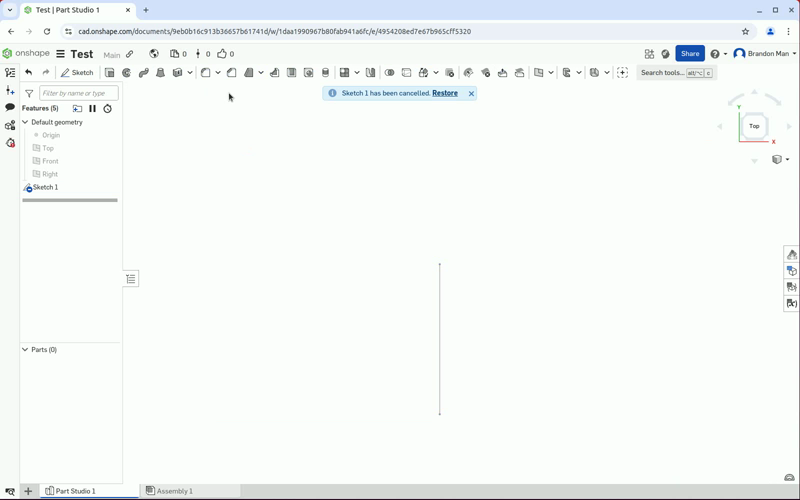
key(shift+s)
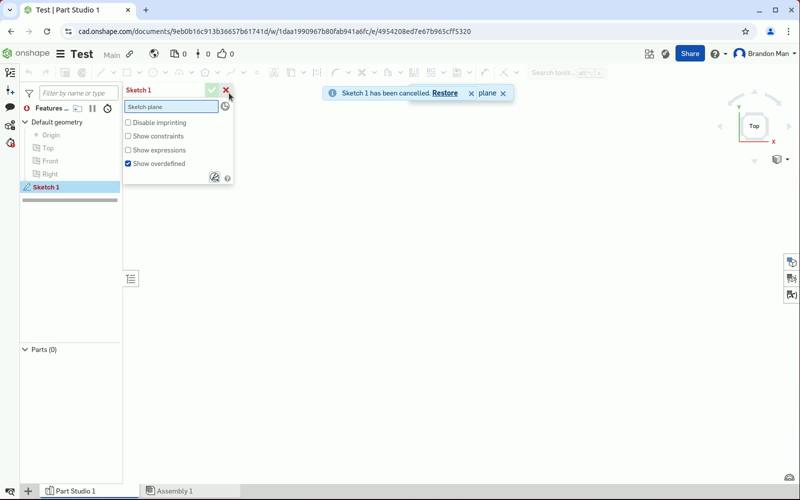
mouse_move(73, 150)
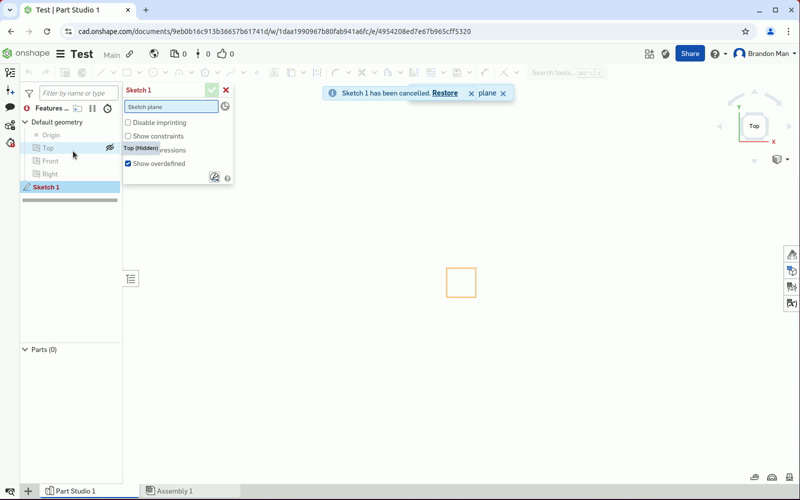
click(73, 150)
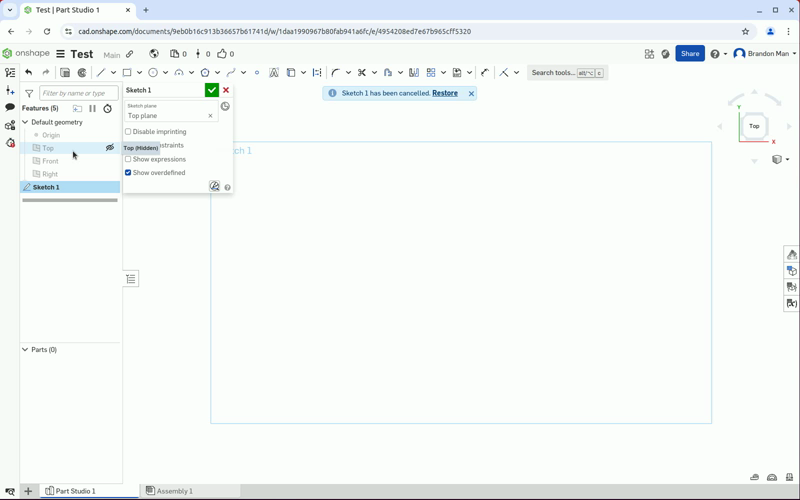
mouse_move(73, 352)
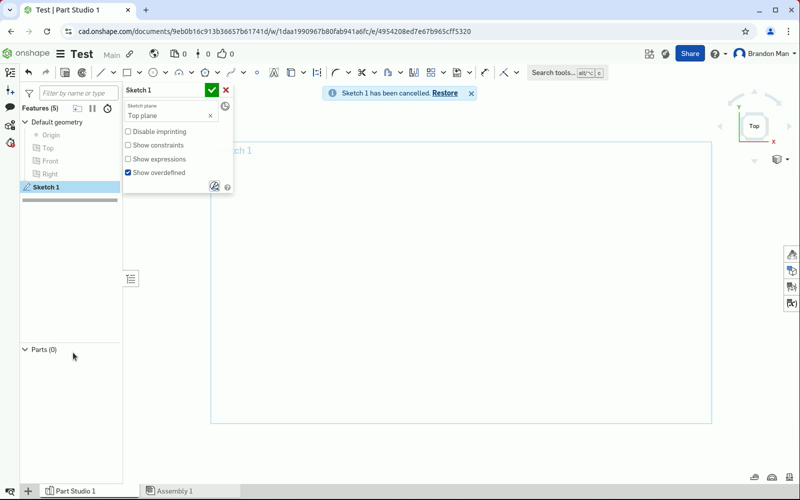
key(y)
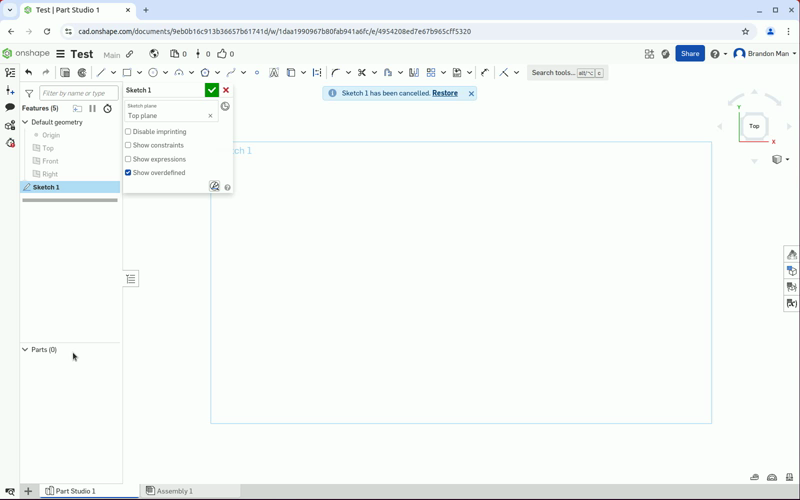
key(c)
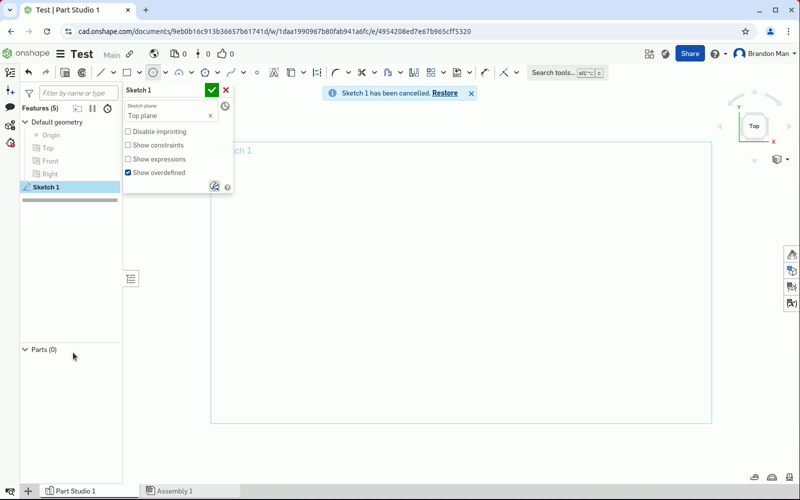
key_down(shift)
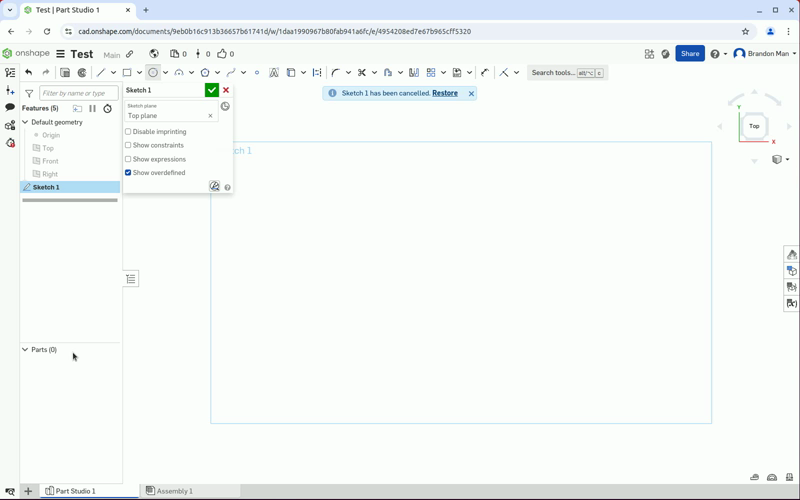
mouse_move(450, 271)
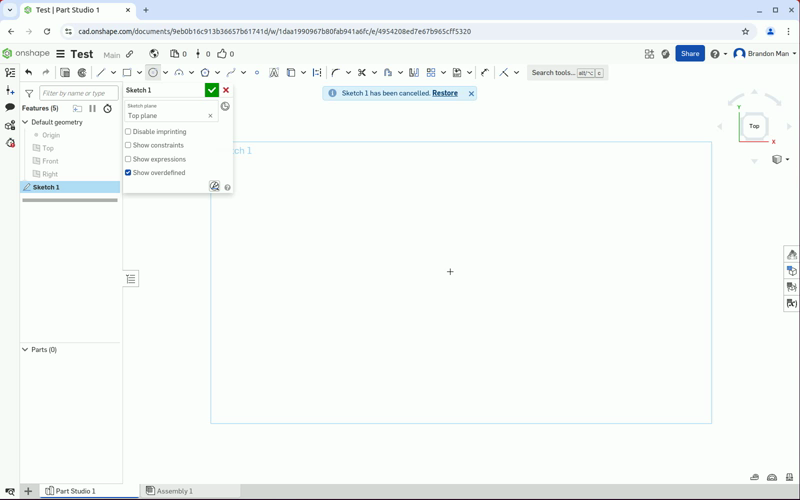
click(450, 271)
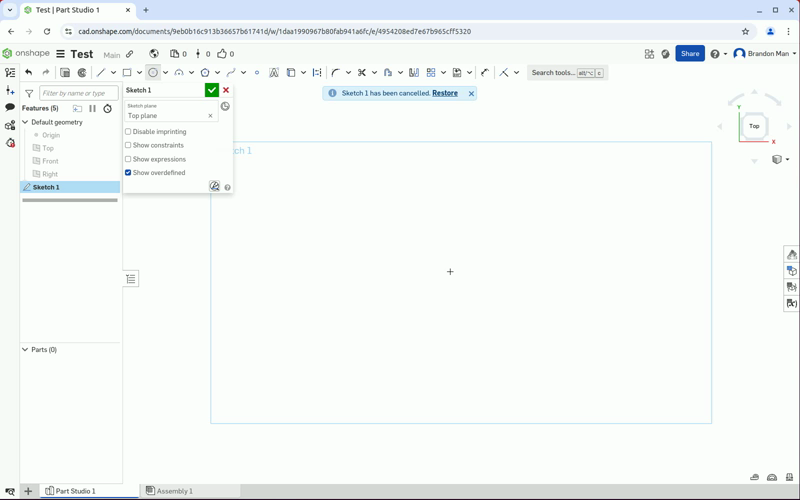
key_up(shift)
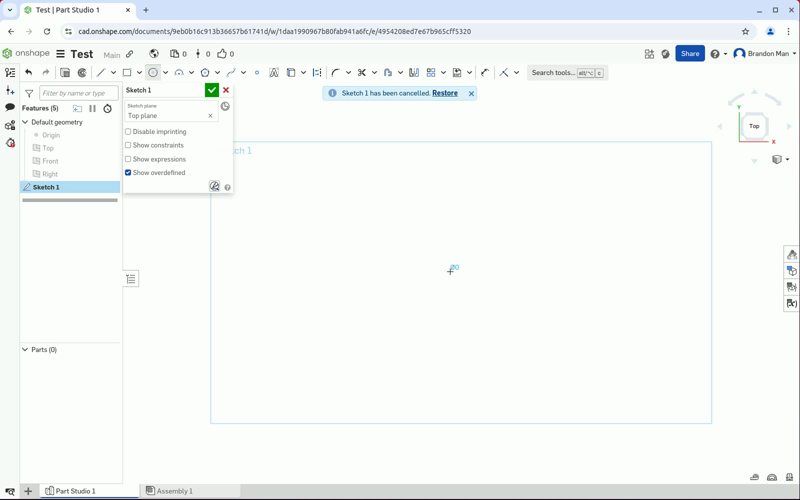
mouse_move(452, 271)
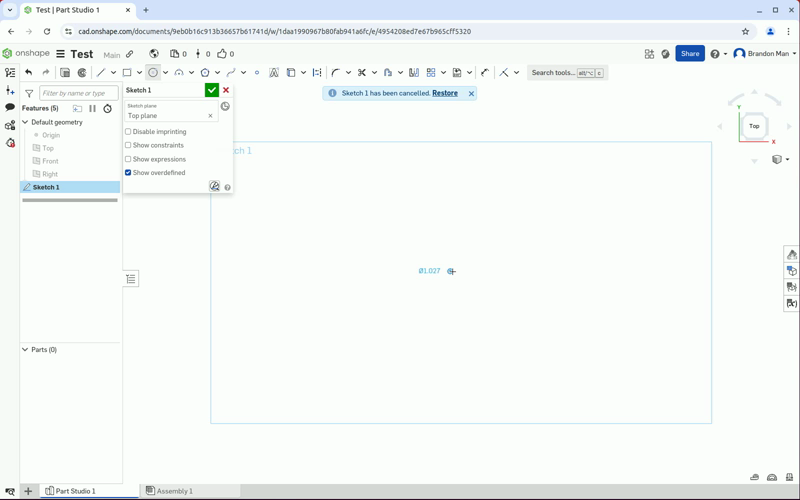
scroll(6)
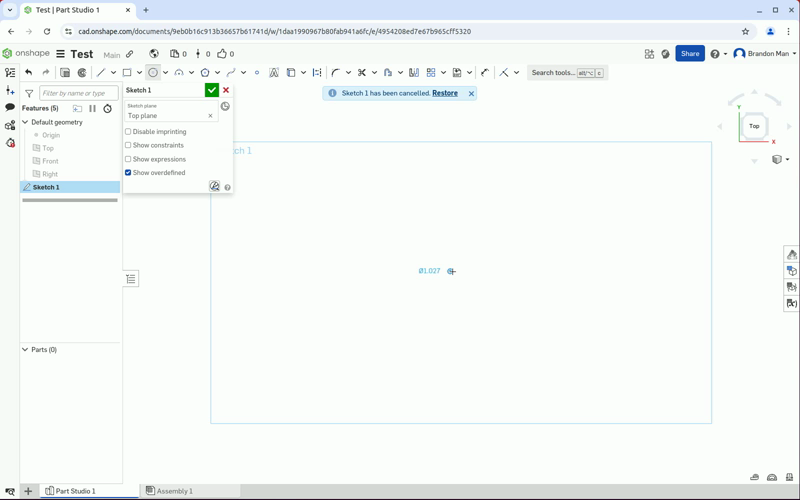
scroll(6)
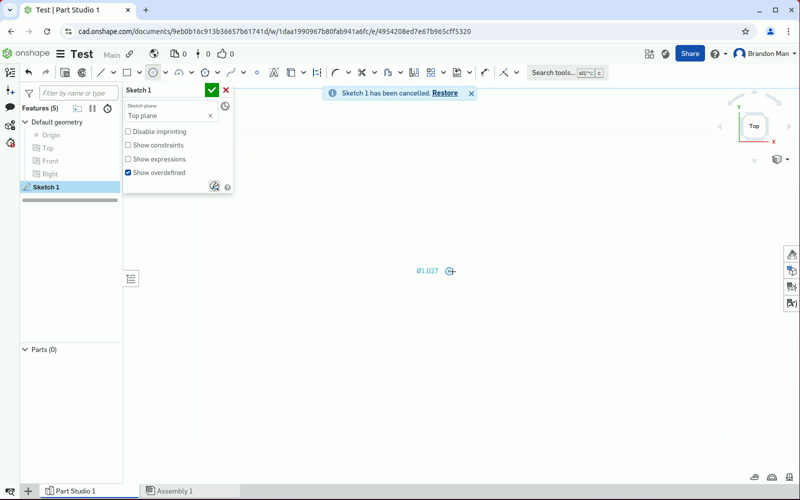
scroll(6)
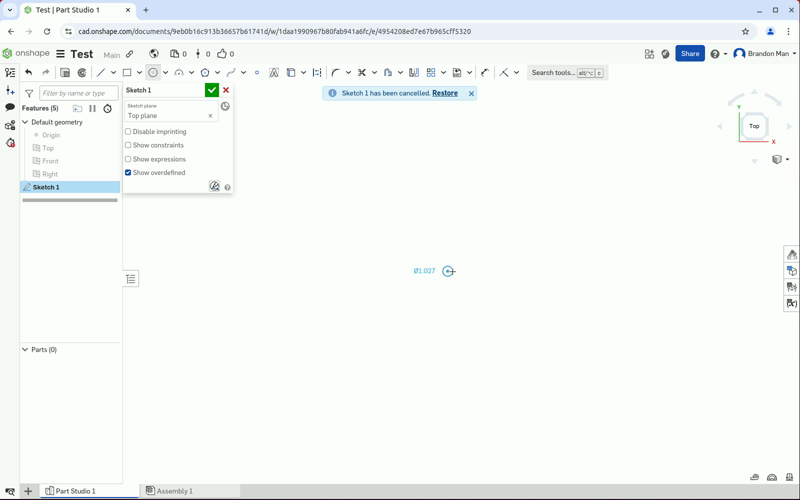
scroll(6)
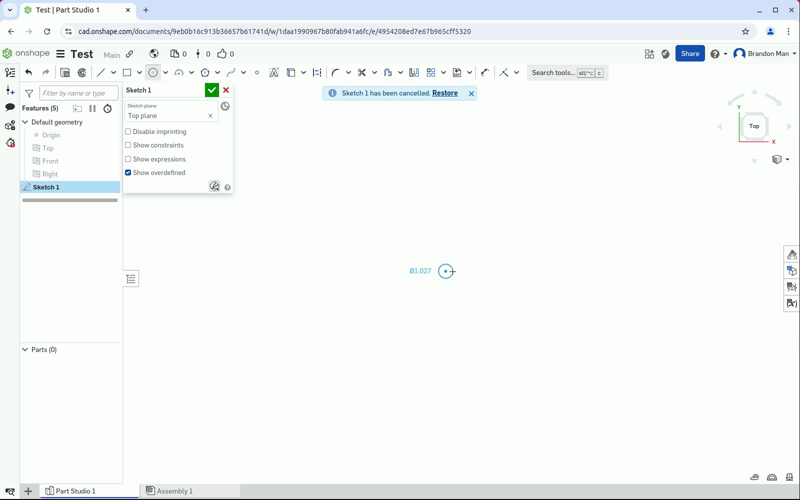
scroll(6)
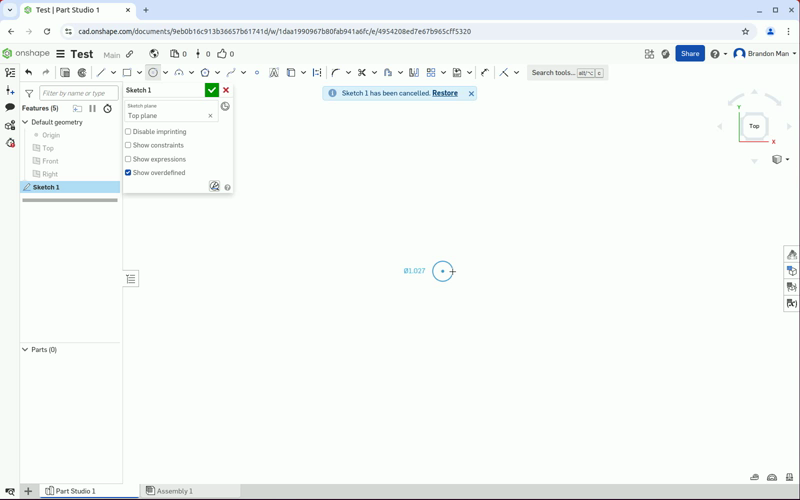
scroll(6)
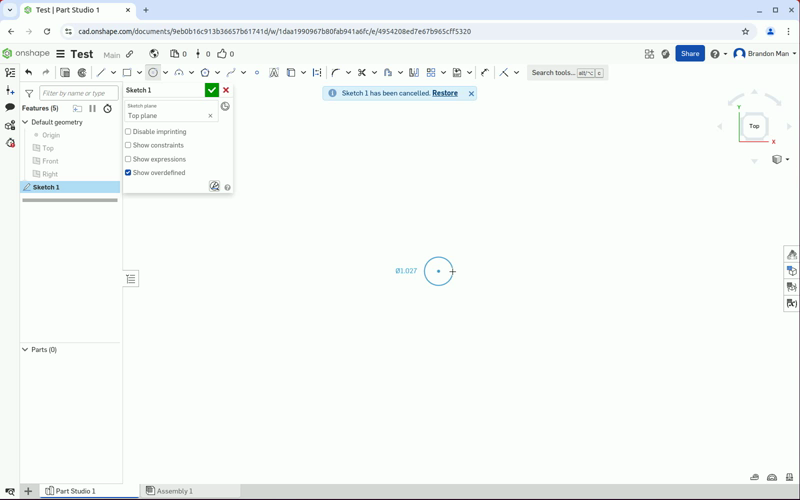
scroll(6)
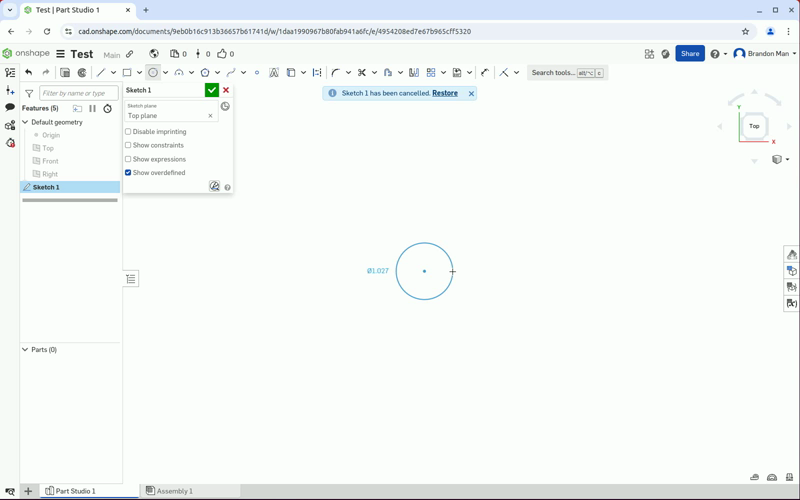
click(452, 271)
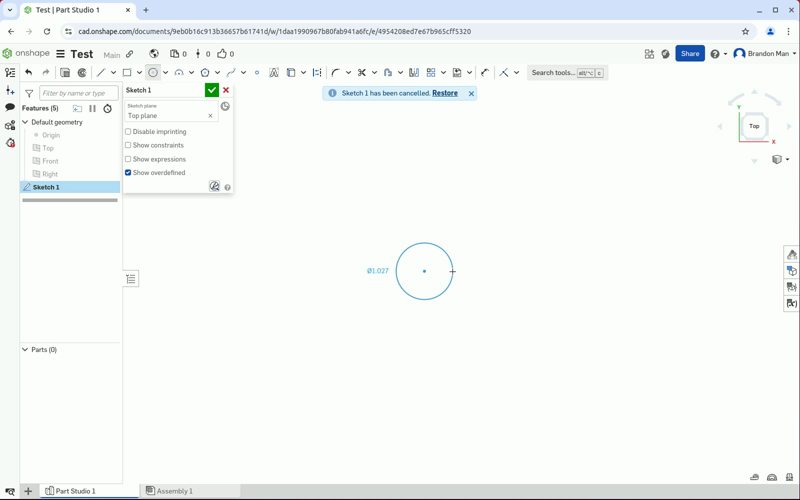
scroll(-6)
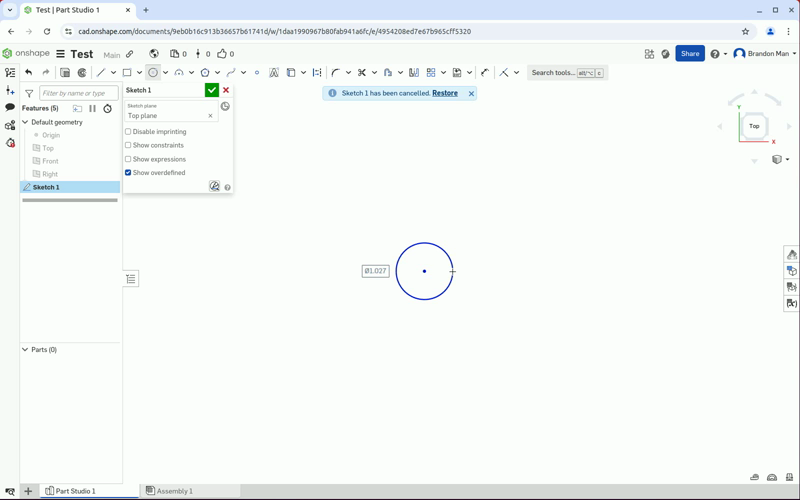
scroll(-6)
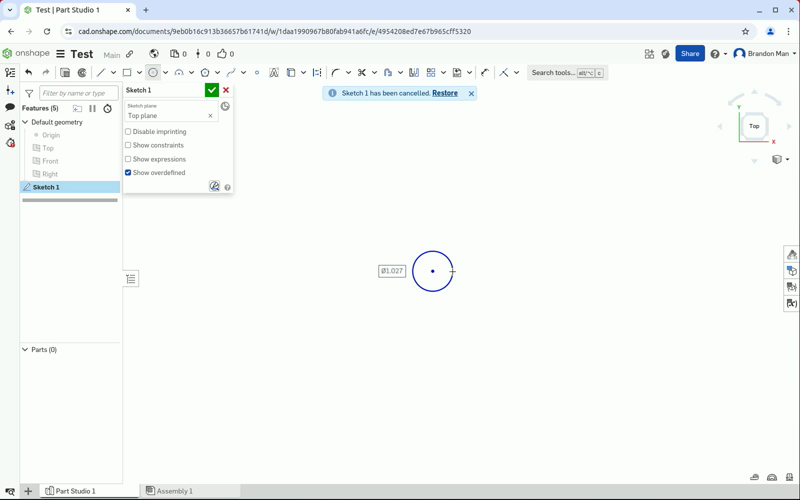
scroll(-6)
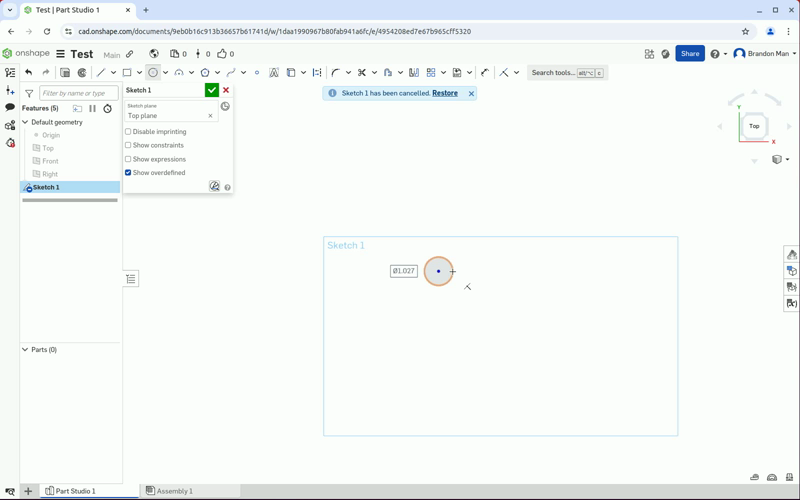
scroll(-6)
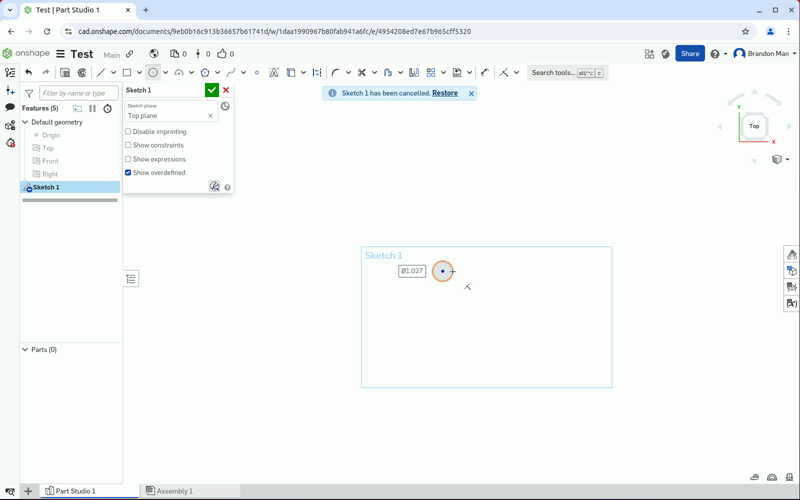
scroll(-6)
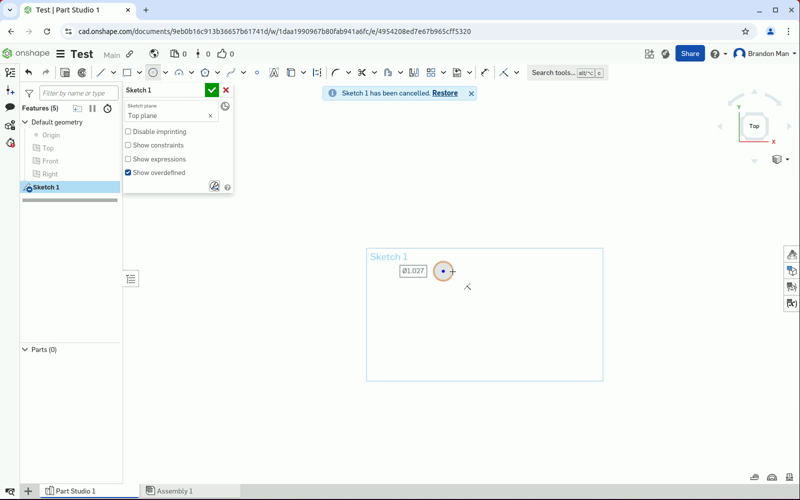
scroll(-6)
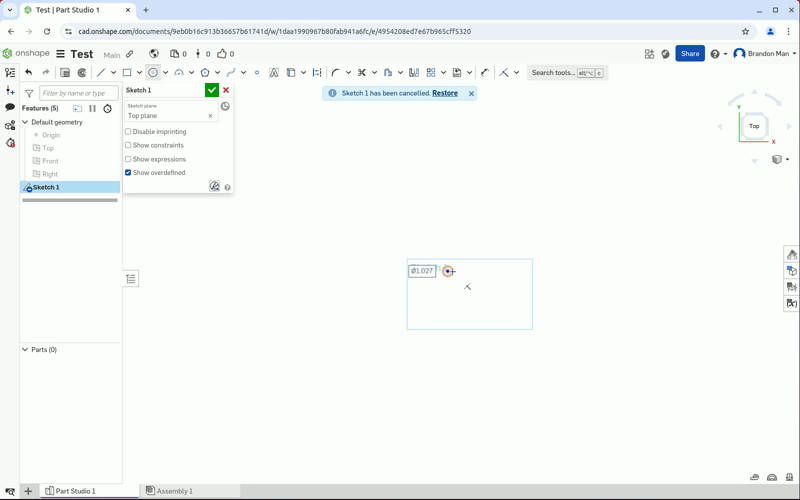
scroll(-6)
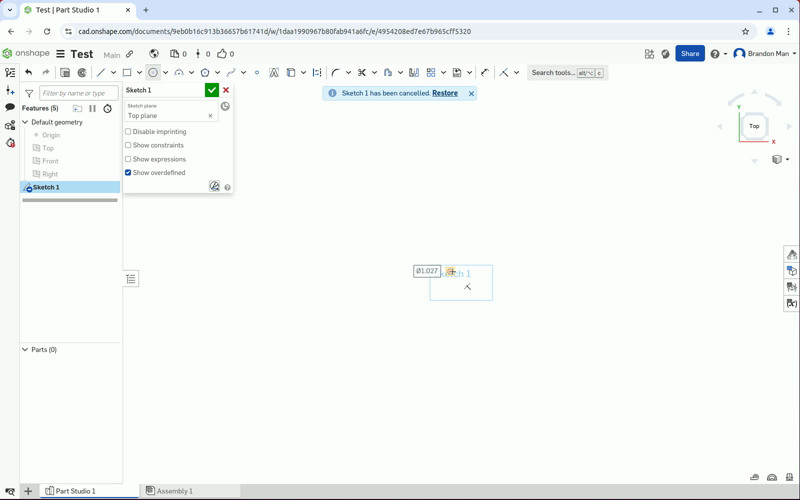
key(esc)
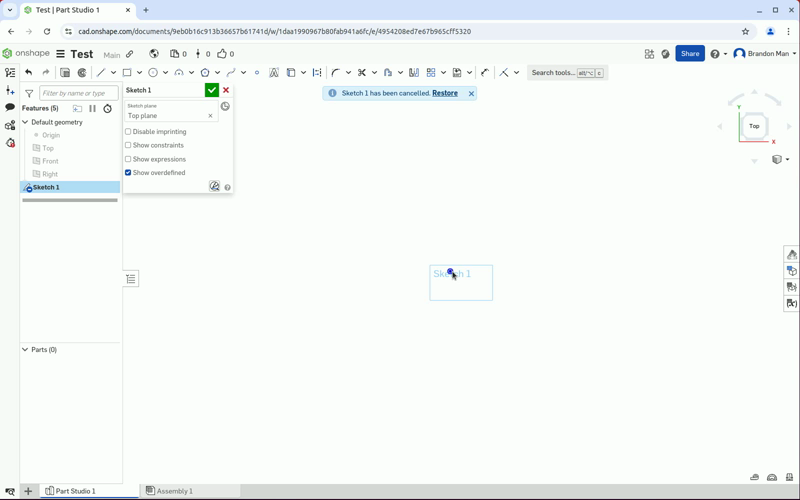
mouse_move(450, 273)
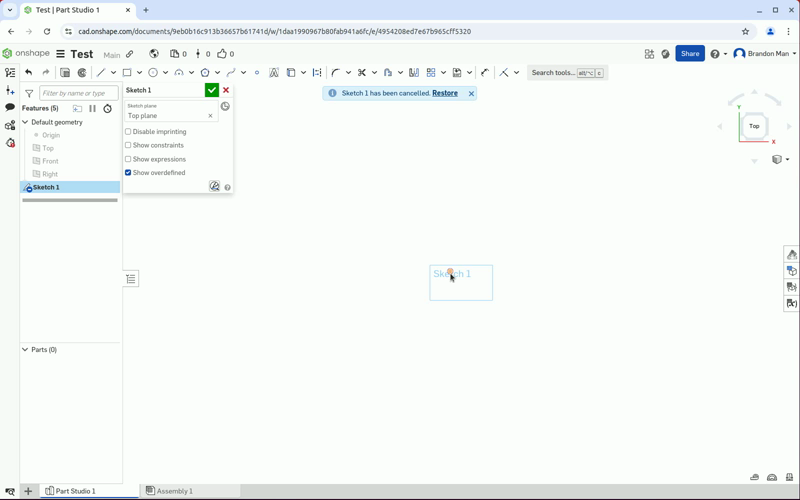
scroll(6)
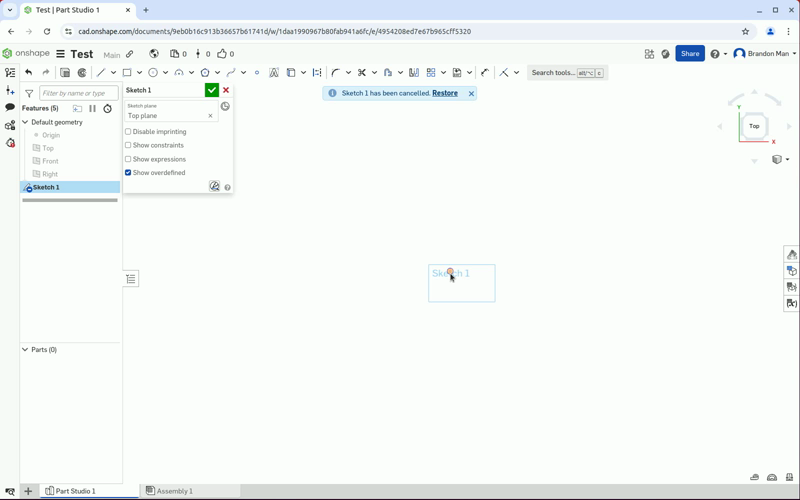
scroll(6)
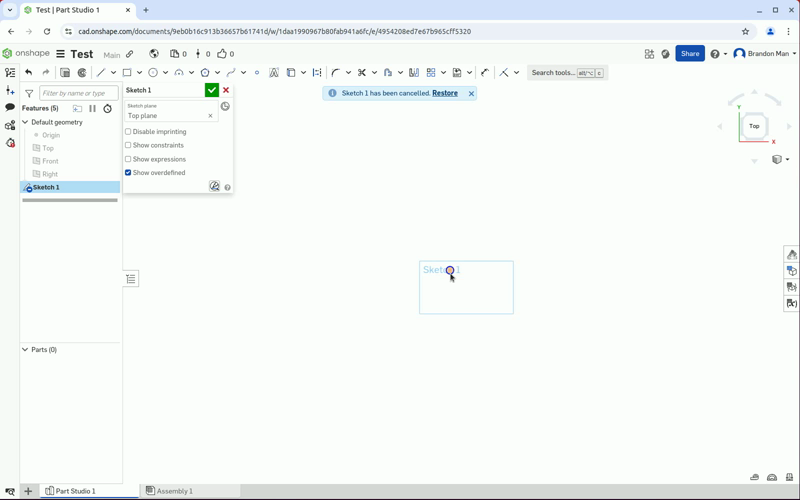
scroll(6)
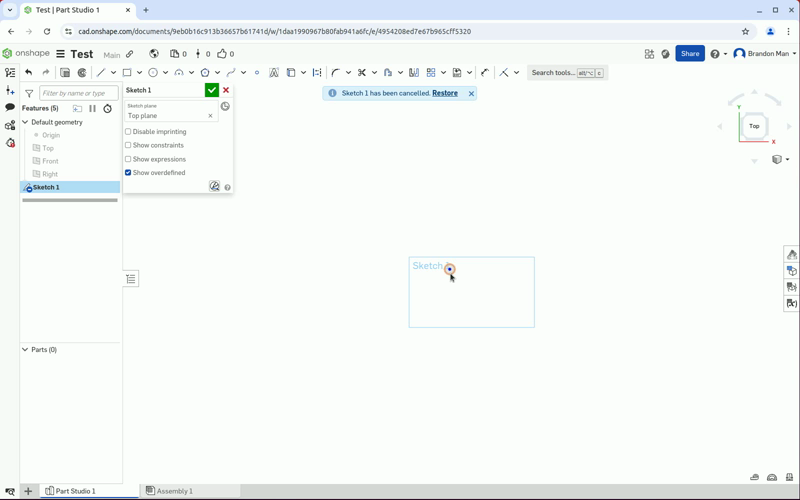
scroll(6)
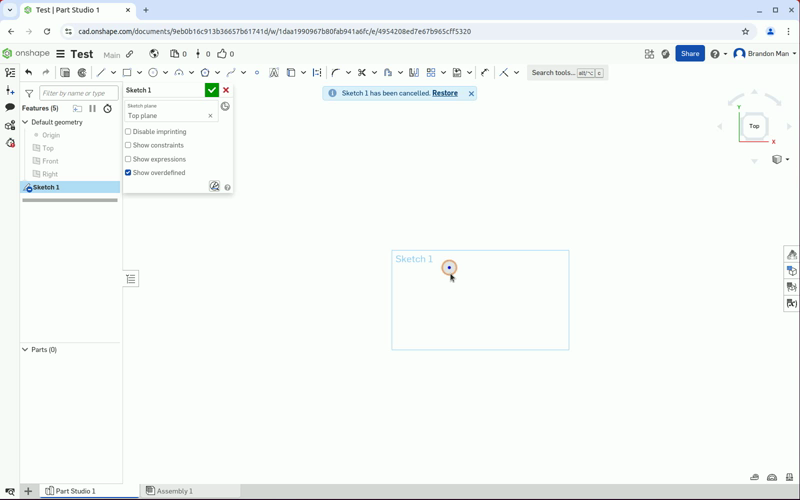
scroll(6)
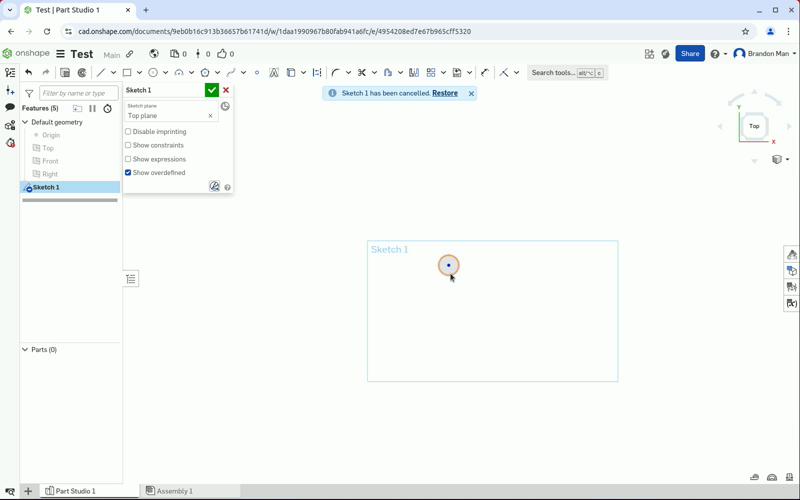
scroll(6)
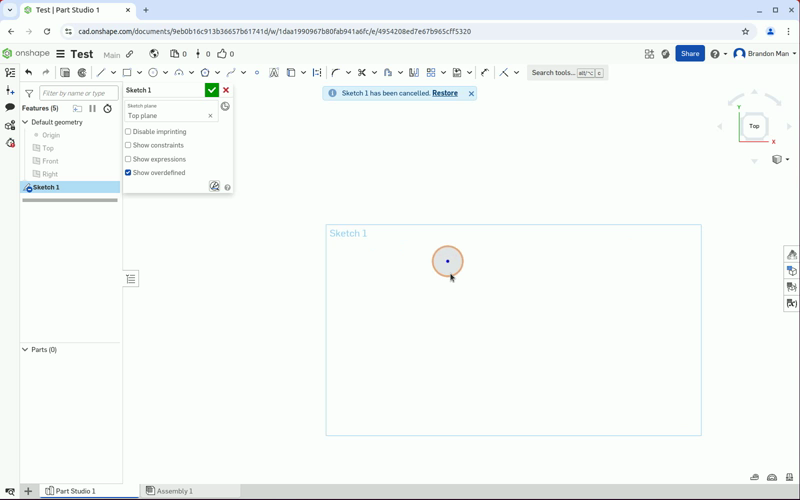
scroll(6)
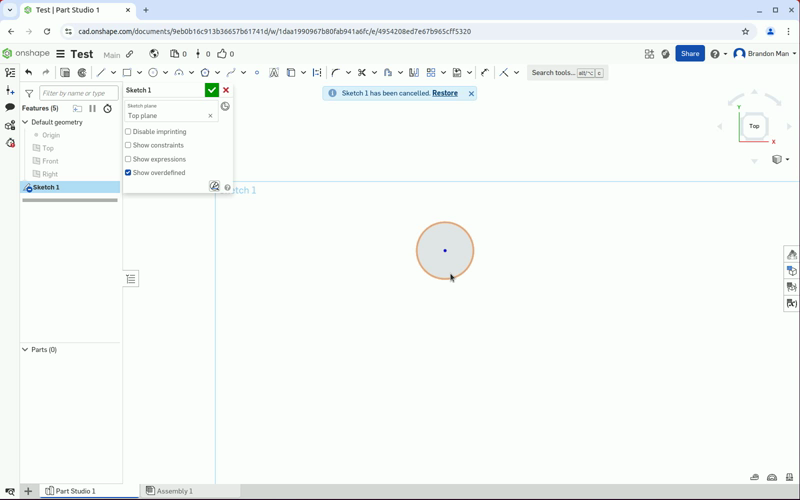
click(450, 273)
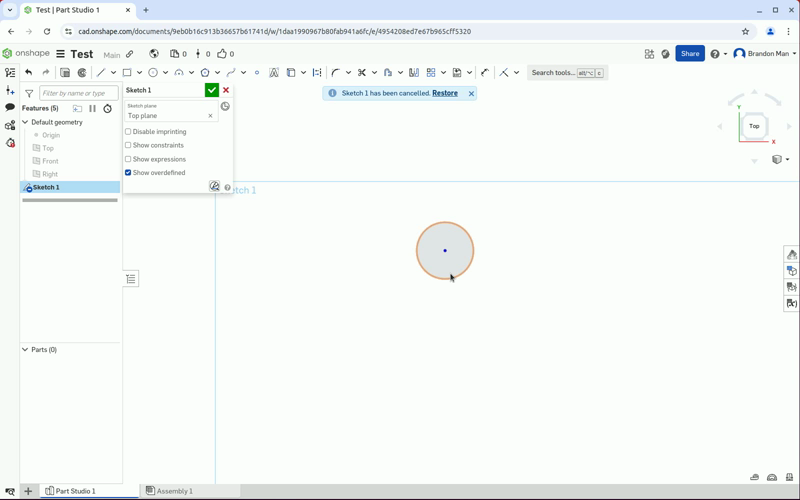
scroll(-6)
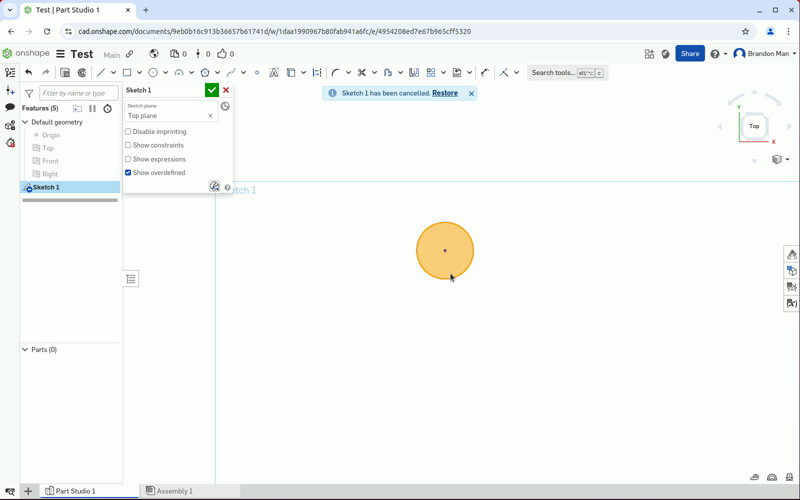
scroll(-6)
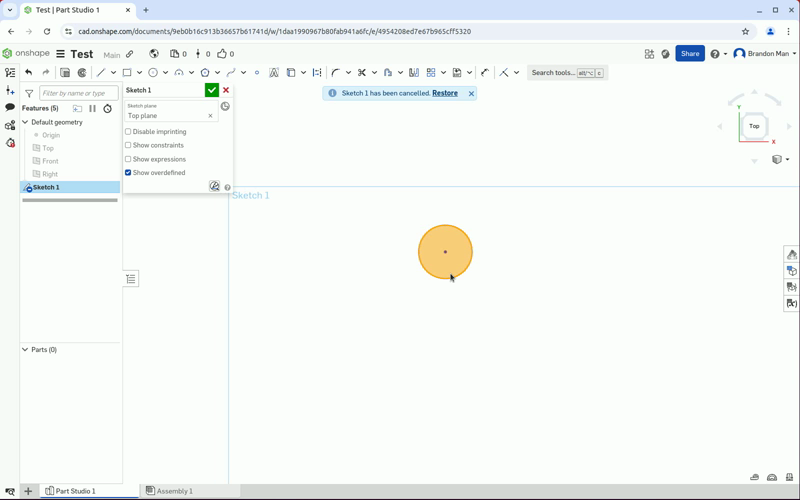
scroll(-6)
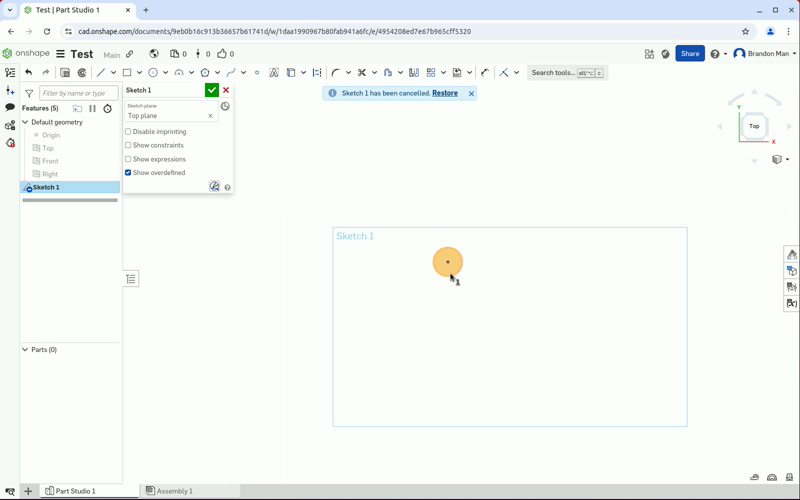
scroll(-6)
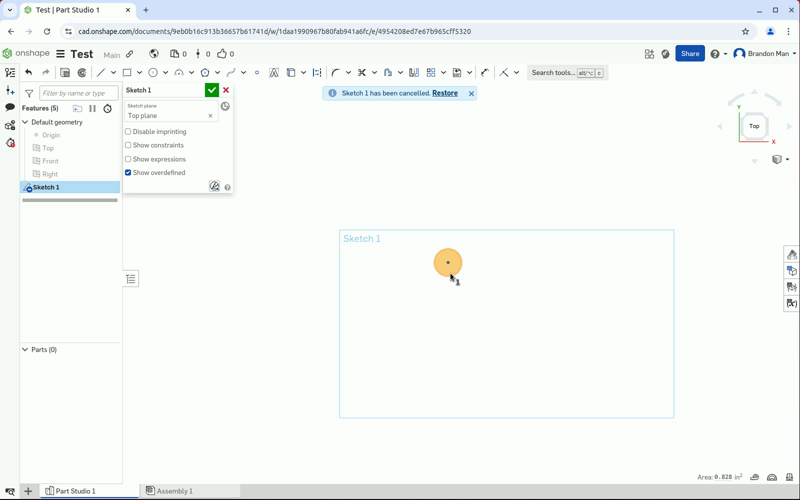
scroll(-6)
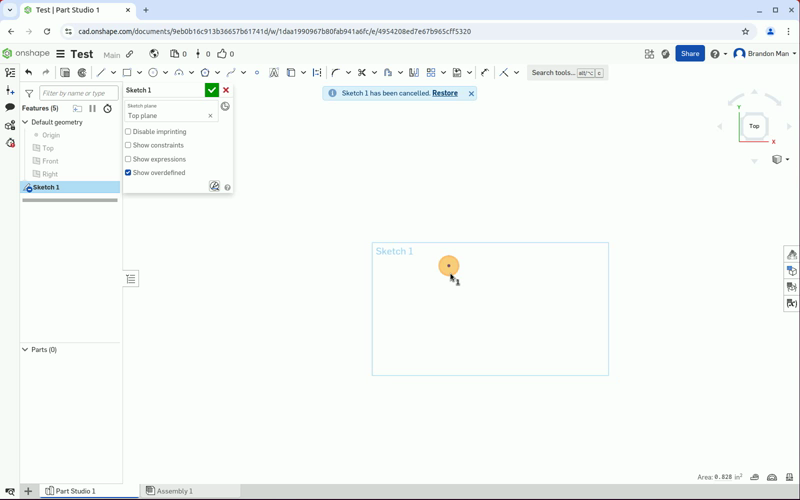
scroll(-6)
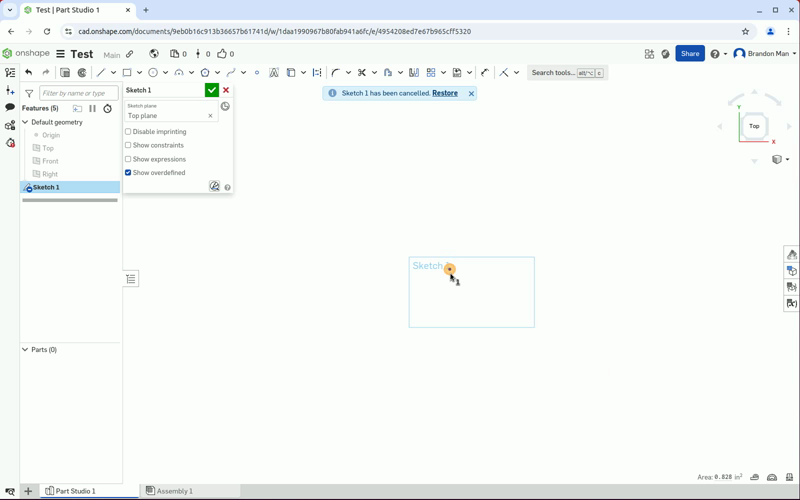
scroll(-6)
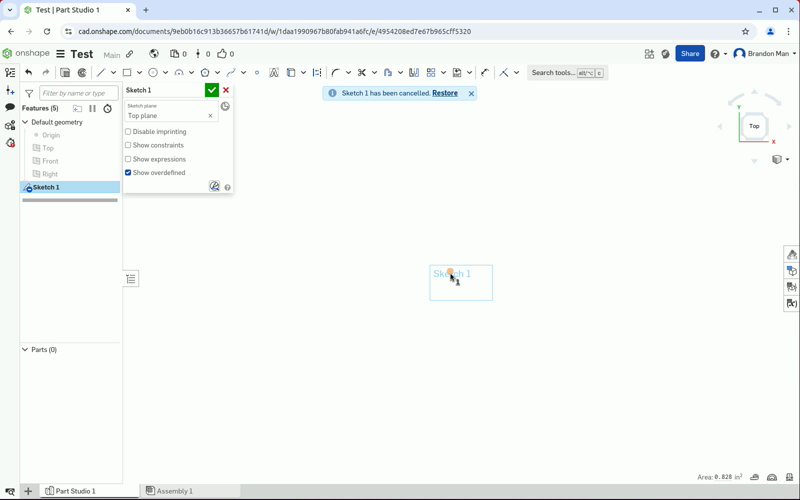
mouse_move(73, 352)
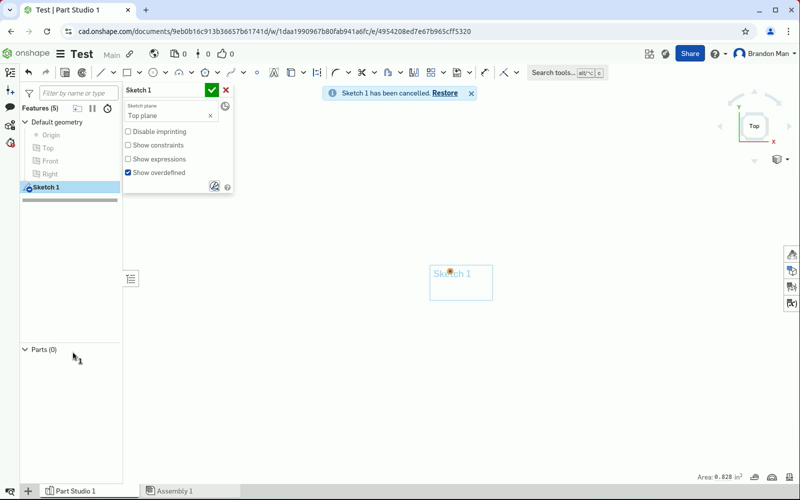
key(shift+y)
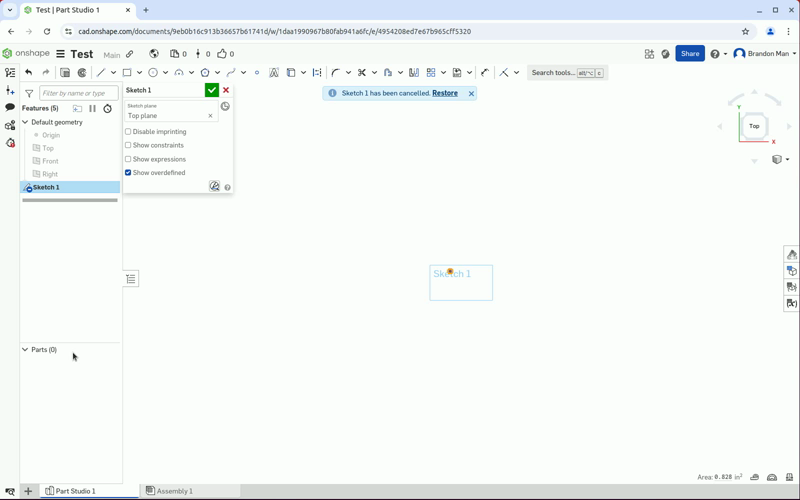
key(shift+e)
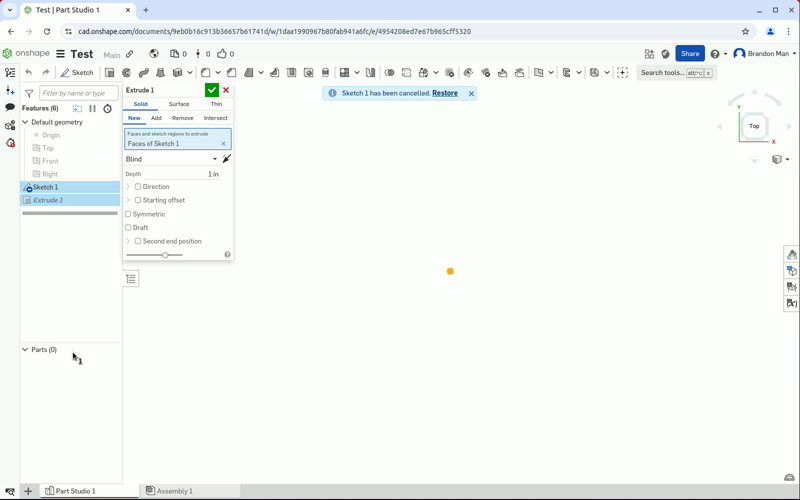
mouse_move(143, 106)
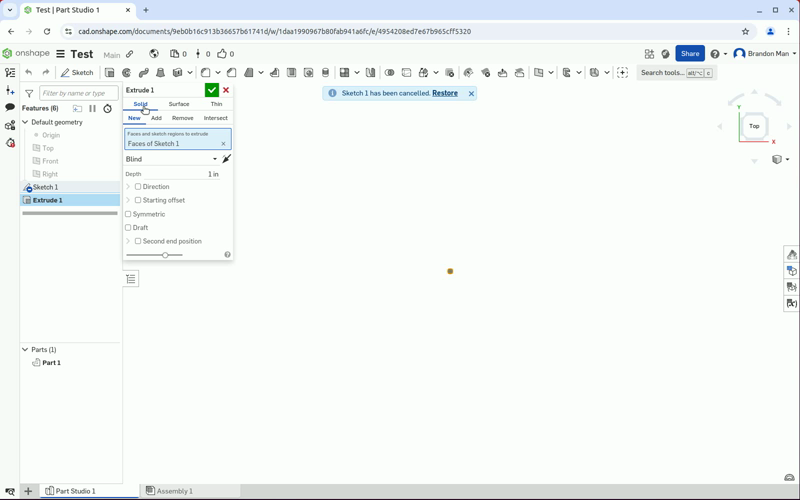
click(143, 106)
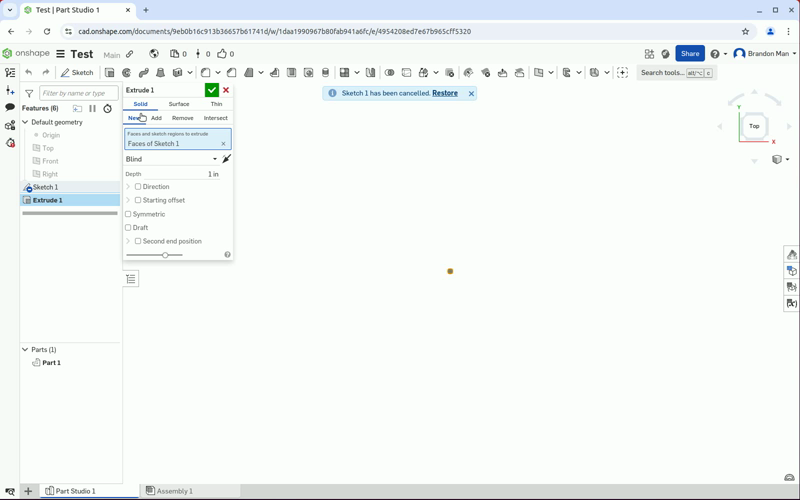
mouse_move(137, 120)
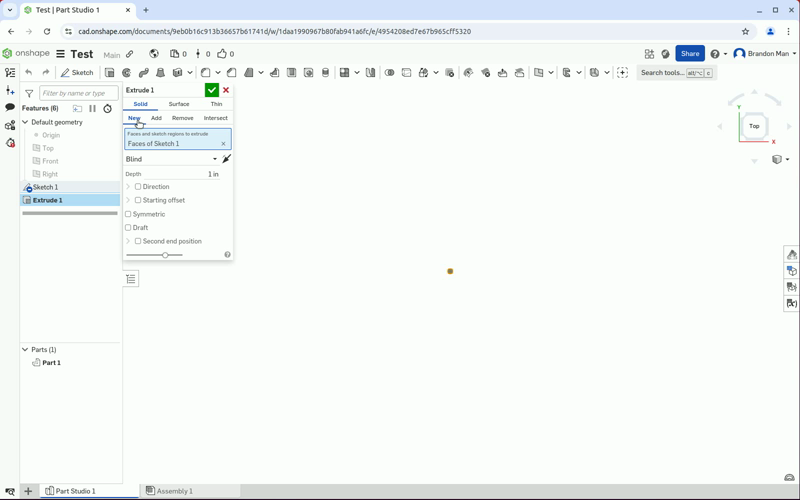
click(137, 120)
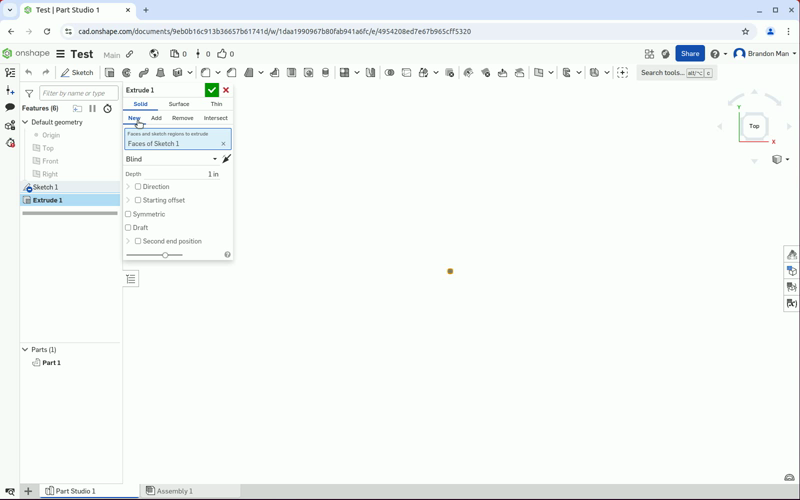
key(tab, 4)
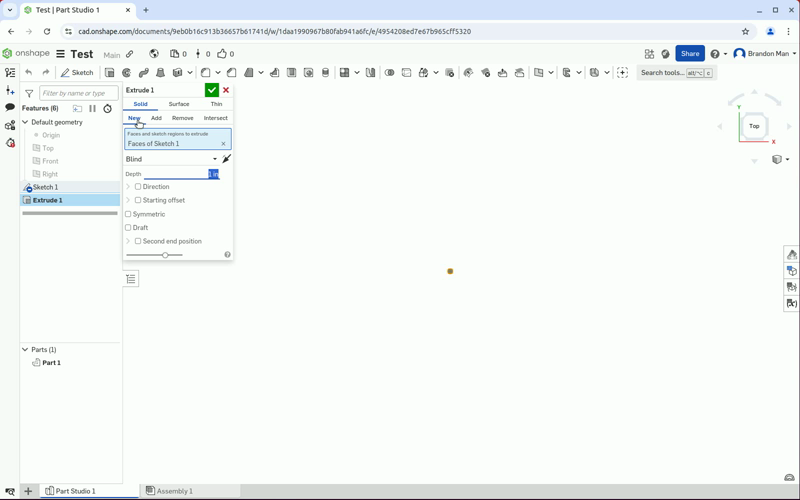
text(23.108)
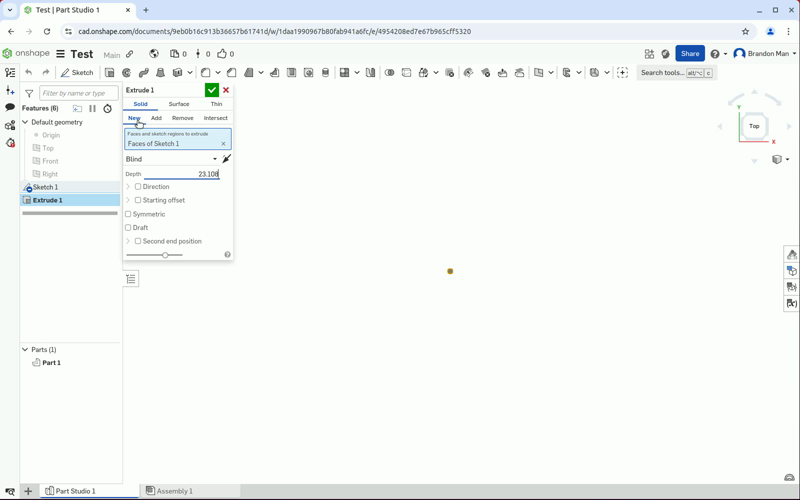
key(enter)
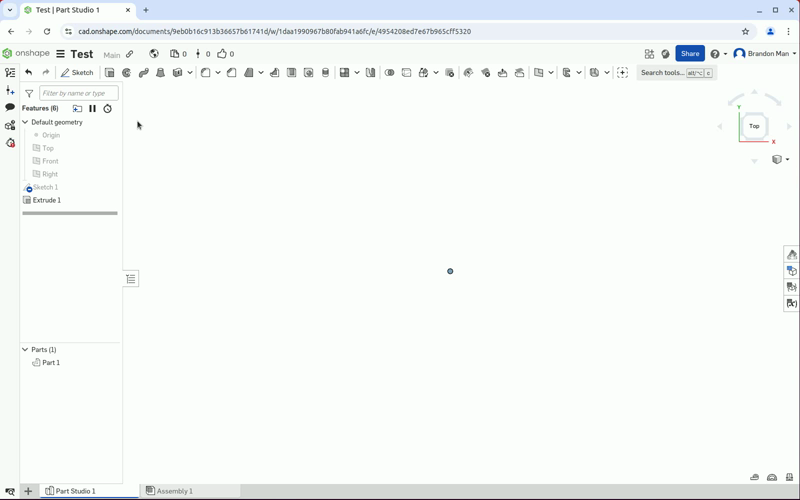
key(shift+h)
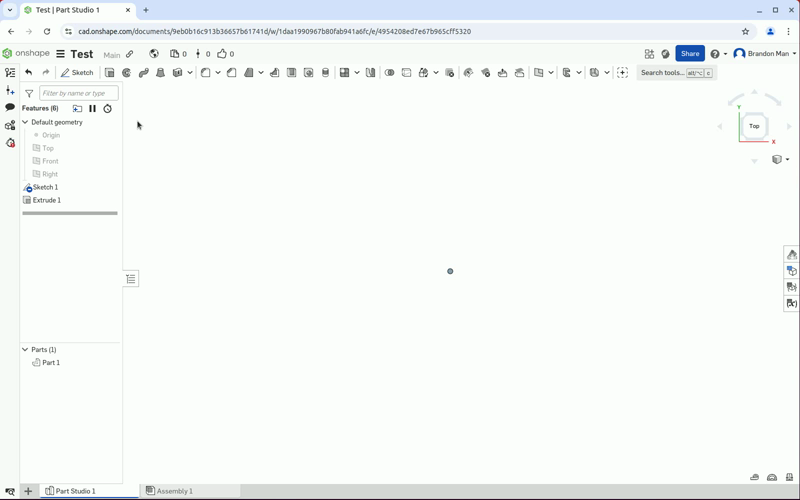
key(shift+h)
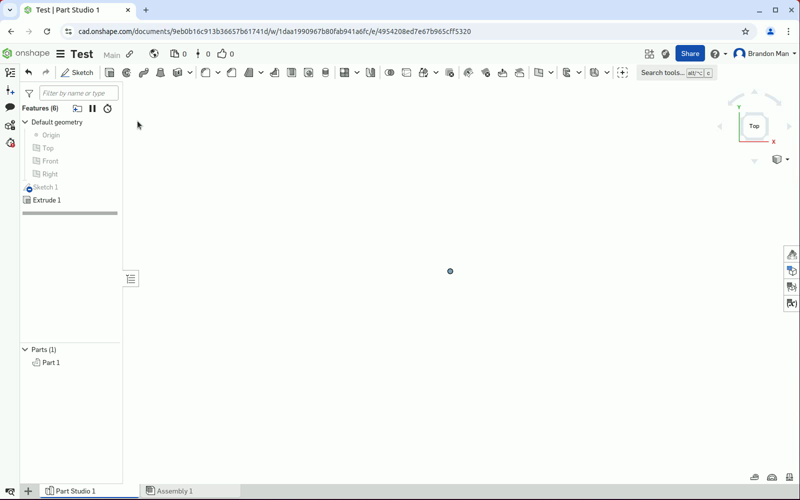
mouse_move(73, 189)
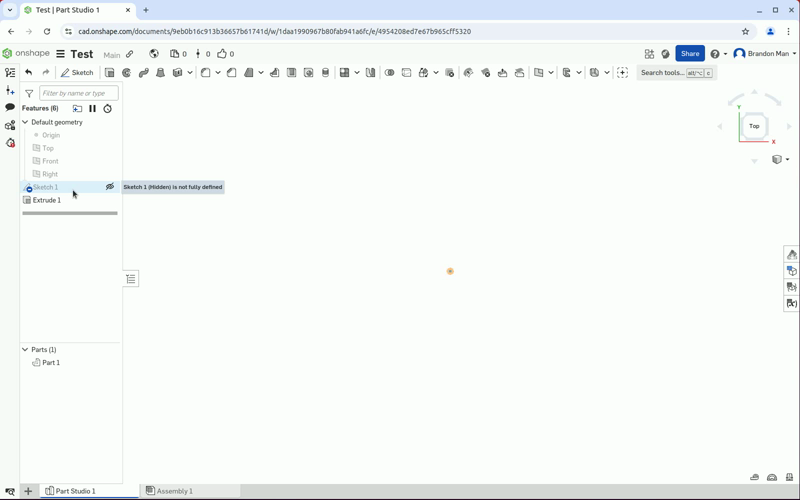
click(73, 189)
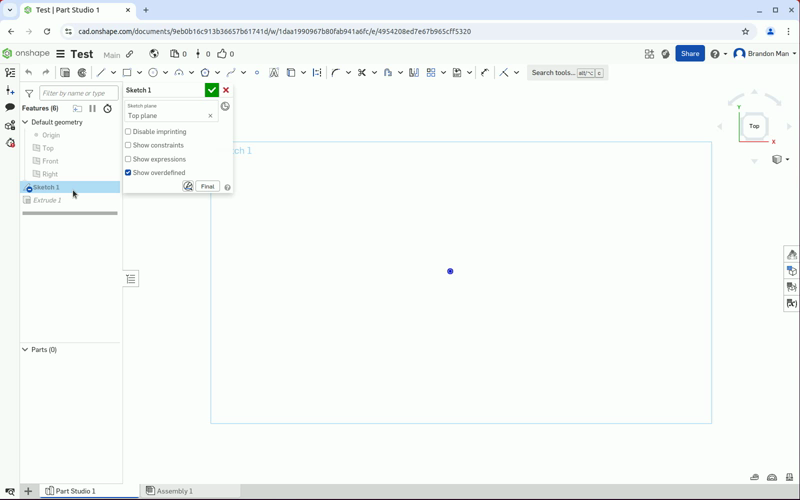
mouse_move(229, 92)
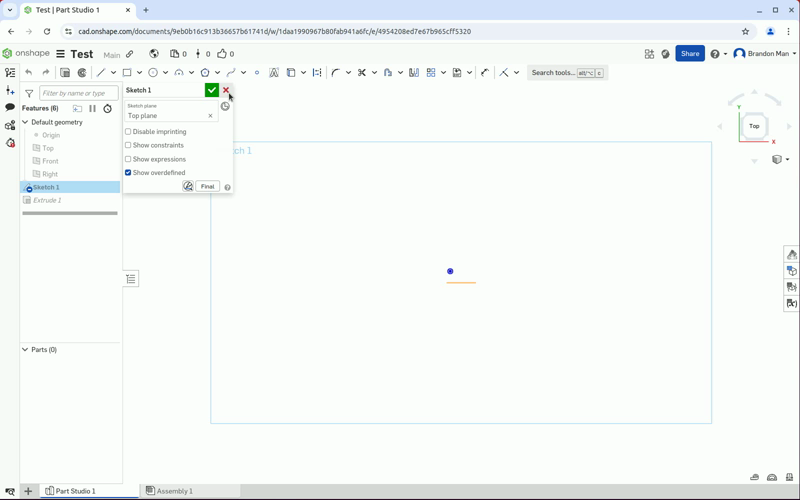
click(229, 92)
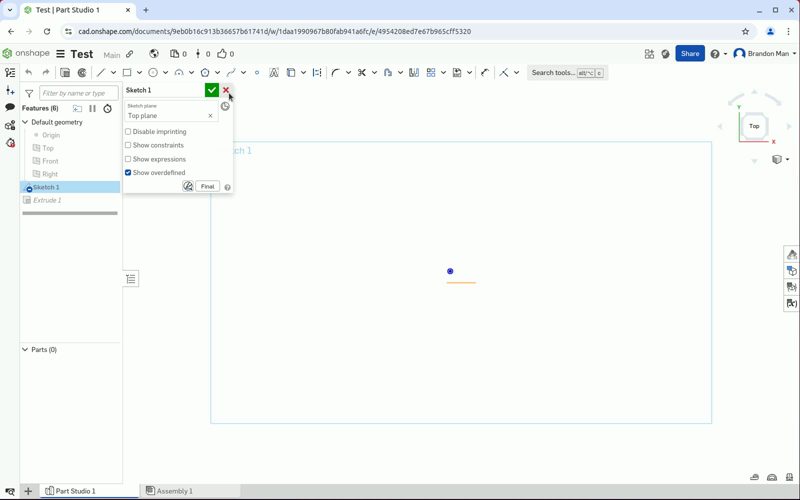
key(shift+s)
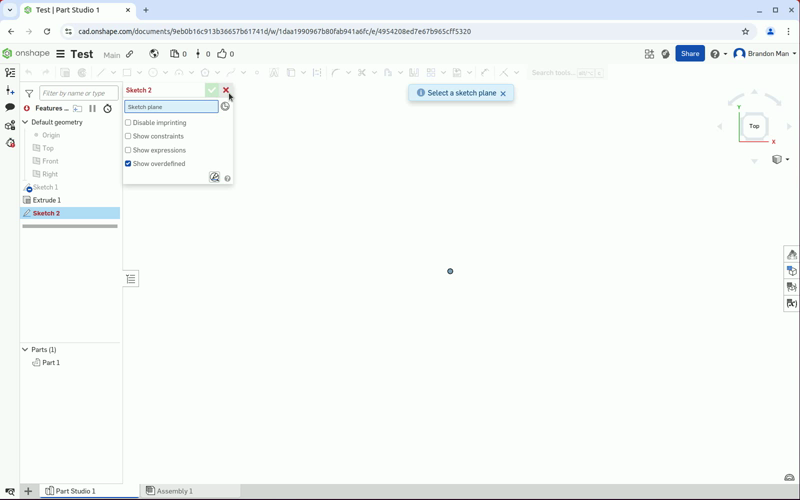
mouse_move(73, 150)
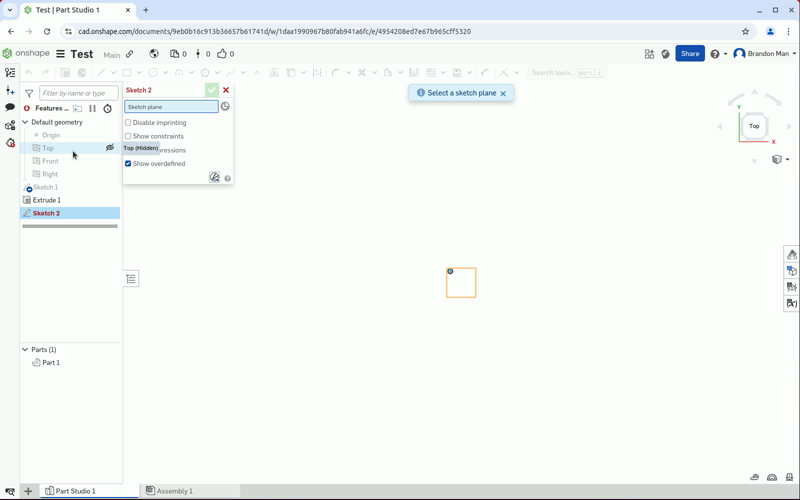
click(73, 150)
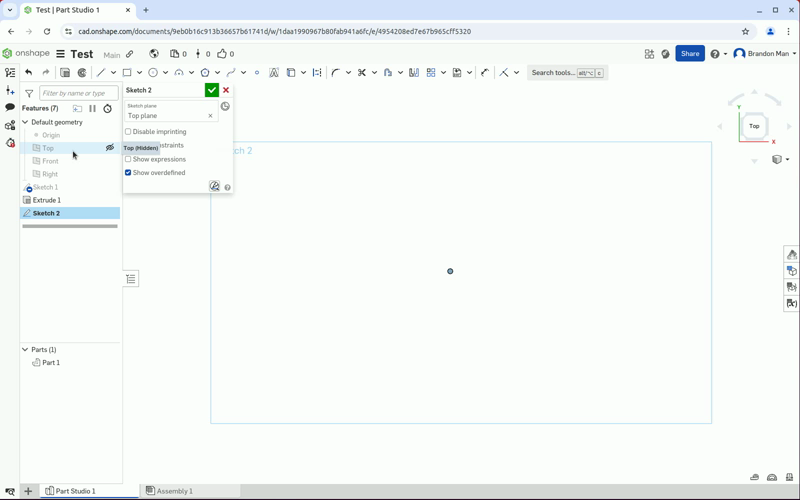
mouse_move(73, 352)
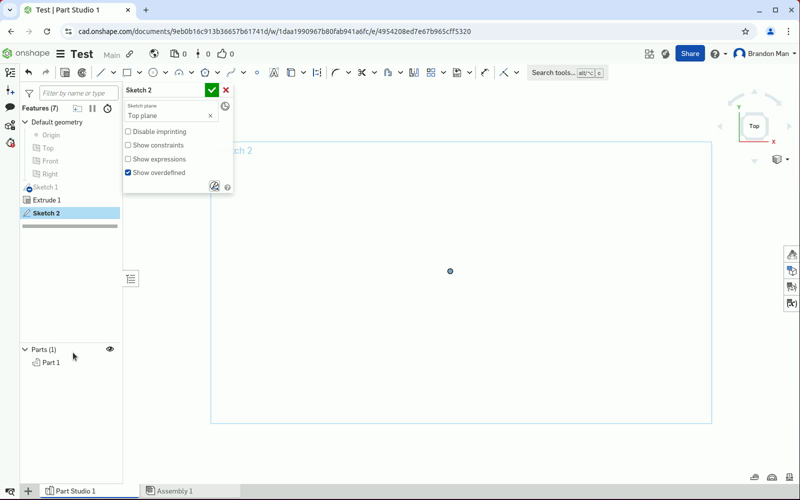
key(y)
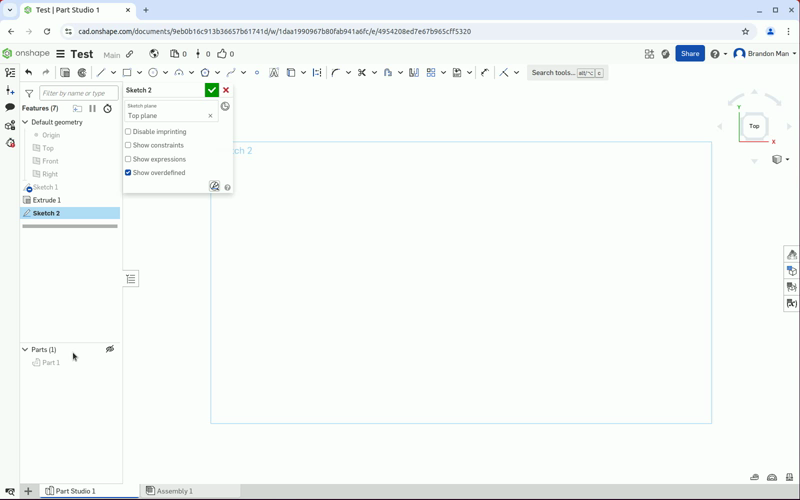
key(c)
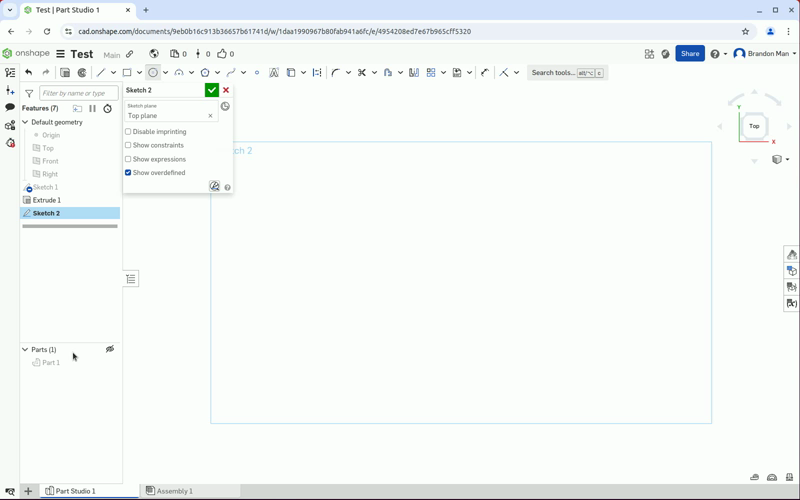
key_down(shift)
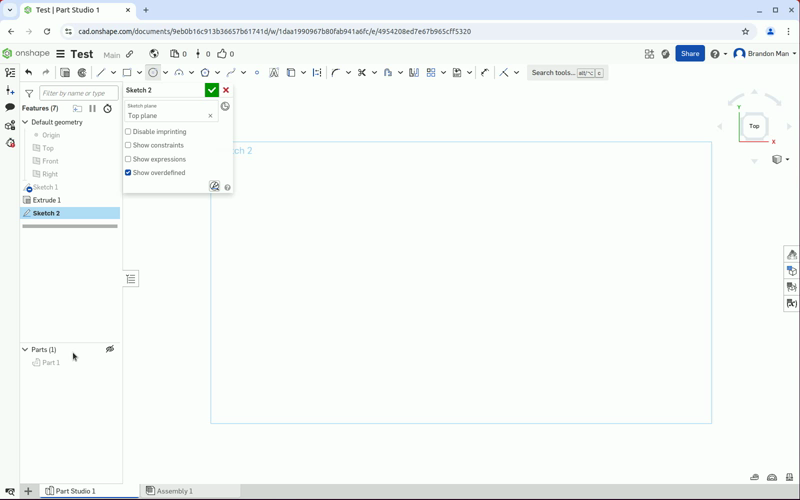
mouse_move(472, 271)
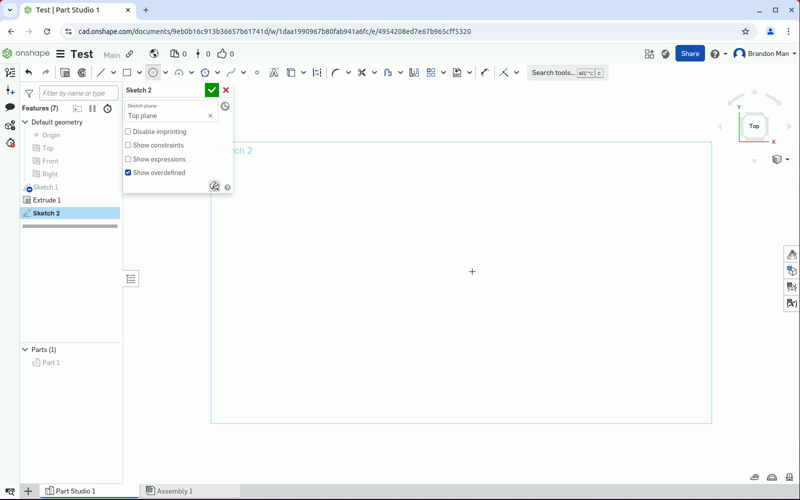
click(472, 271)
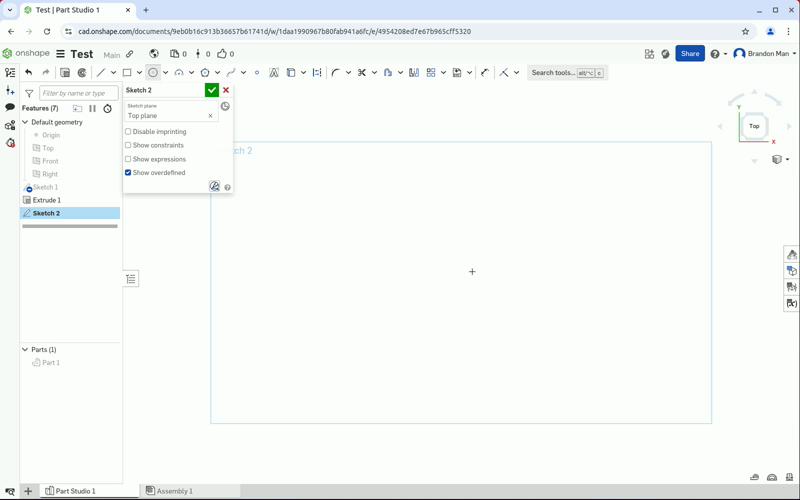
key_up(shift)
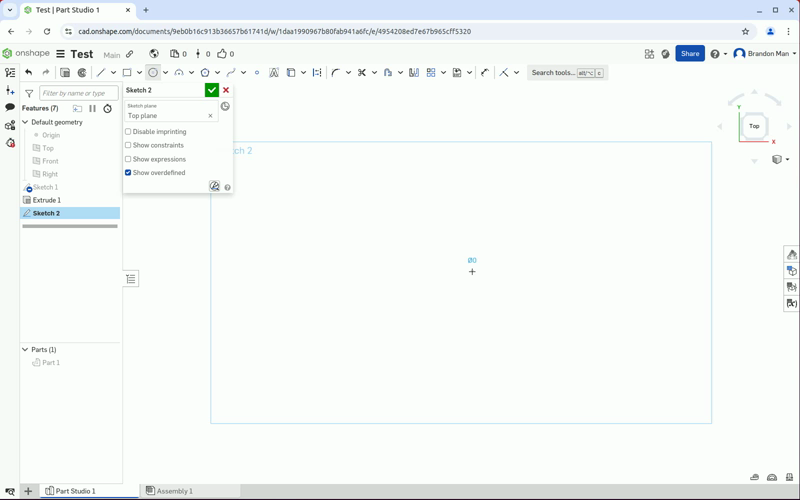
mouse_move(474, 271)
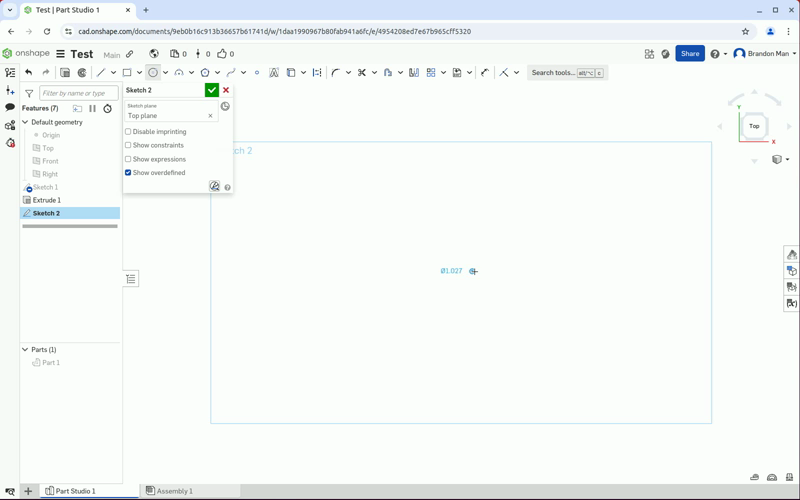
scroll(6)
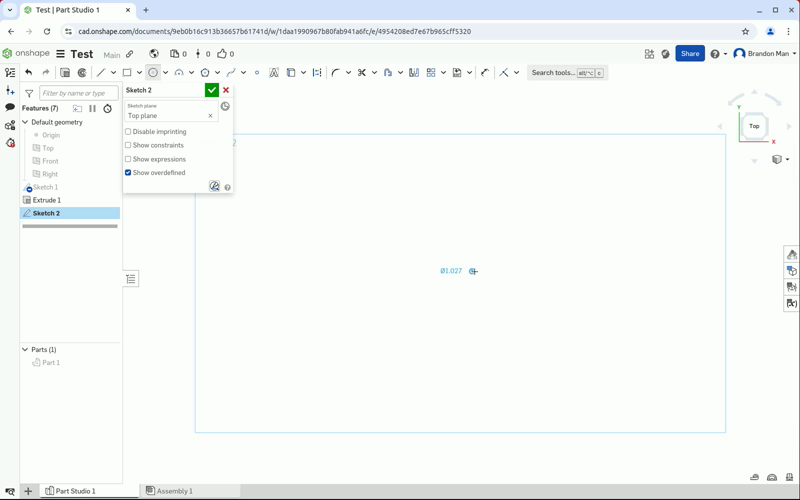
scroll(6)
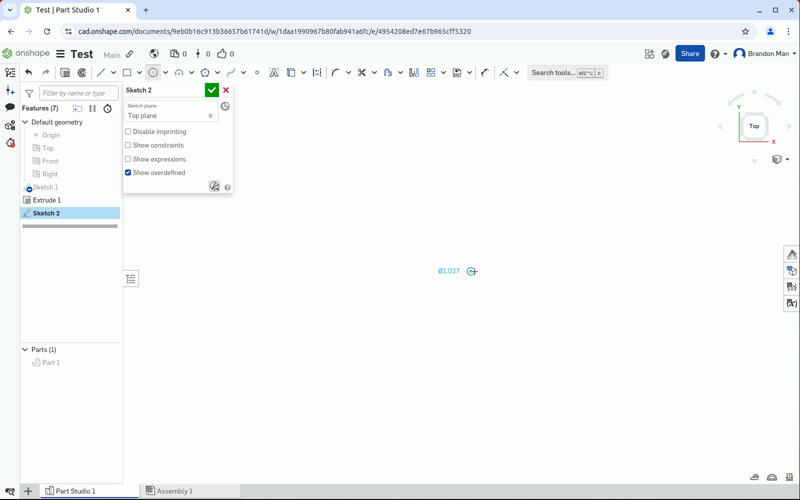
scroll(6)
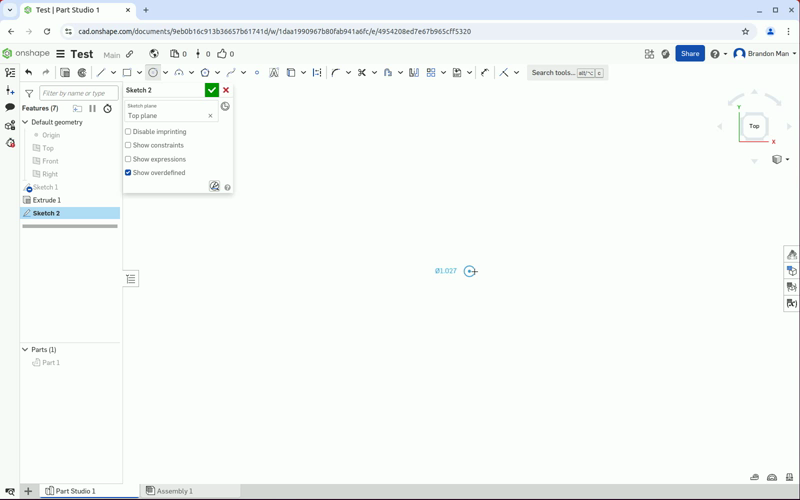
scroll(6)
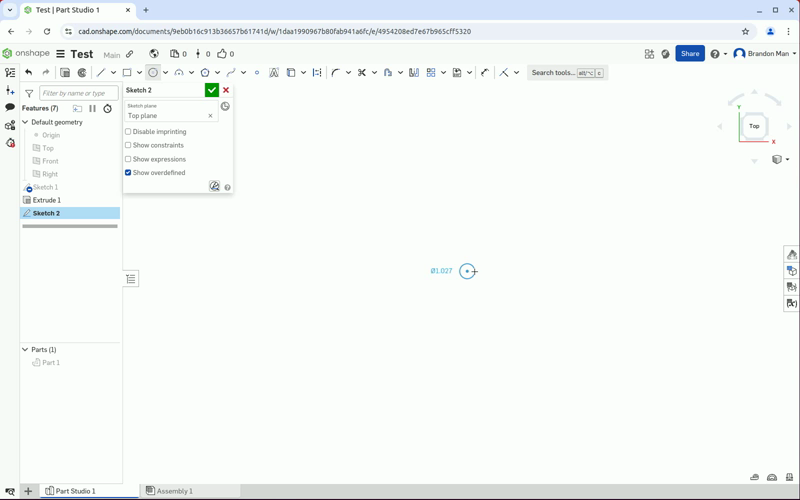
scroll(6)
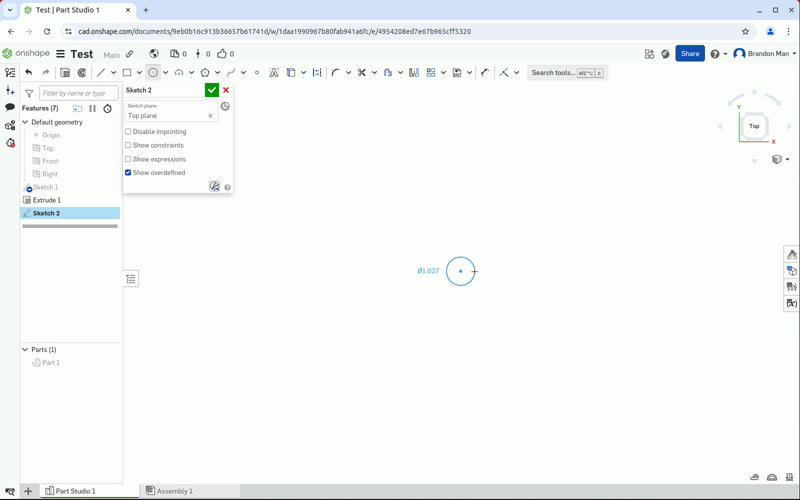
scroll(6)
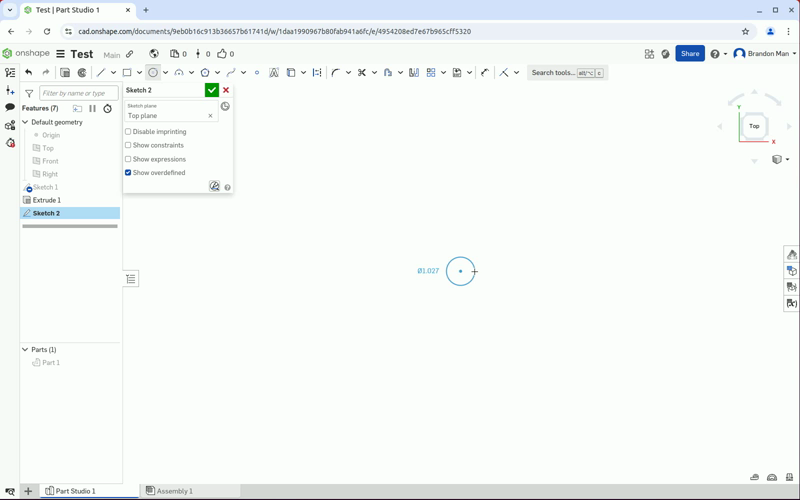
scroll(6)
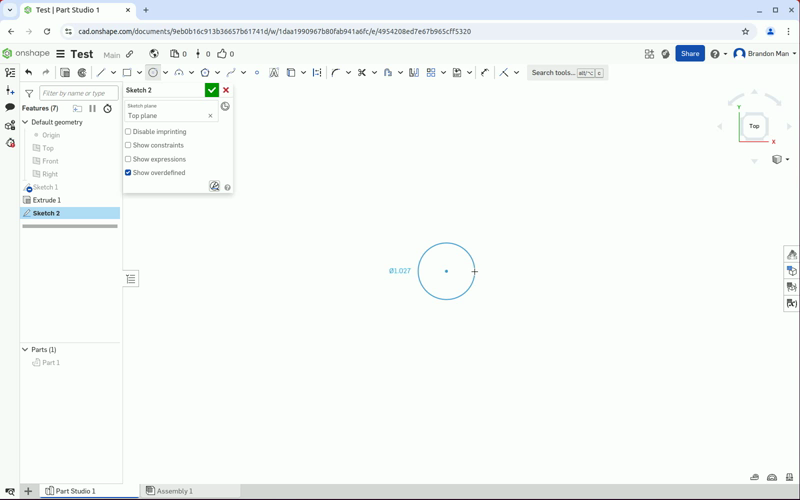
click(474, 271)
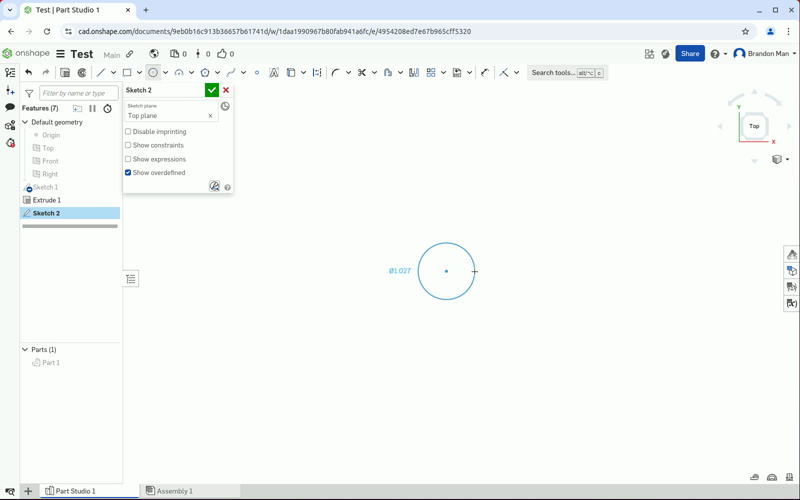
scroll(-6)
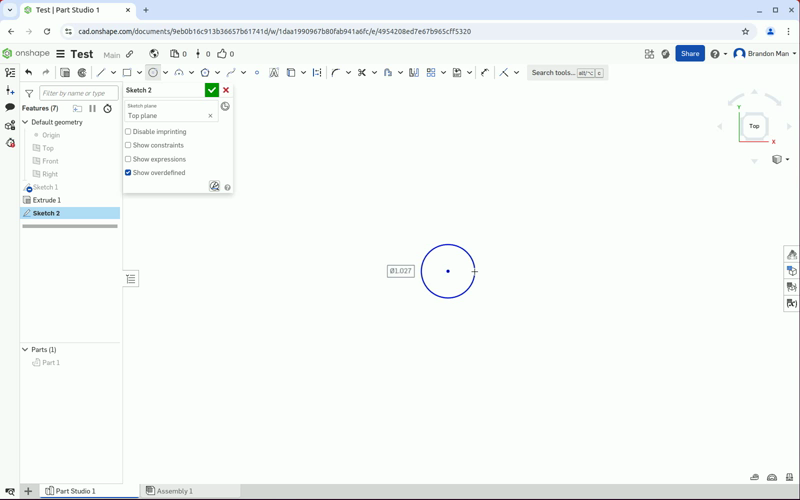
scroll(-6)
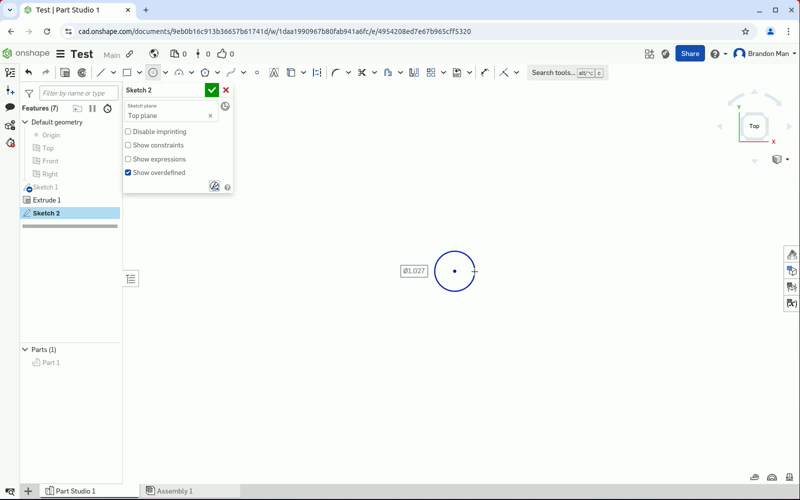
scroll(-6)
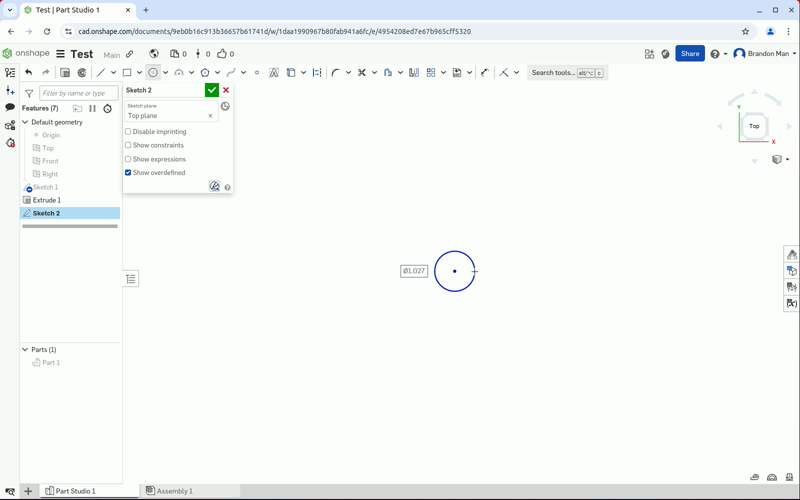
scroll(-6)
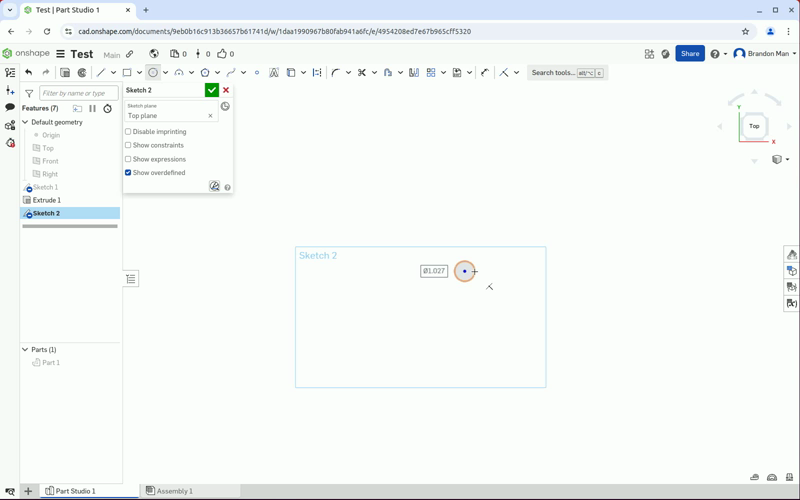
scroll(-6)
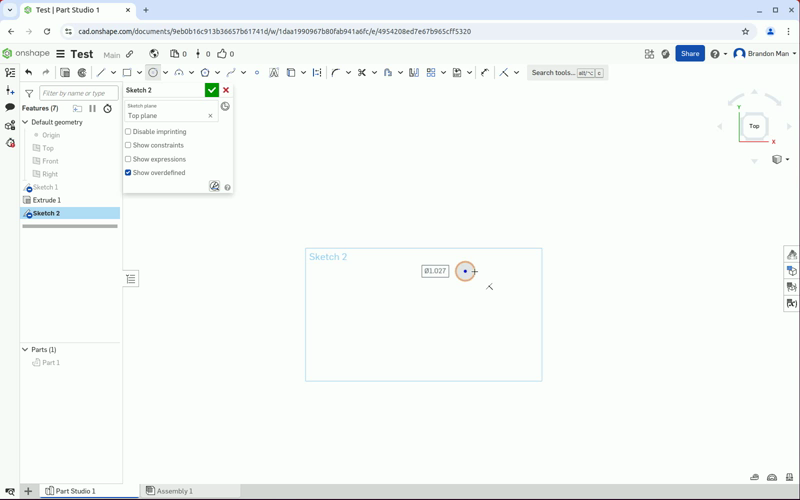
scroll(-6)
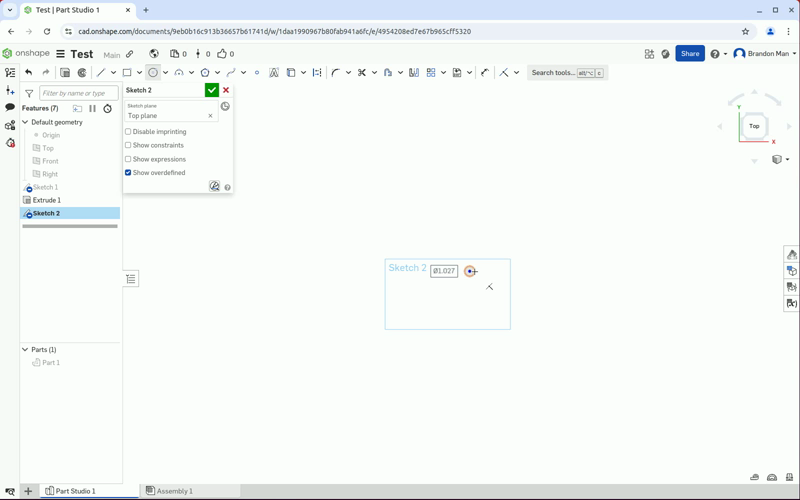
scroll(-6)
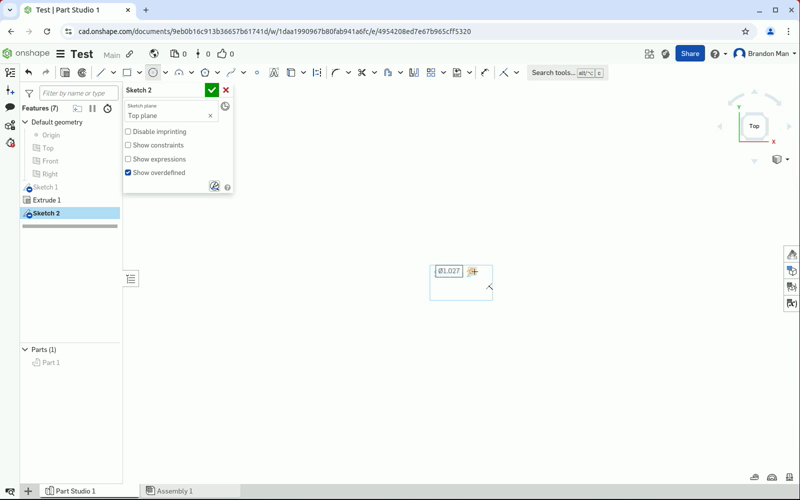
key(esc)
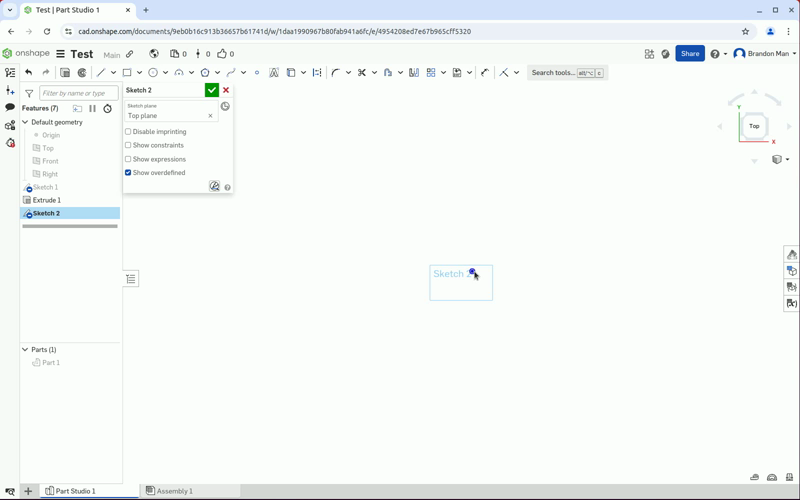
mouse_move(473, 270)
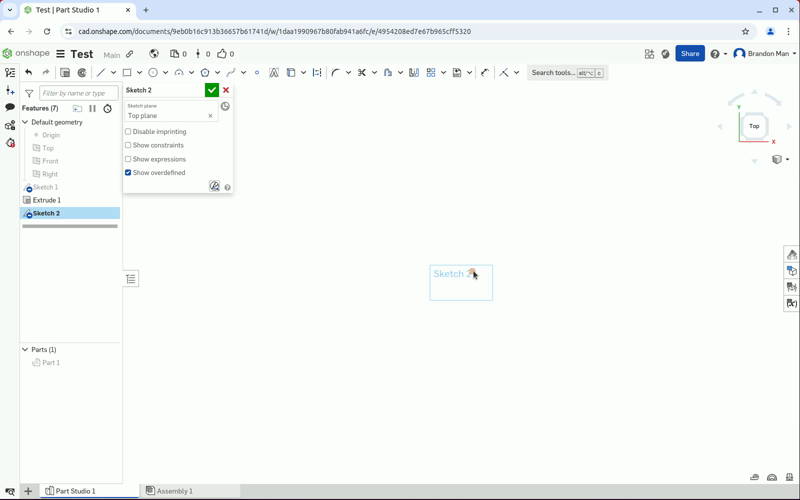
scroll(6)
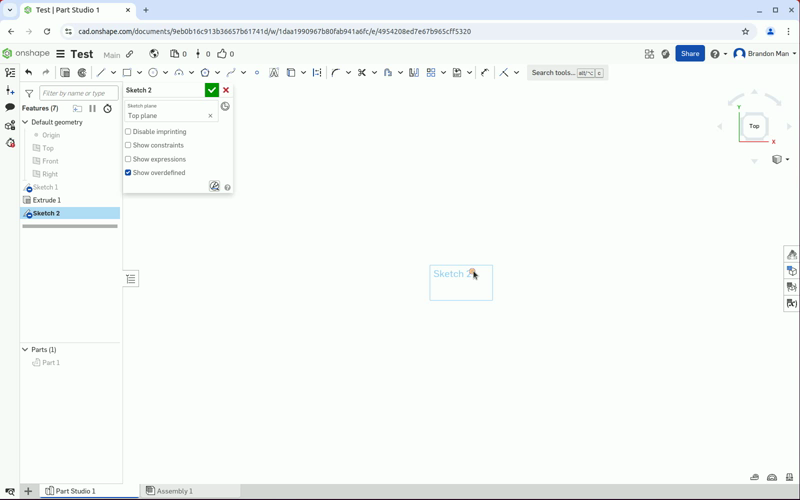
scroll(6)
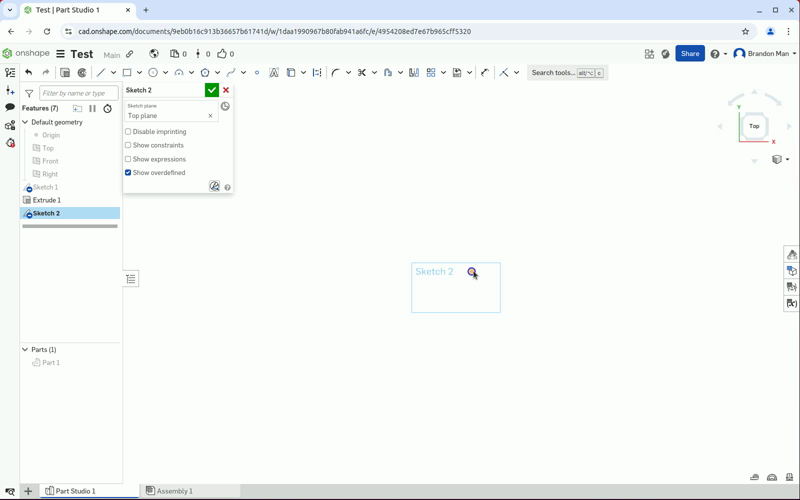
scroll(6)
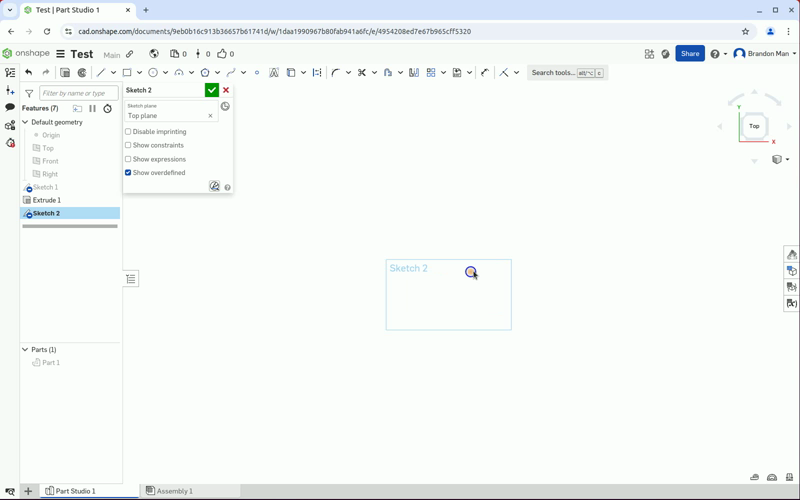
scroll(6)
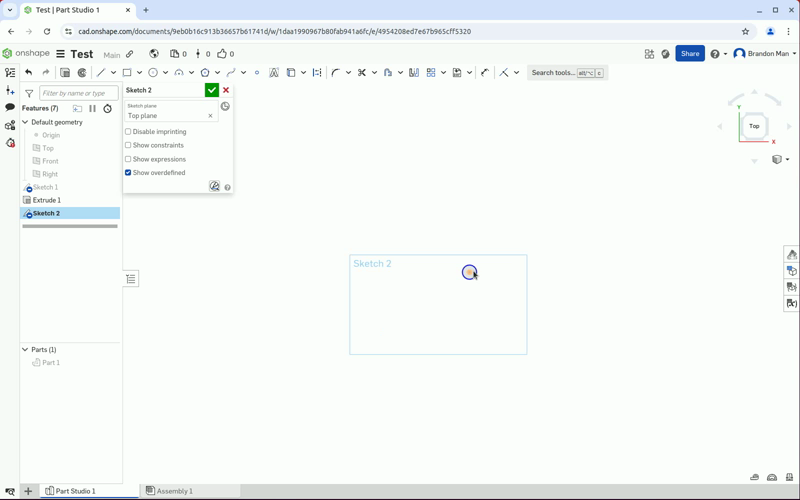
scroll(6)
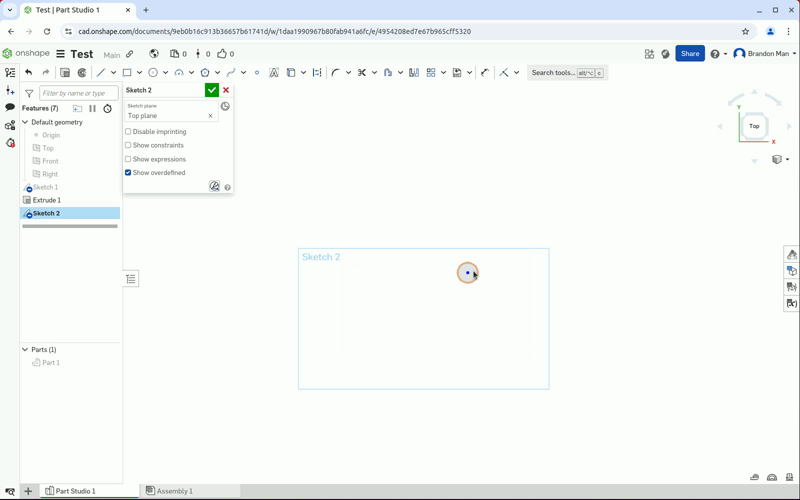
scroll(6)
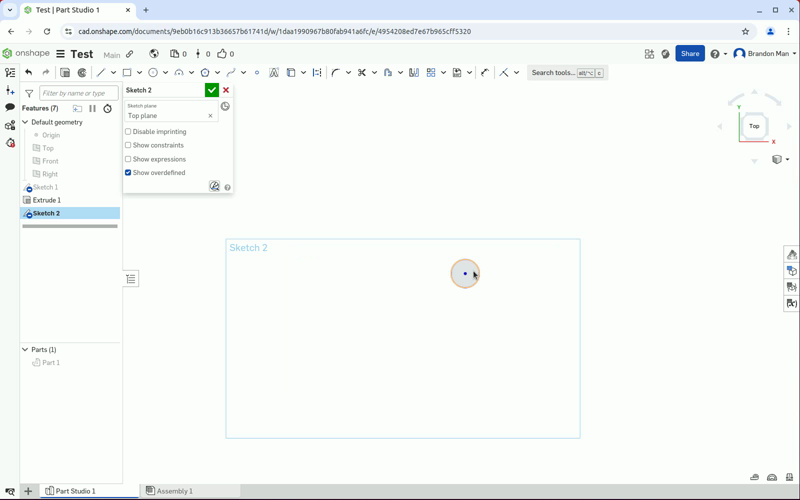
scroll(6)
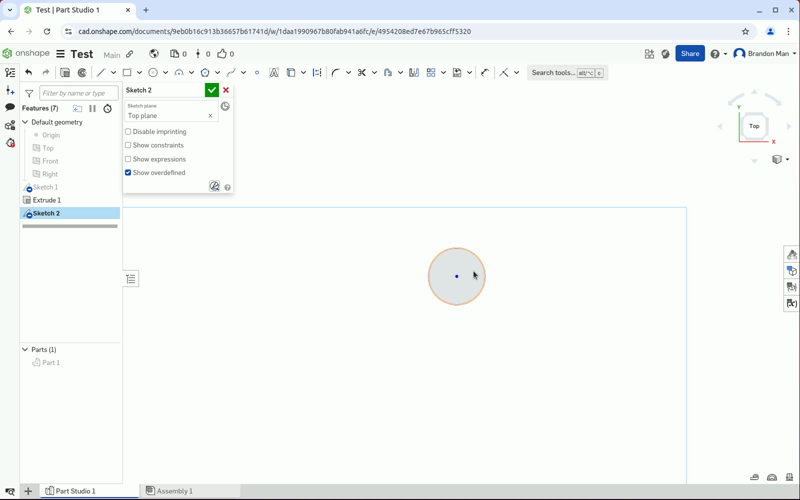
click(473, 270)
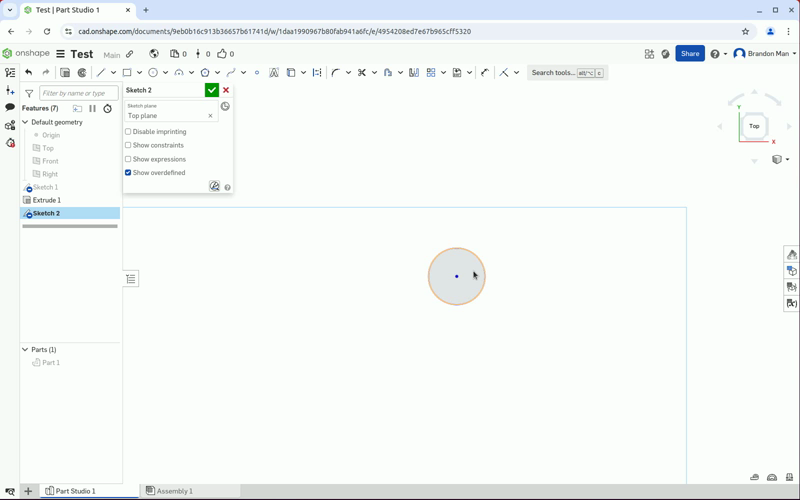
scroll(-6)
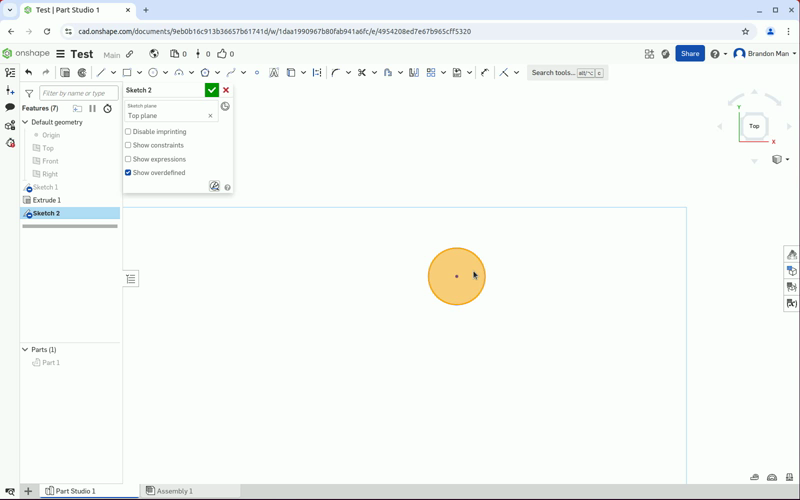
scroll(-6)
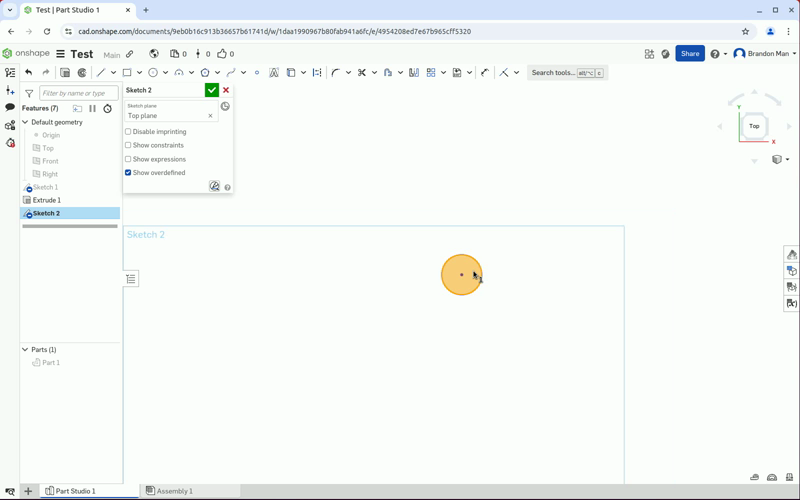
scroll(-6)
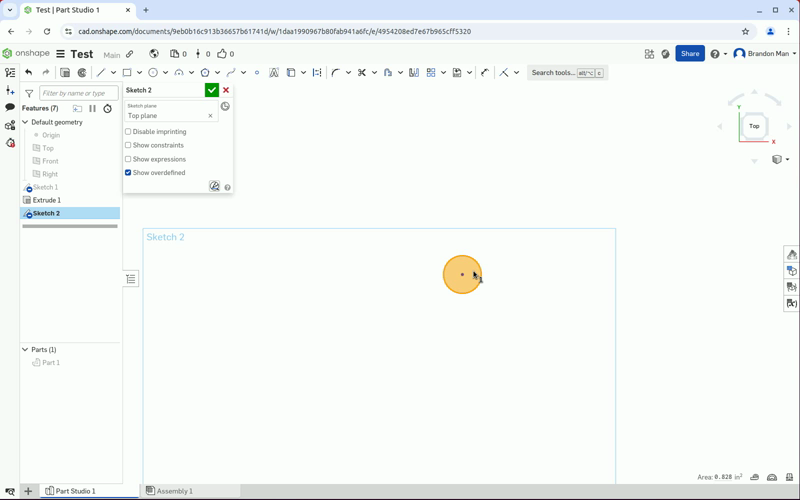
scroll(-6)
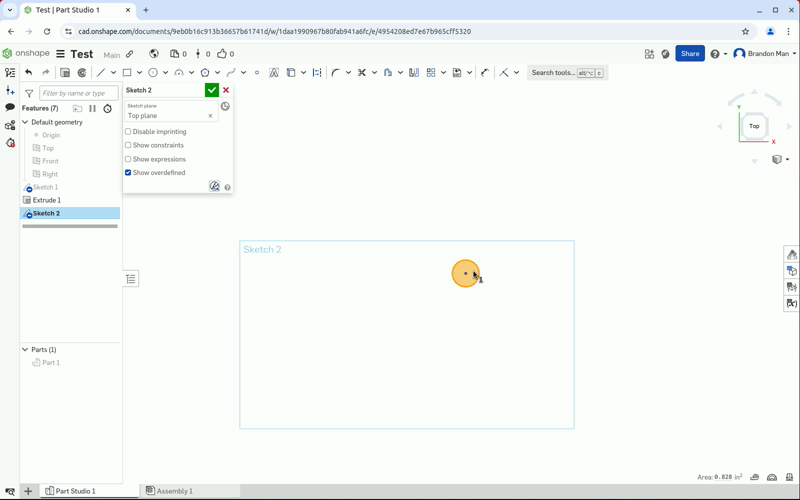
scroll(-6)
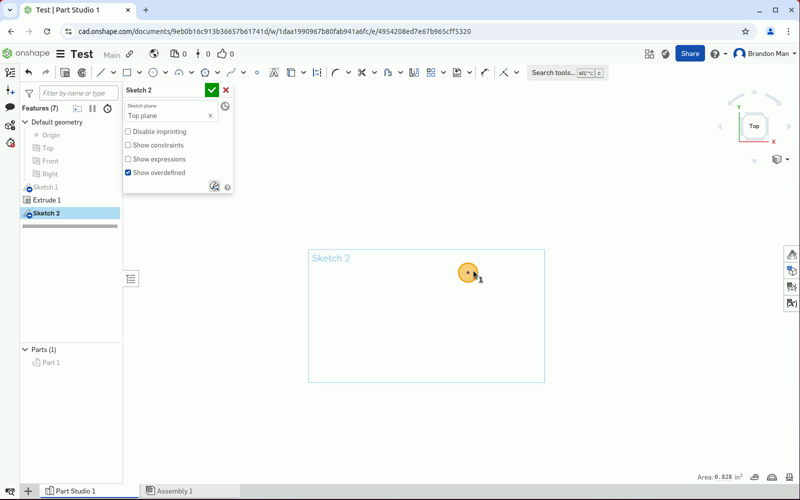
scroll(-6)
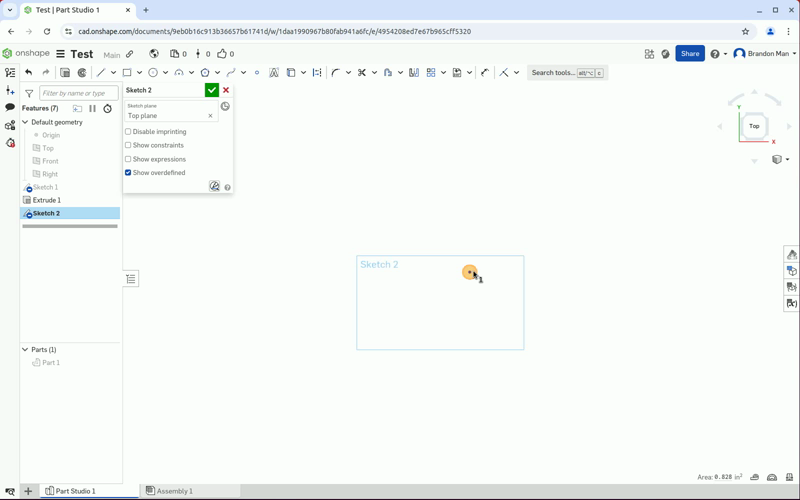
scroll(-6)
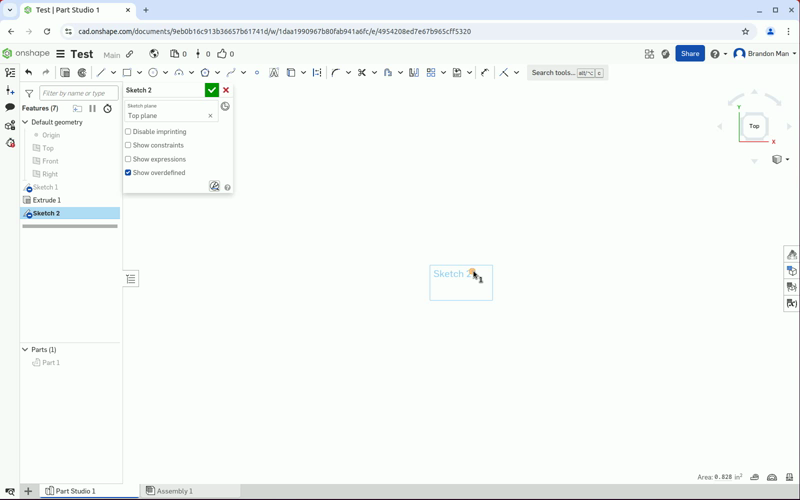
mouse_move(73, 352)
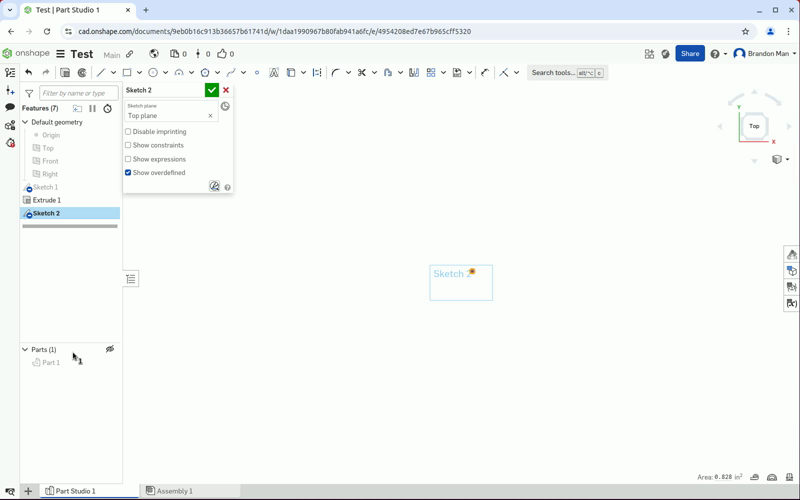
key(shift+y)
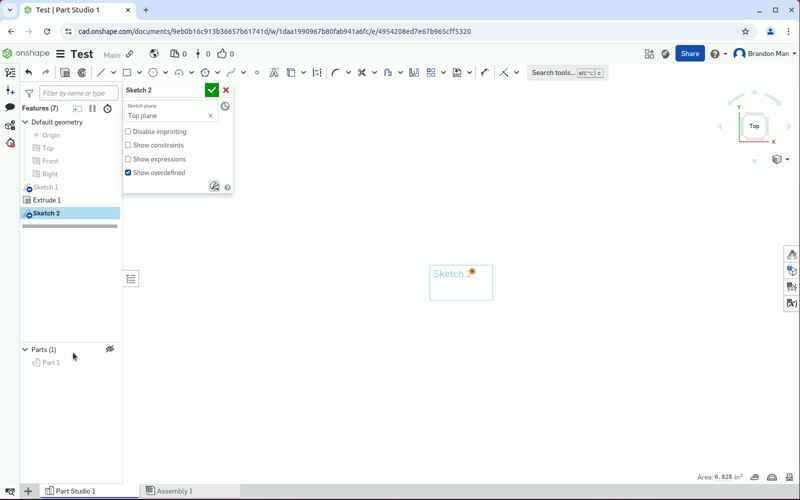
key(shift+e)
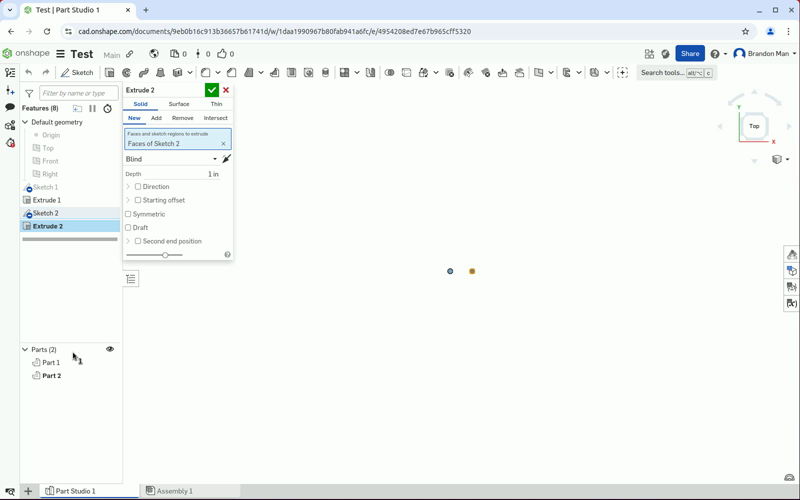
mouse_move(143, 106)
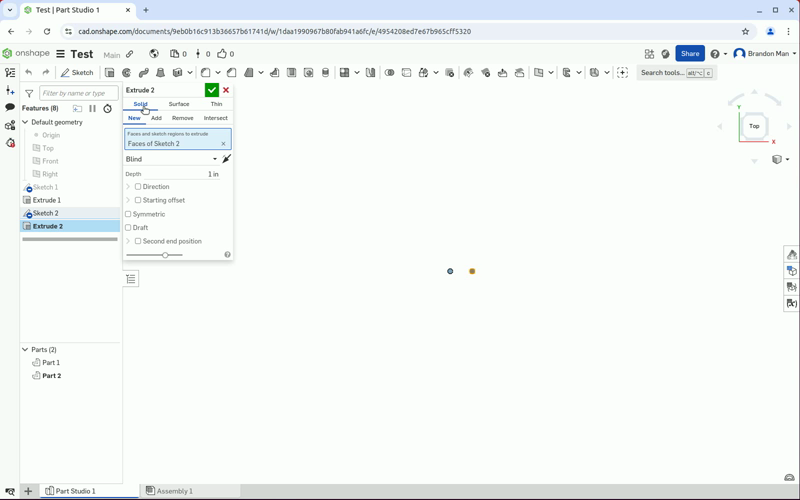
click(143, 106)
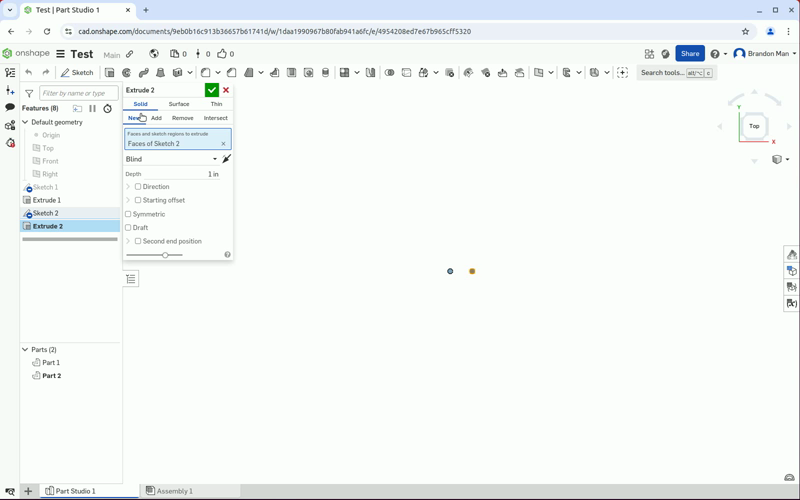
mouse_move(137, 120)
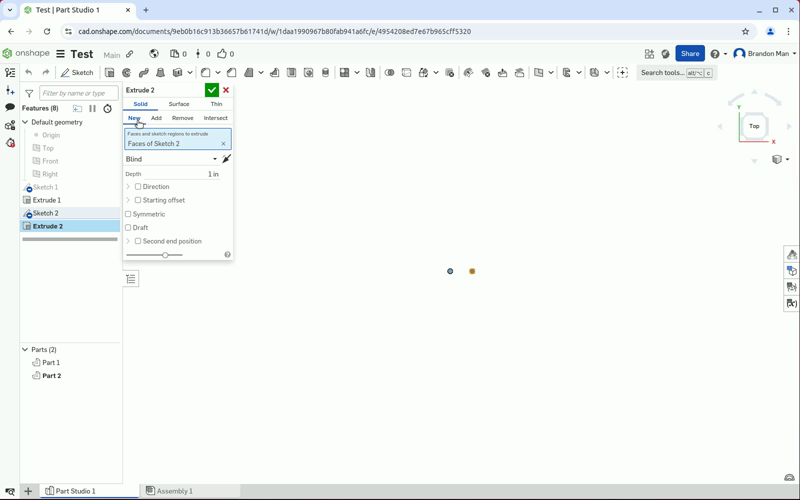
click(137, 120)
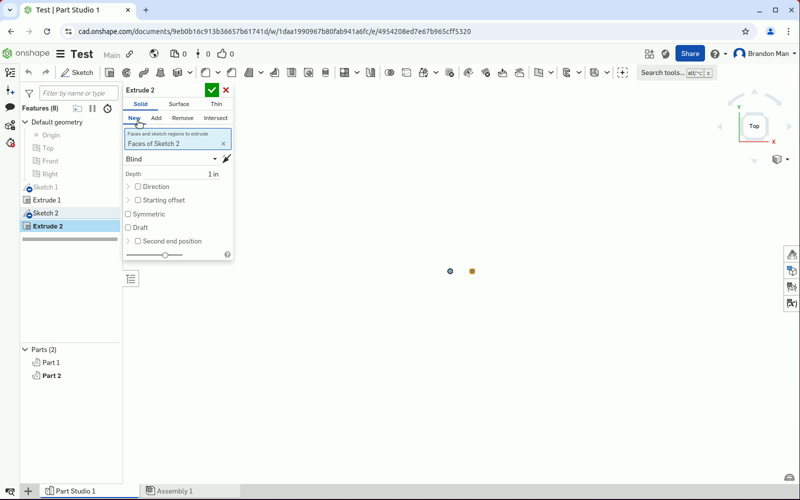
key(tab, 4)
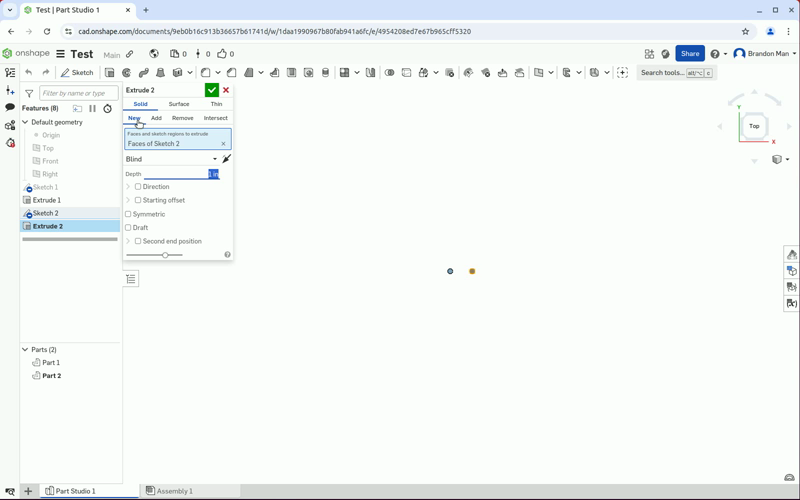
text(23.108)
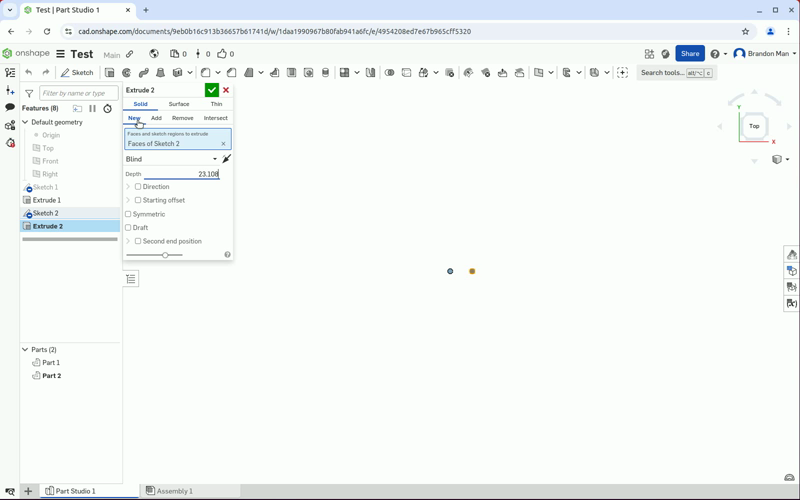
key(enter)
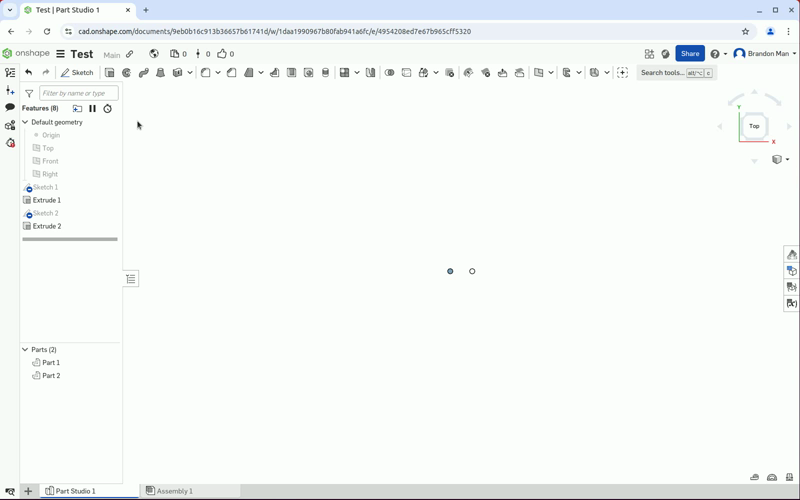
key(shift+h)
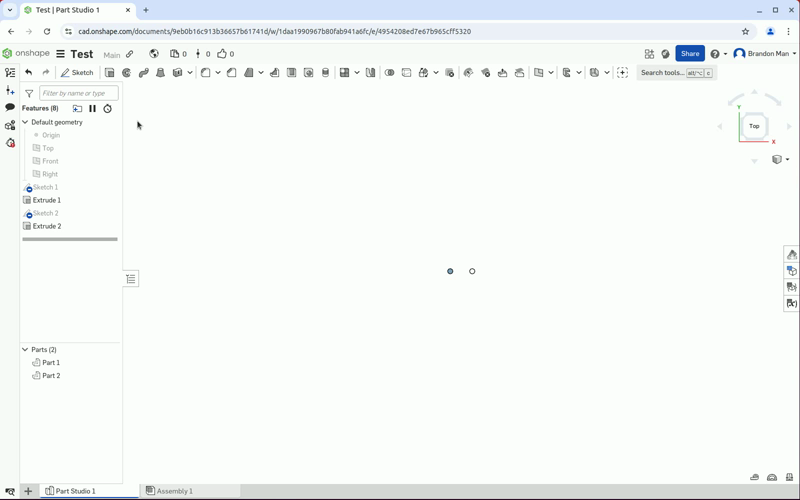
key(shift+h)
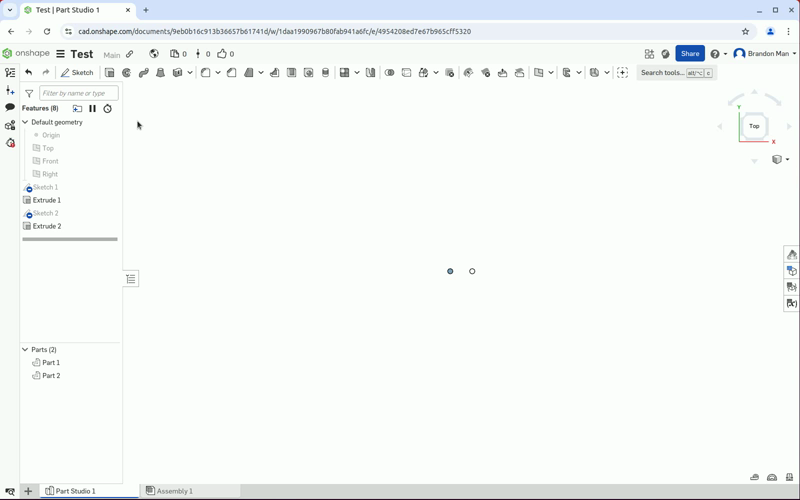
mouse_move(73, 189)
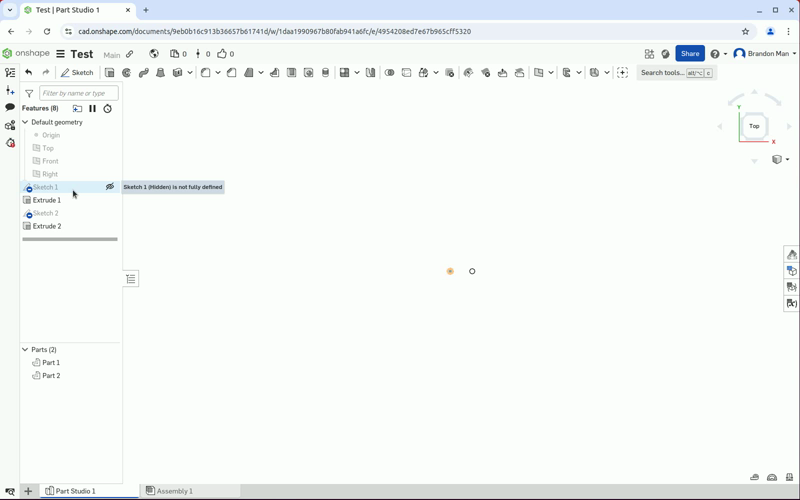
click(73, 189)
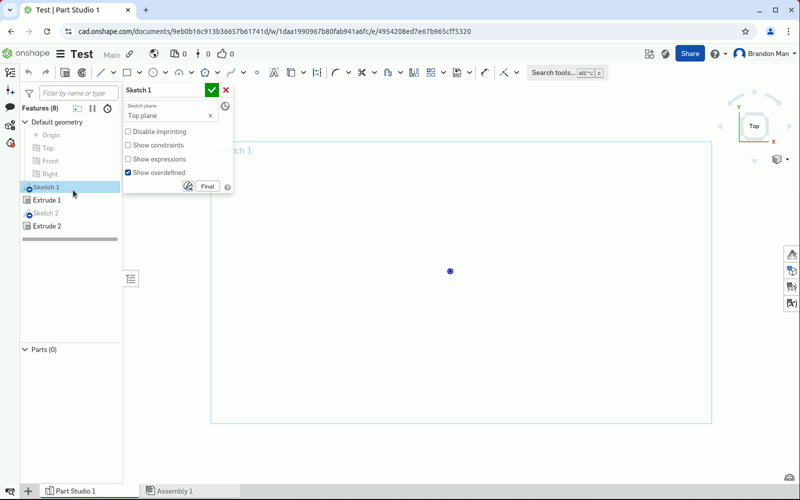
mouse_move(229, 92)
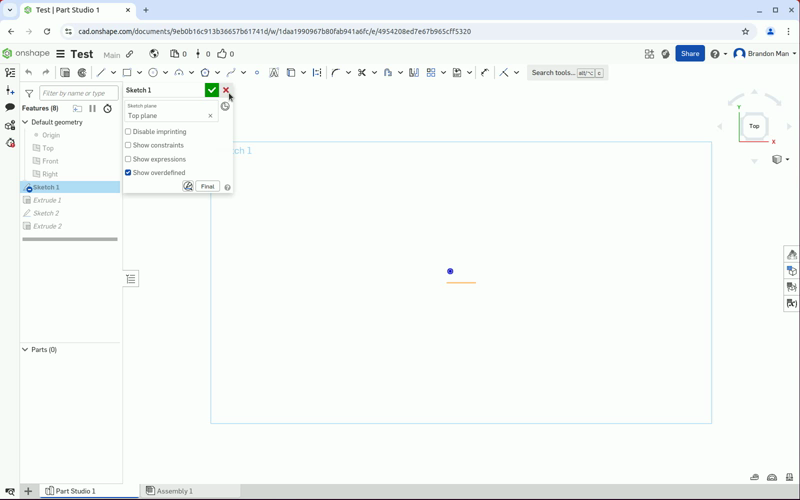
click(229, 92)
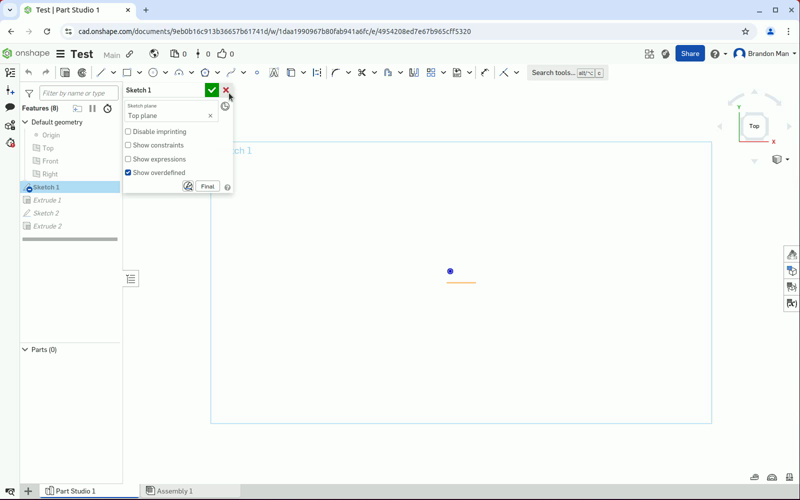
key(shift+s)
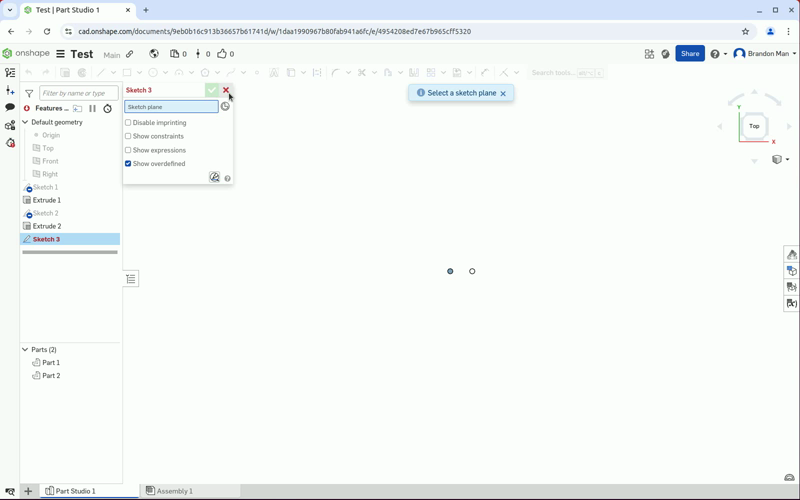
mouse_move(73, 150)
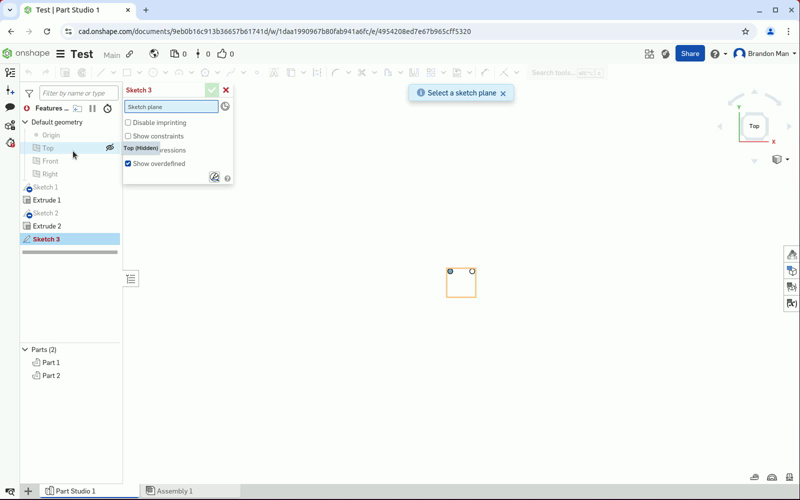
click(73, 150)
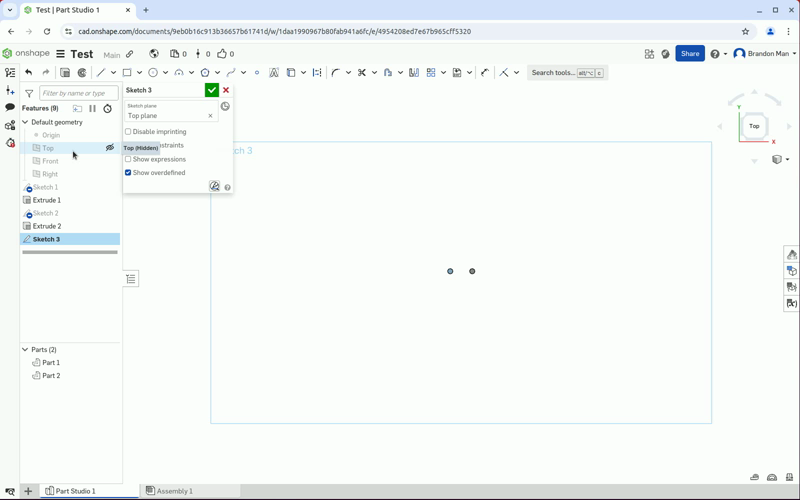
mouse_move(73, 352)
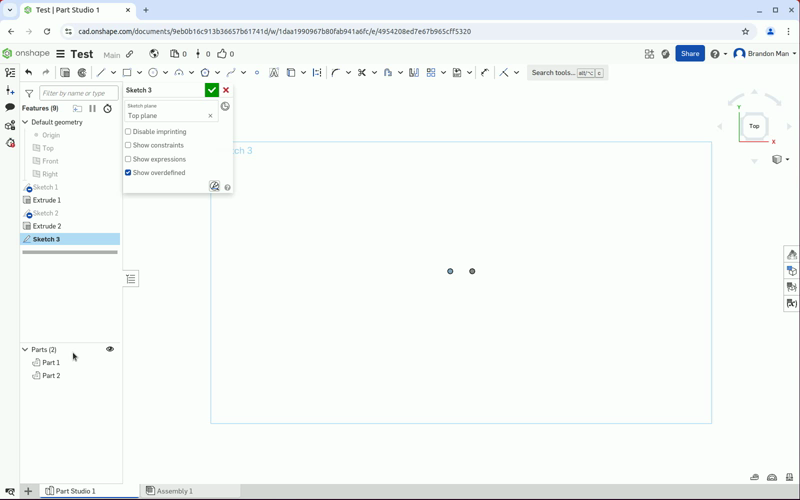
key(y)
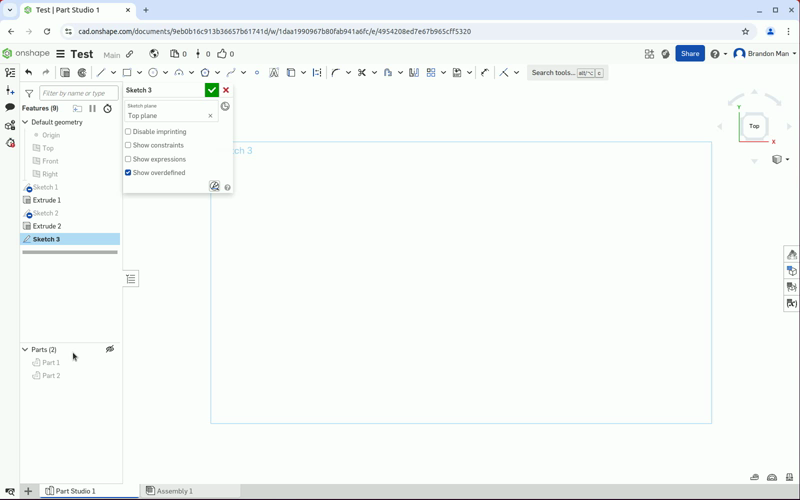
key(c)
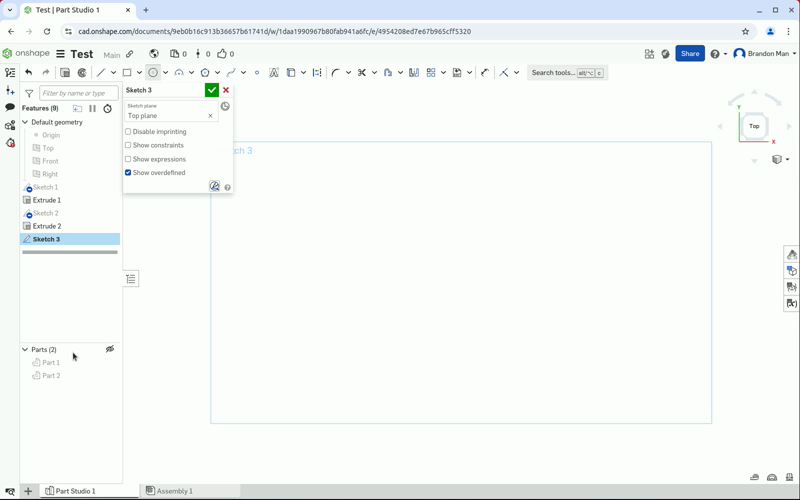
key_down(shift)
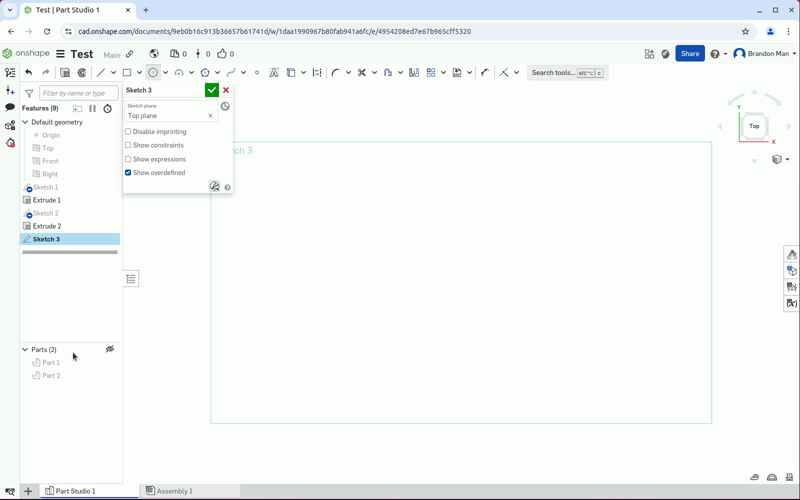
mouse_move(472, 294)
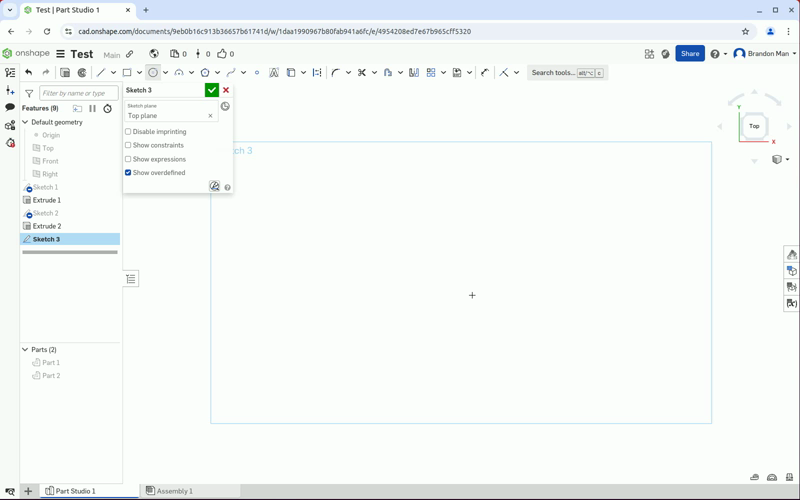
click(472, 294)
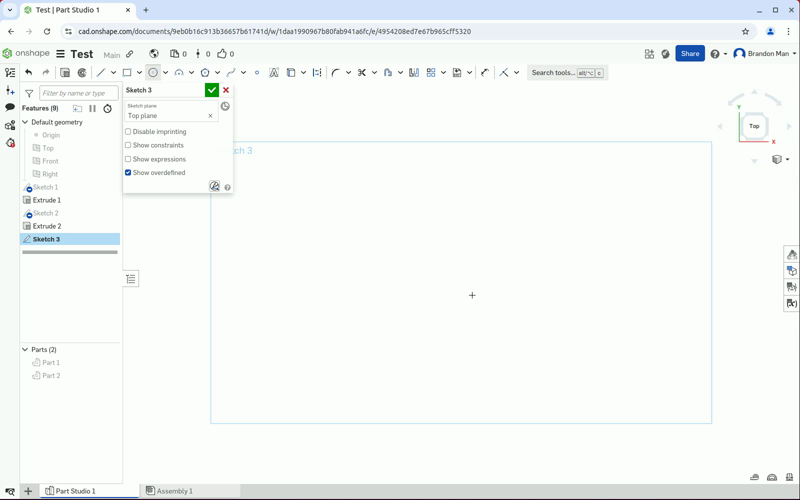
key_up(shift)
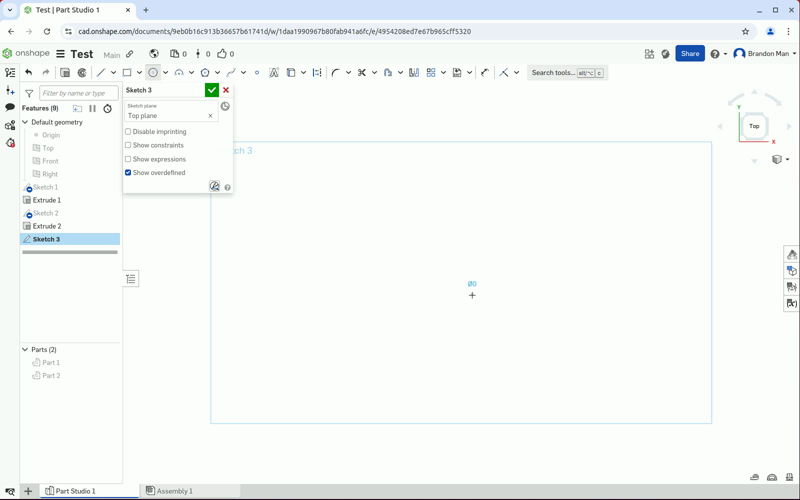
mouse_move(474, 294)
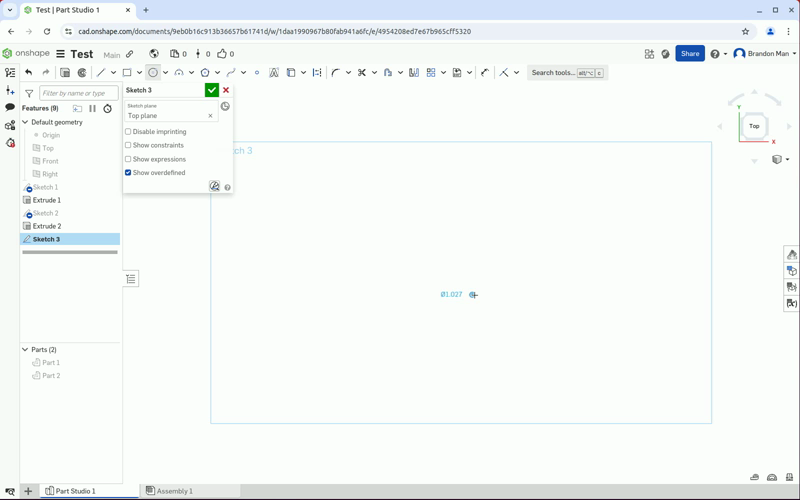
scroll(6)
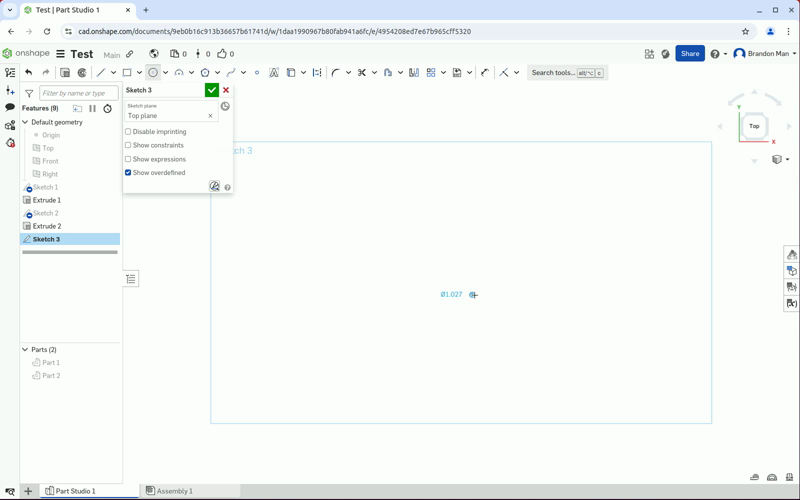
scroll(6)
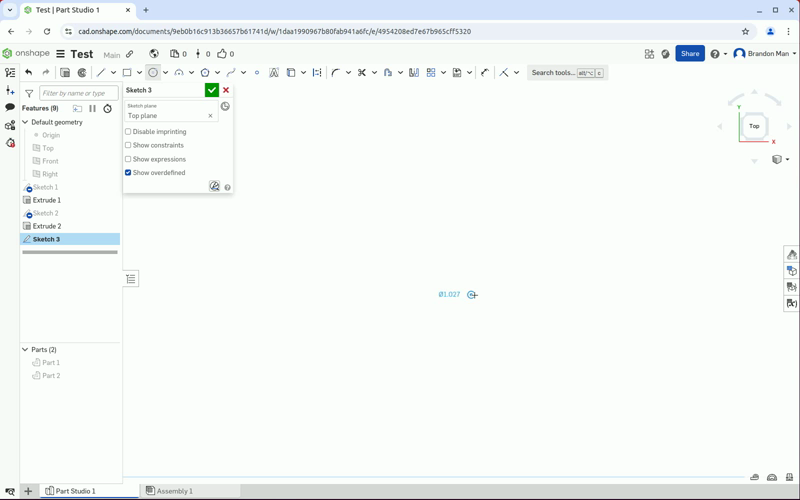
scroll(6)
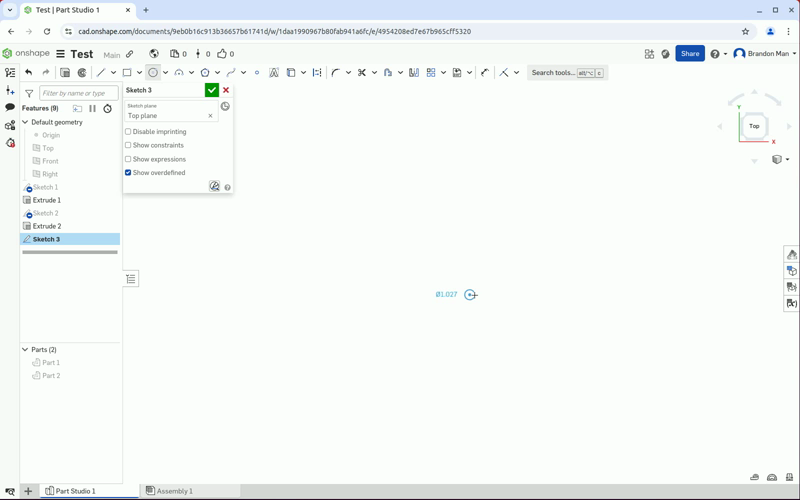
scroll(6)
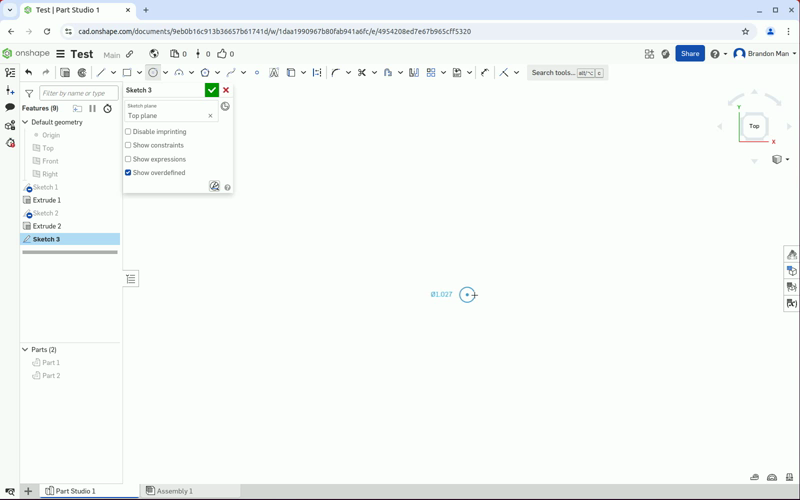
scroll(6)
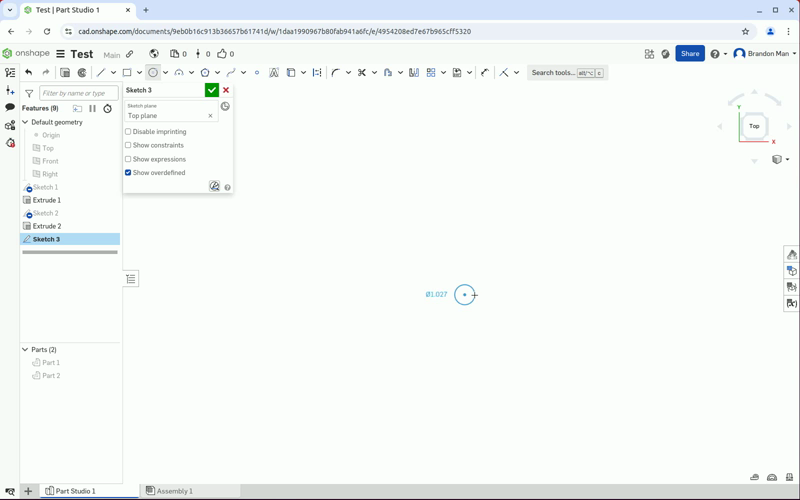
scroll(6)
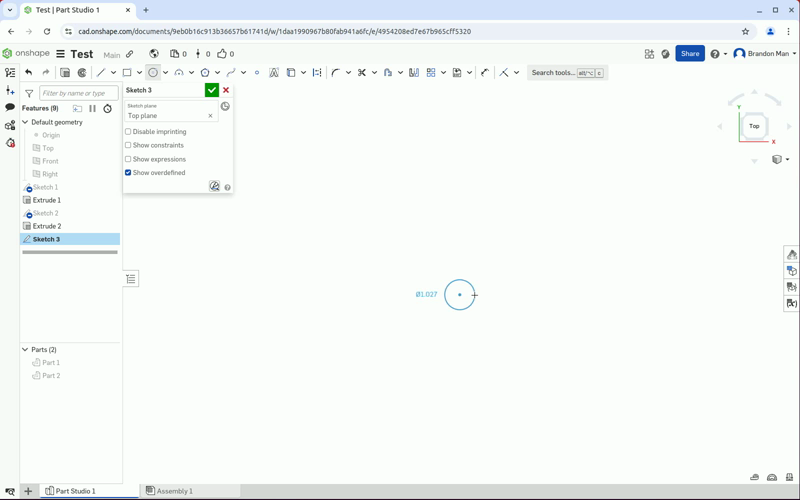
scroll(6)
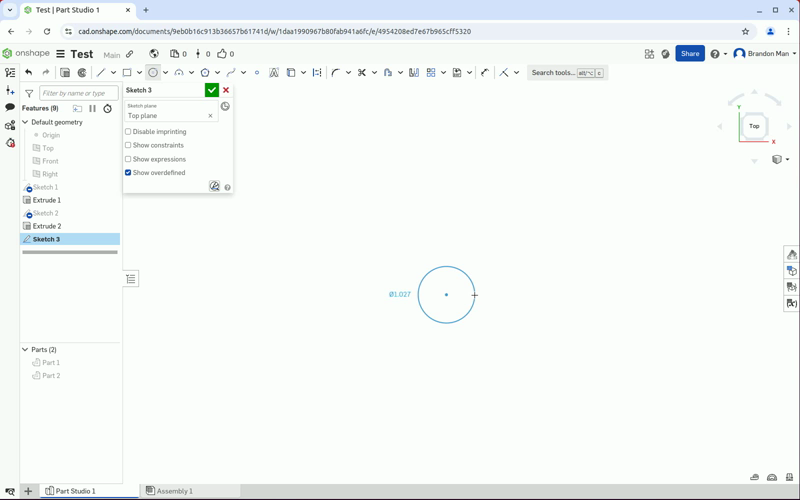
click(474, 294)
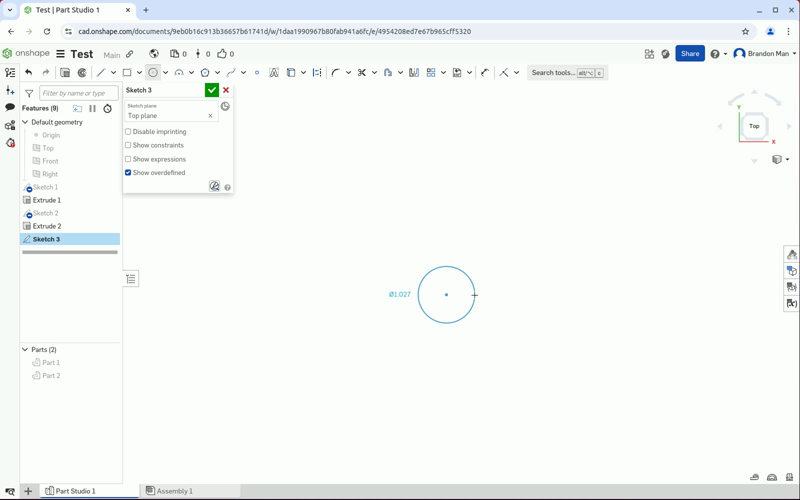
scroll(-6)
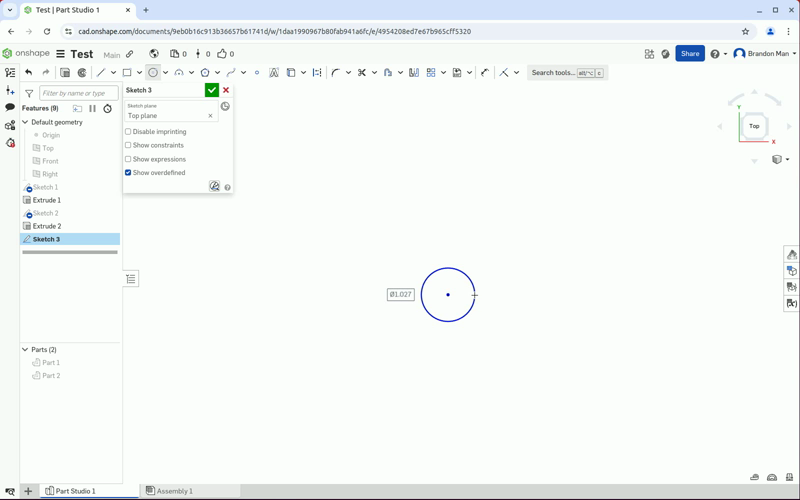
scroll(-6)
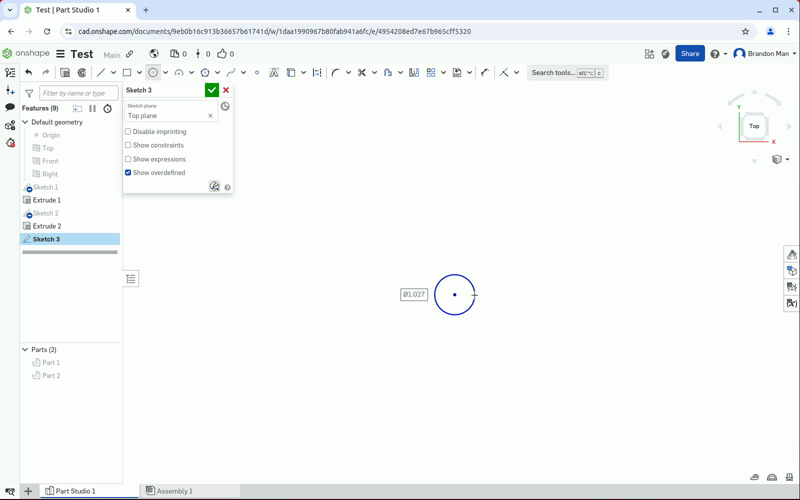
scroll(-6)
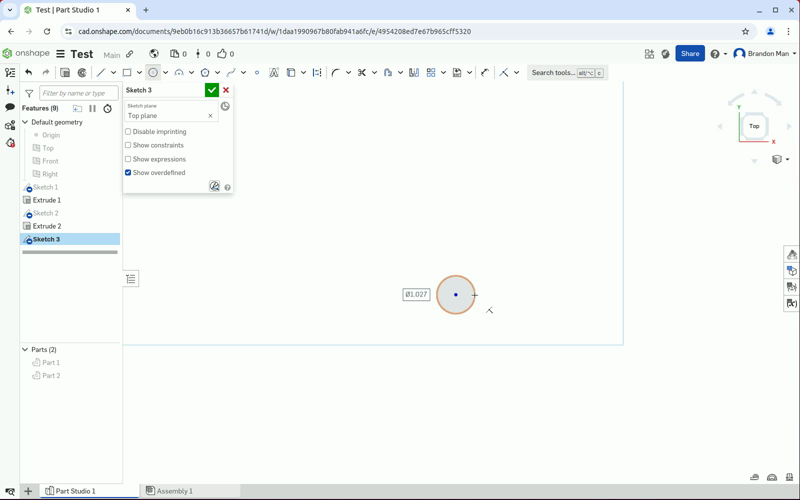
scroll(-6)
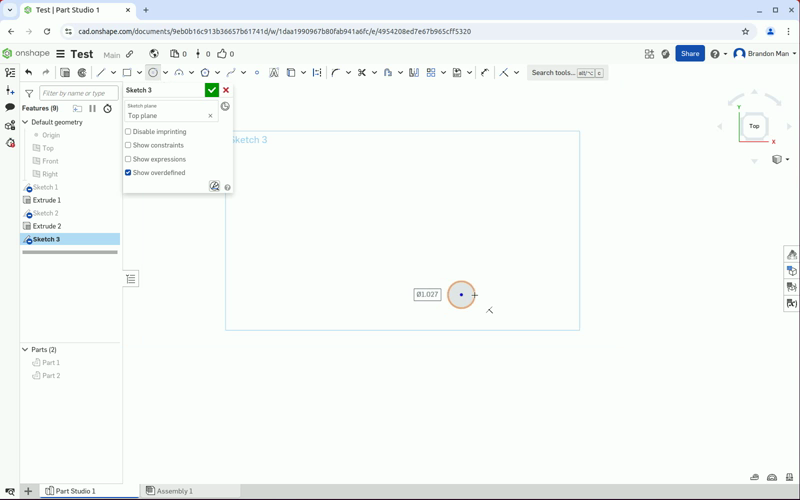
scroll(-6)
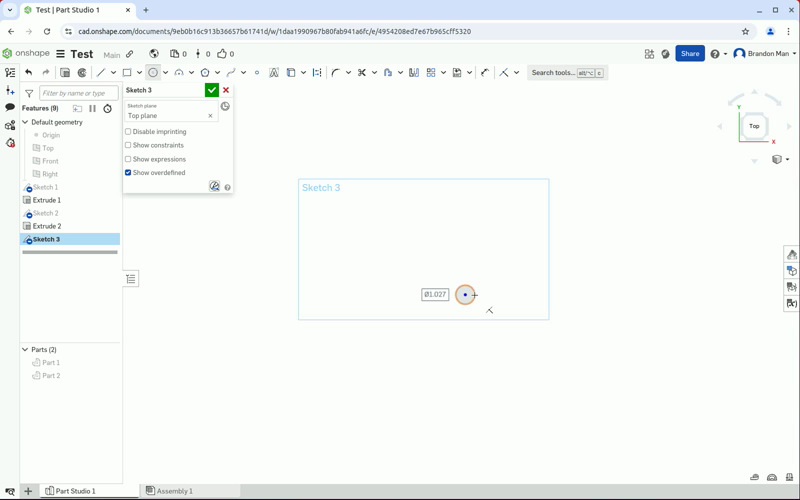
scroll(-6)
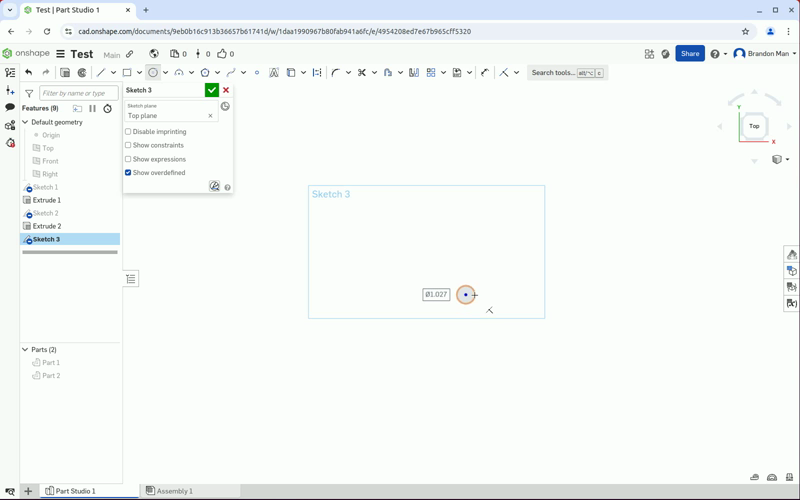
scroll(-6)
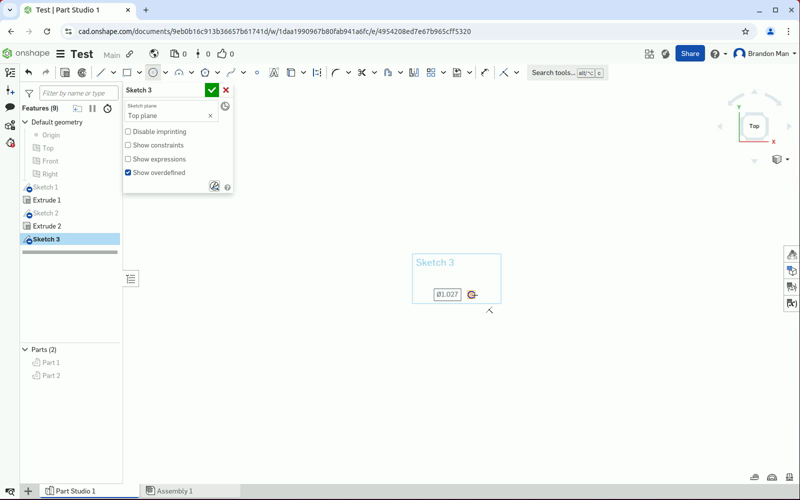
key(esc)
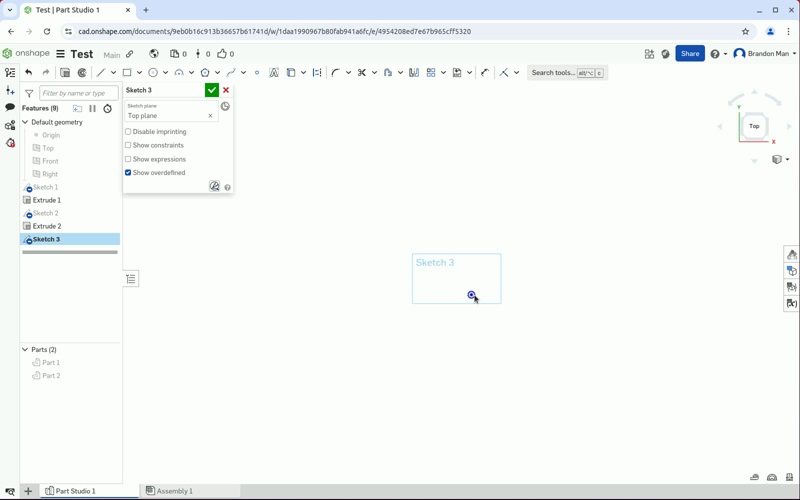
mouse_move(472, 295)
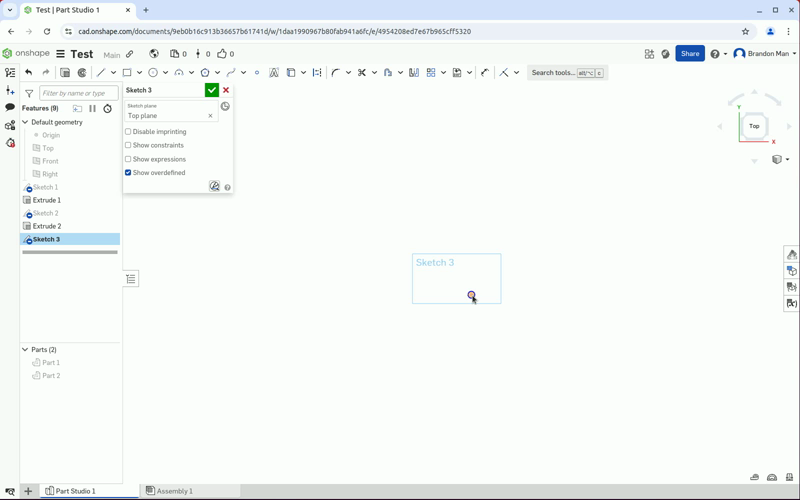
scroll(6)
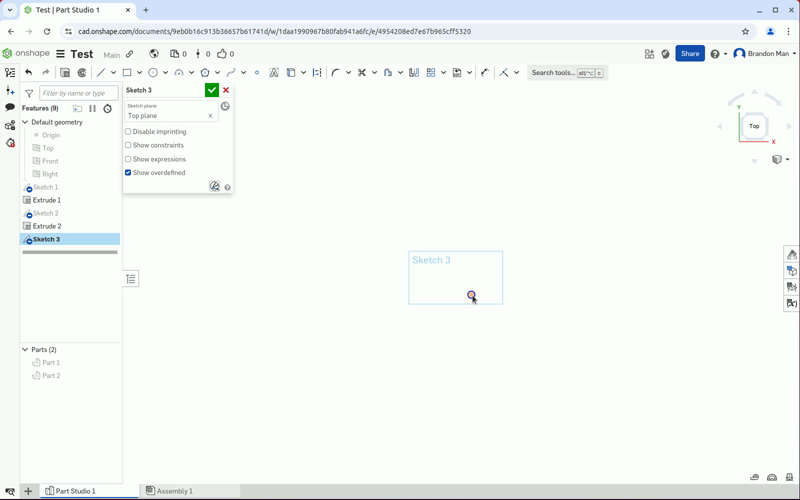
scroll(6)
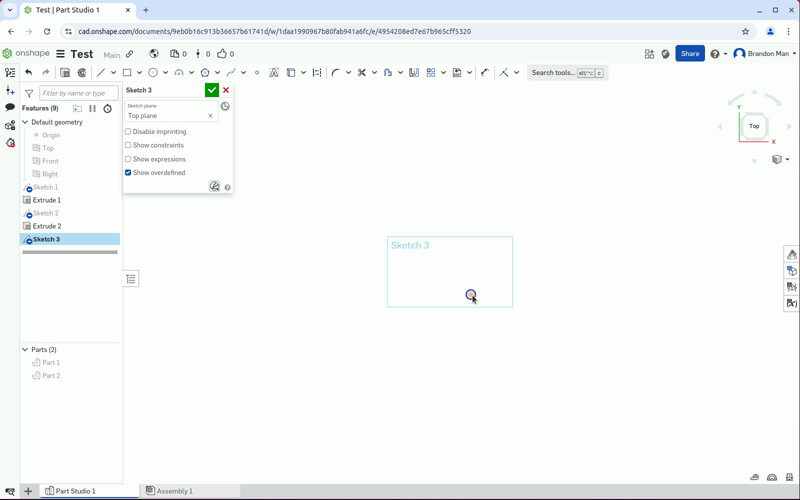
scroll(6)
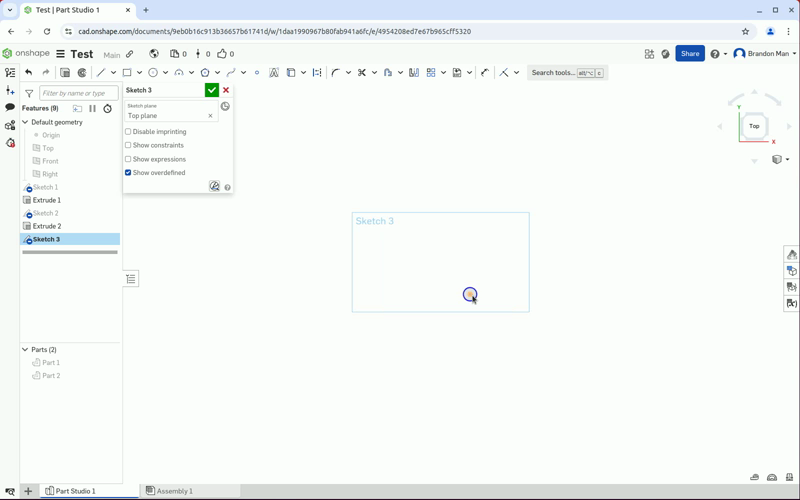
scroll(6)
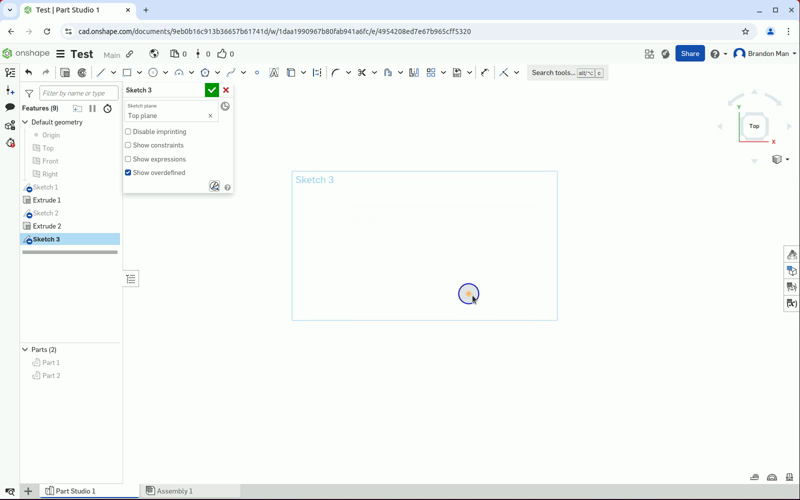
scroll(6)
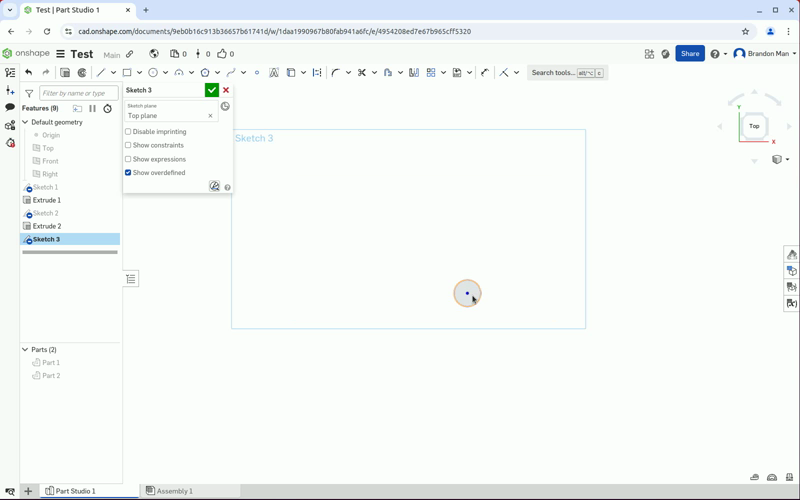
scroll(6)
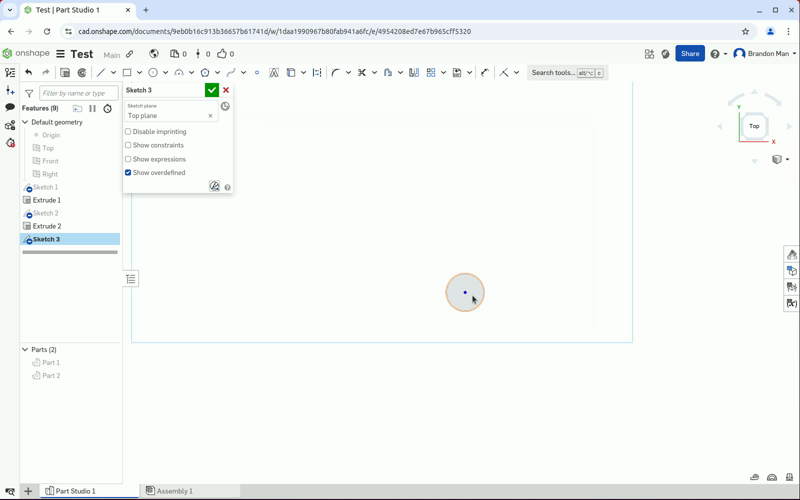
scroll(6)
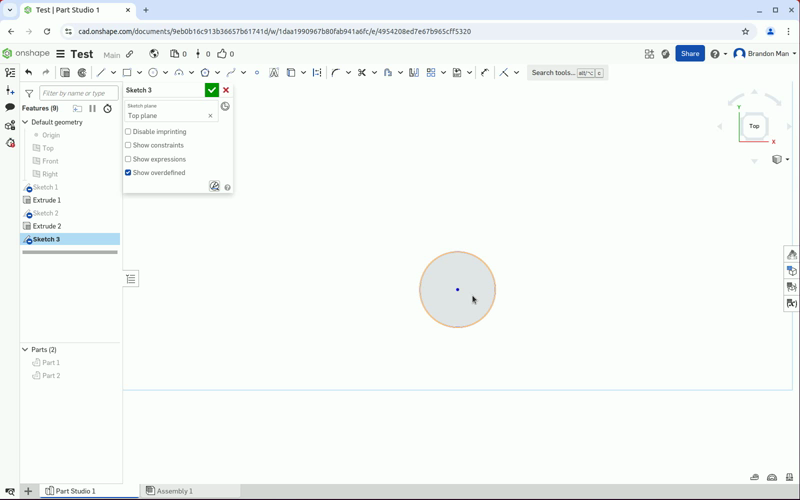
click(472, 295)
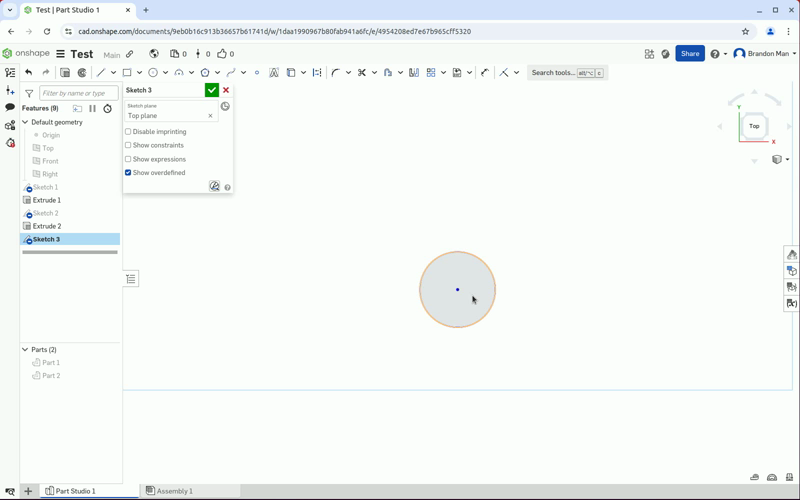
scroll(-6)
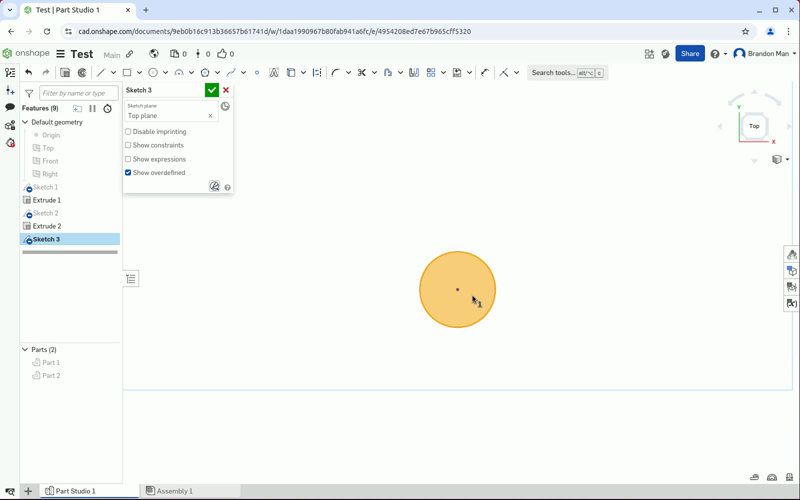
scroll(-6)
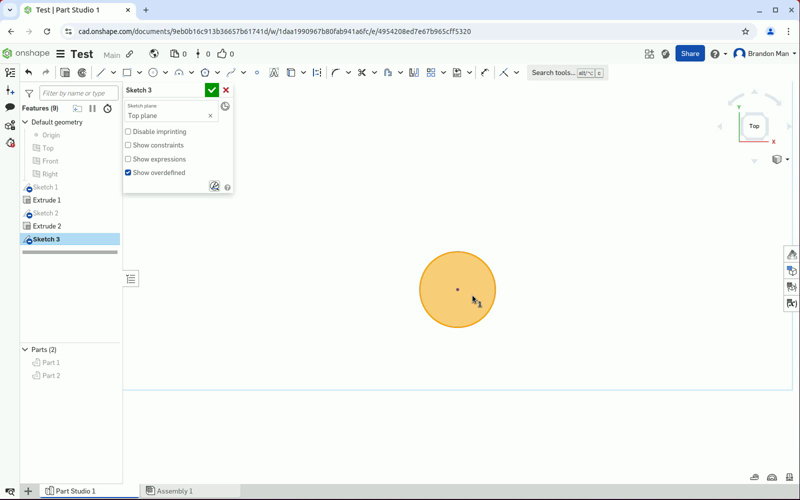
scroll(-6)
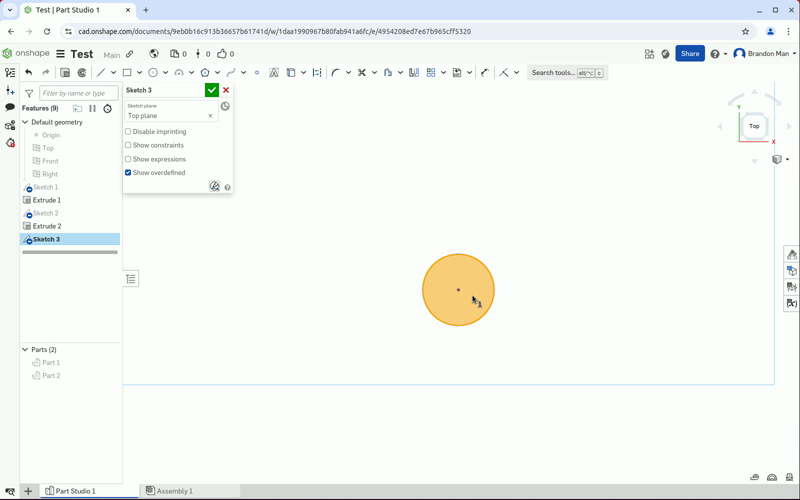
scroll(-6)
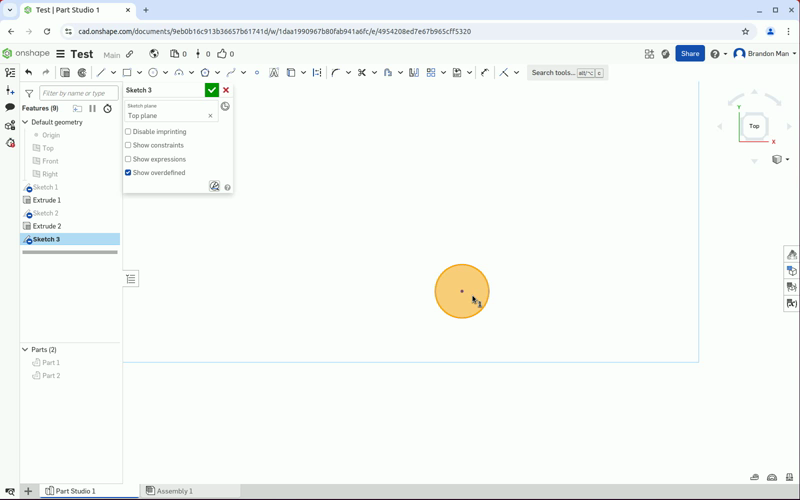
scroll(-6)
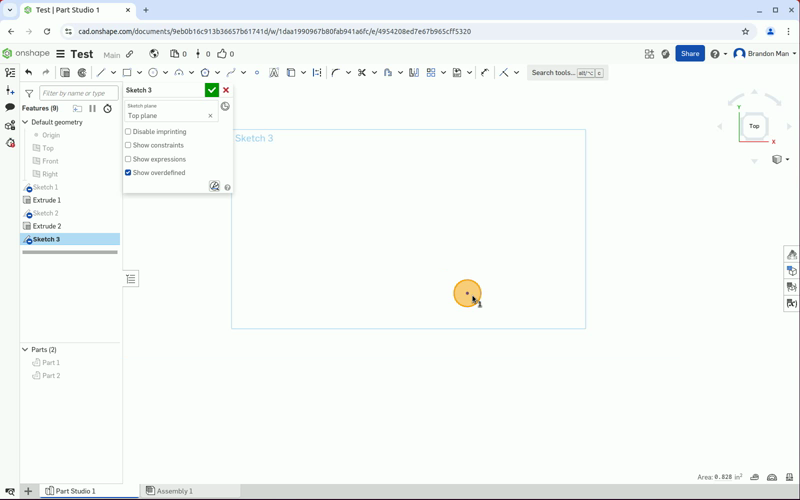
scroll(-6)
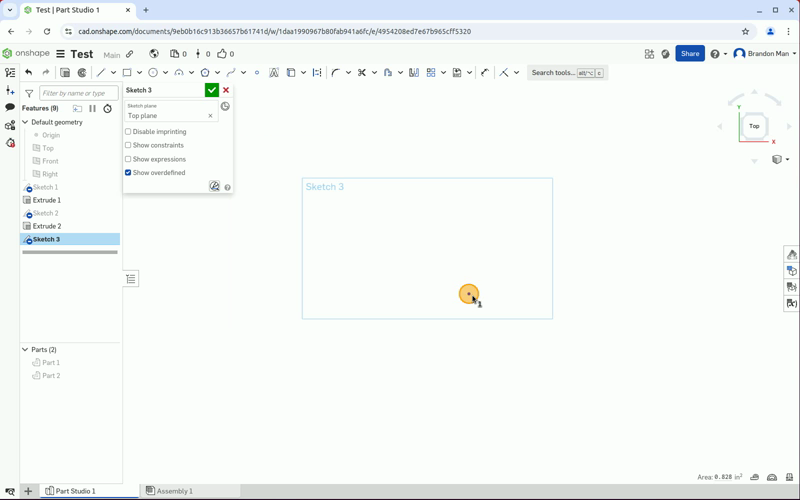
scroll(-6)
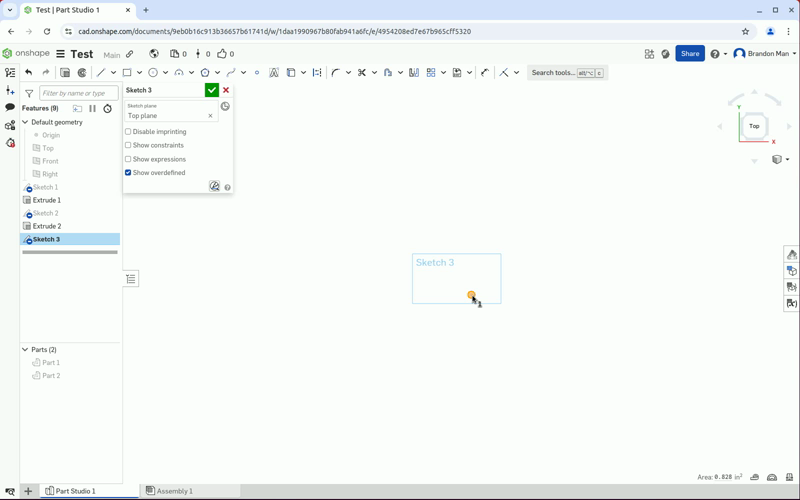
mouse_move(73, 352)
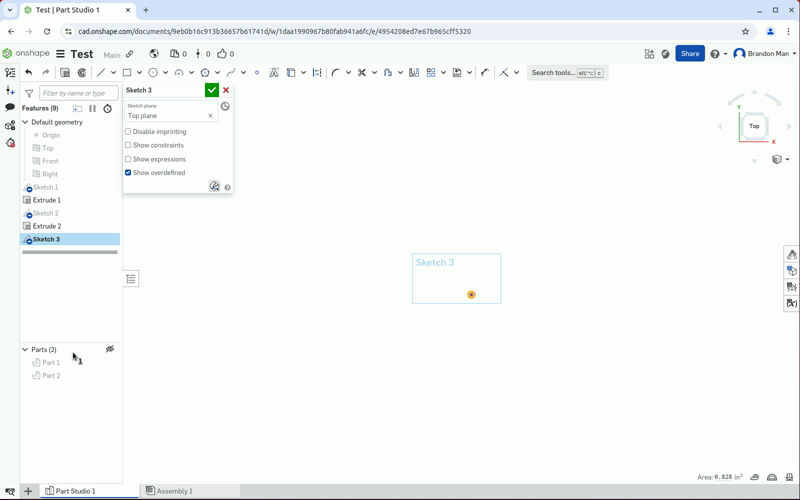
key(shift+y)
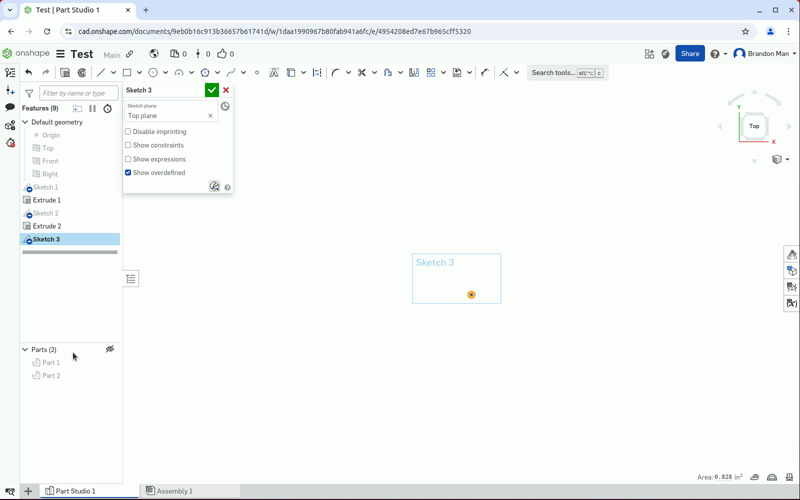
key(shift+e)
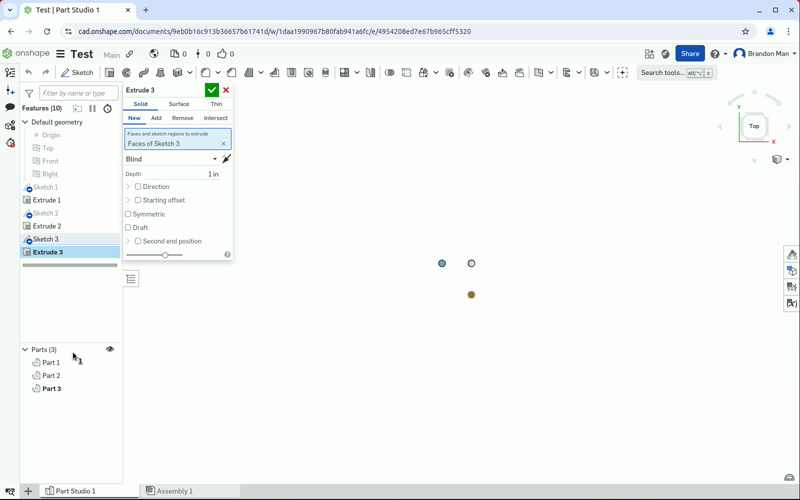
mouse_move(143, 106)
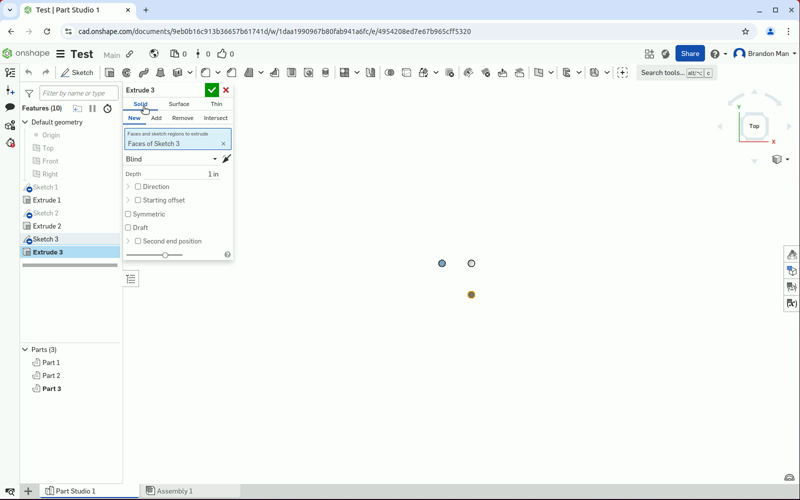
click(143, 106)
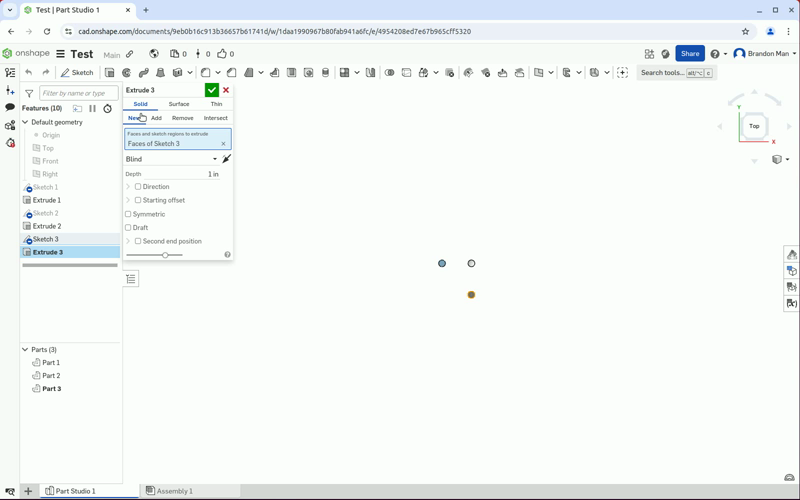
mouse_move(137, 120)
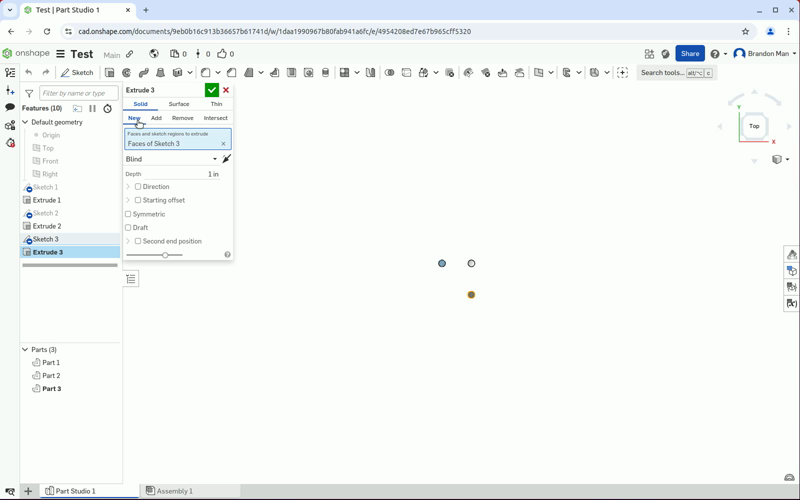
click(137, 120)
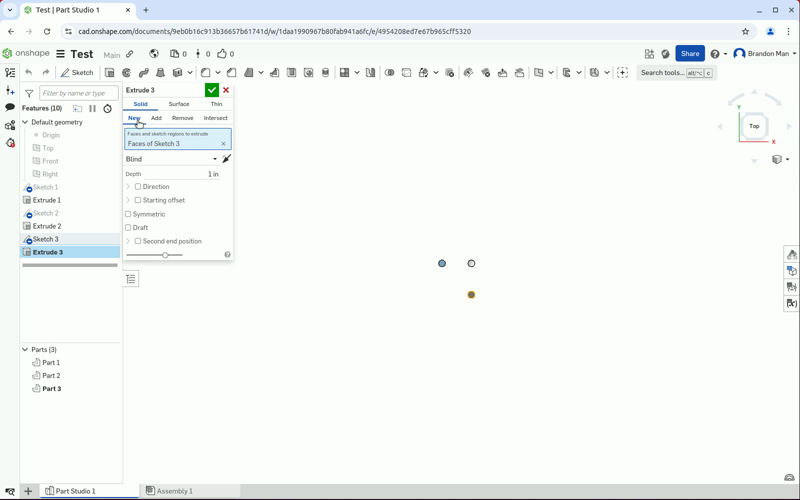
key(tab, 4)
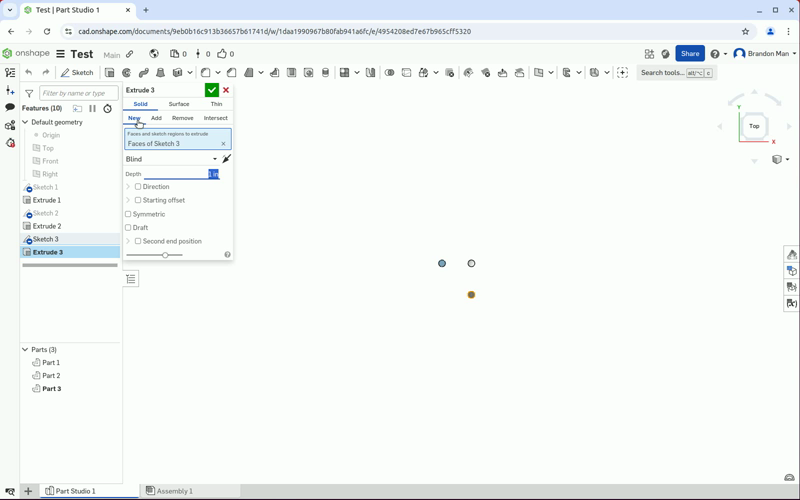
text(23.108)
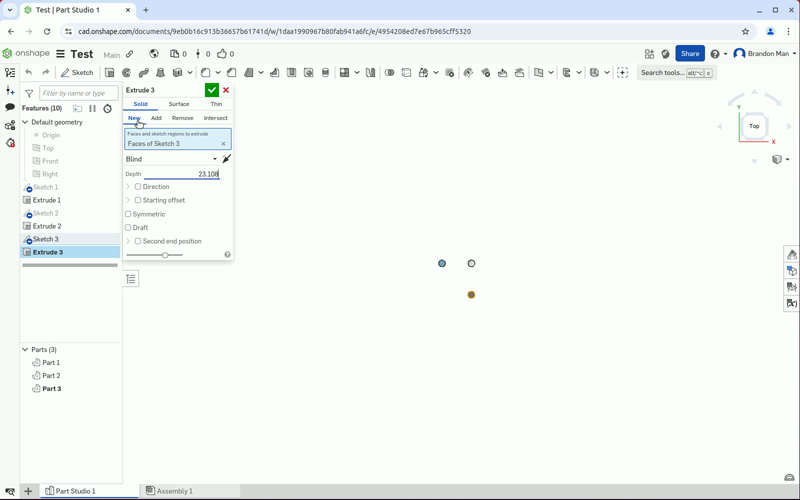
key(enter)
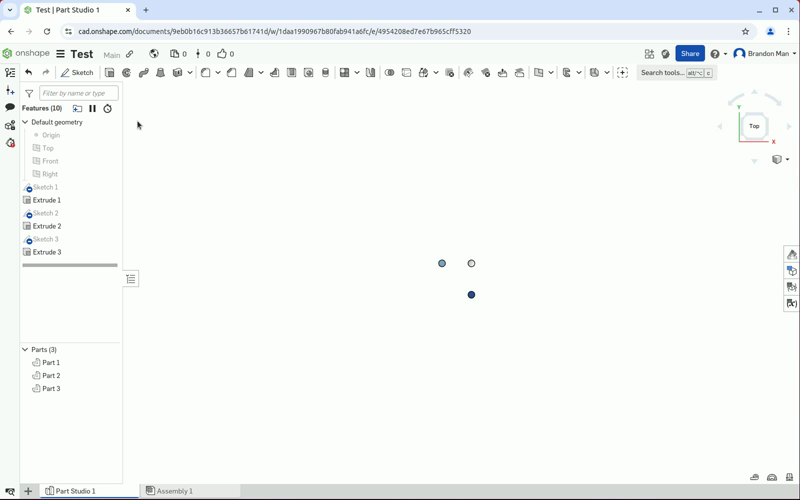
key(shift+h)
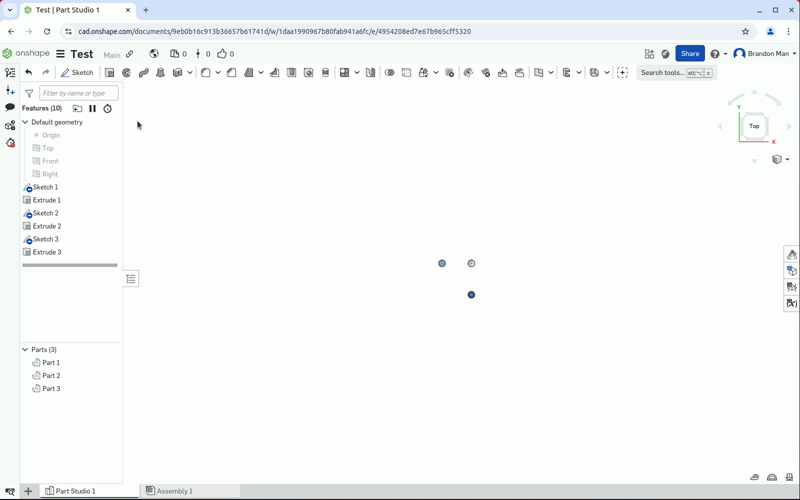
key(shift+h)
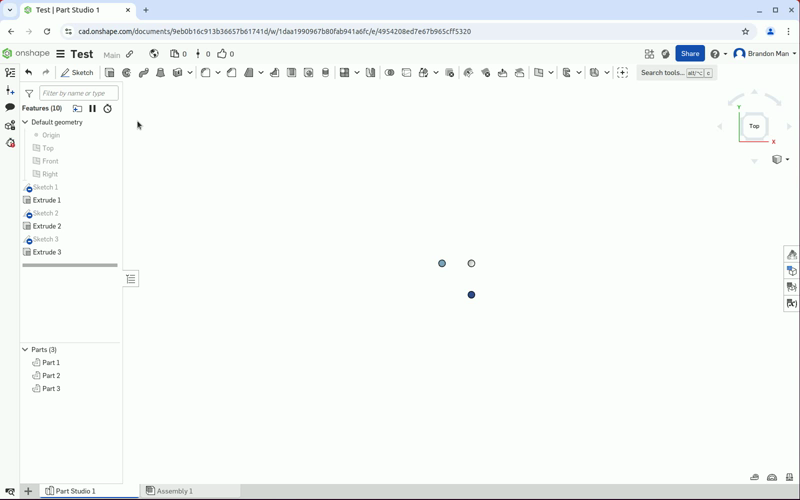
mouse_move(73, 189)
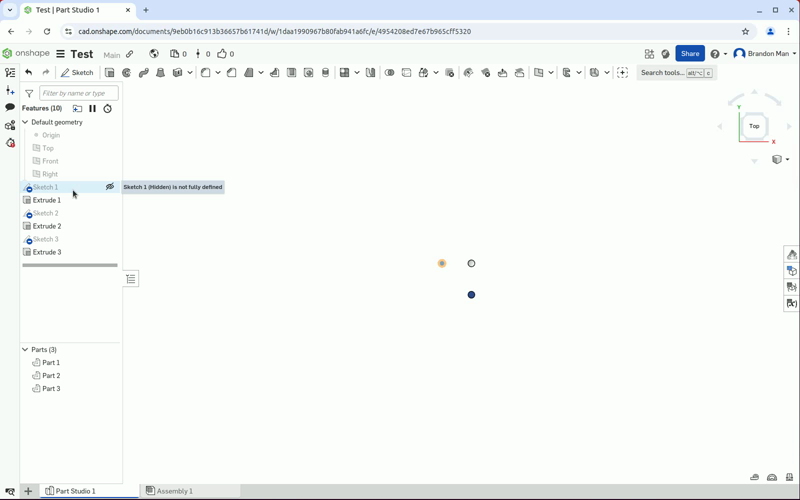
click(73, 189)
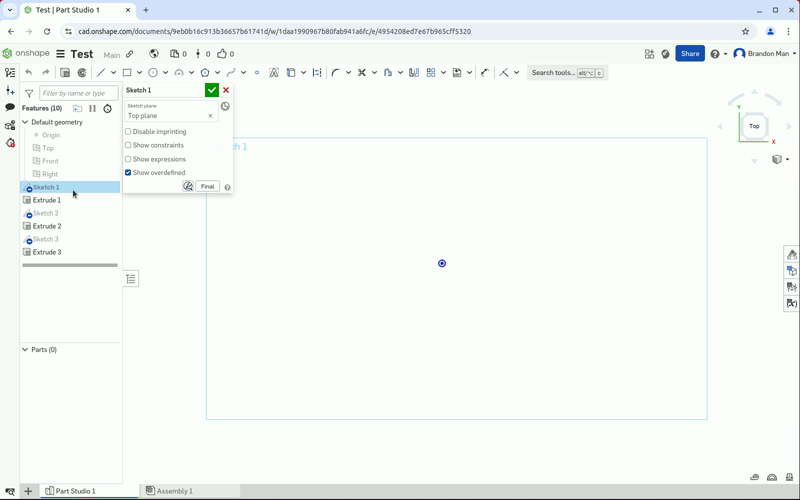
mouse_move(229, 92)
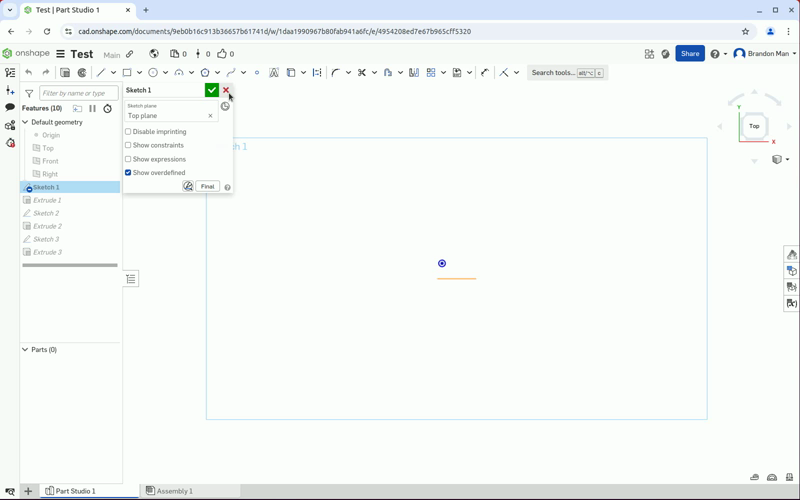
click(229, 92)
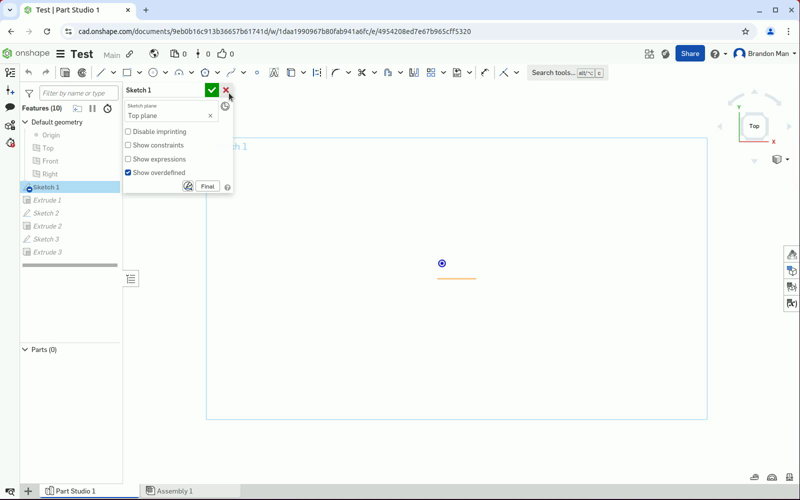
key(shift+s)
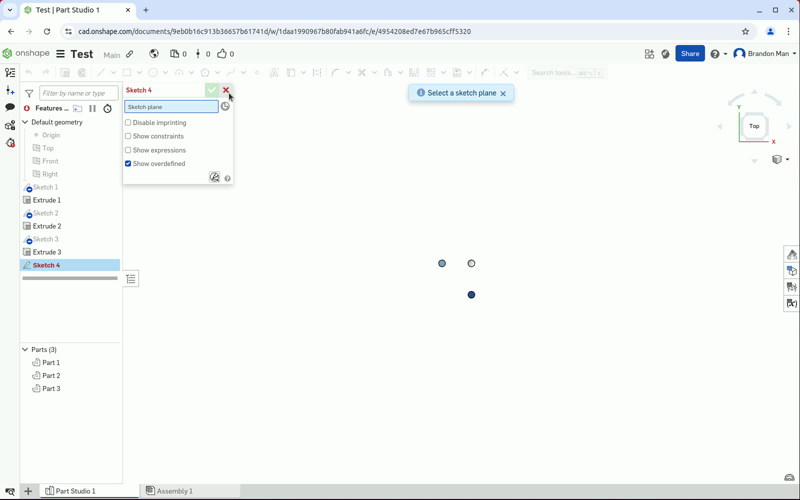
mouse_move(73, 150)
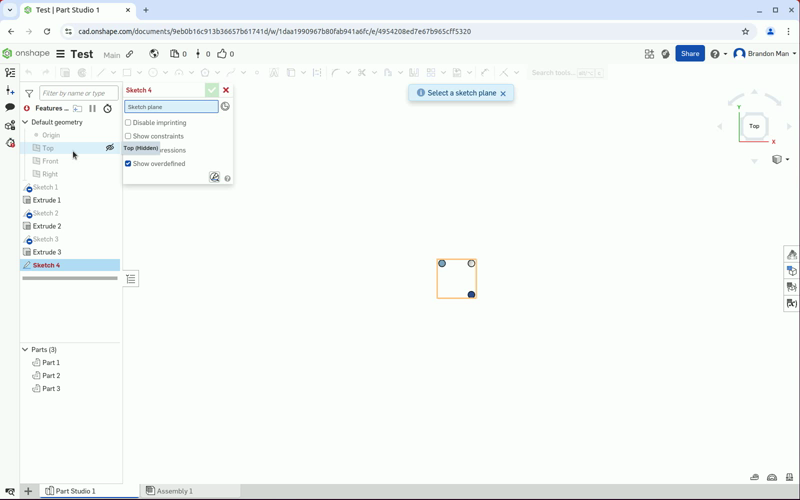
click(73, 150)
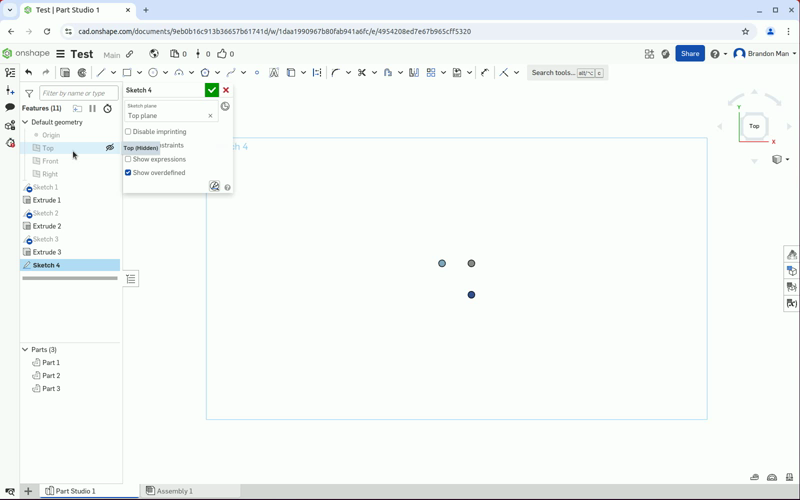
mouse_move(73, 352)
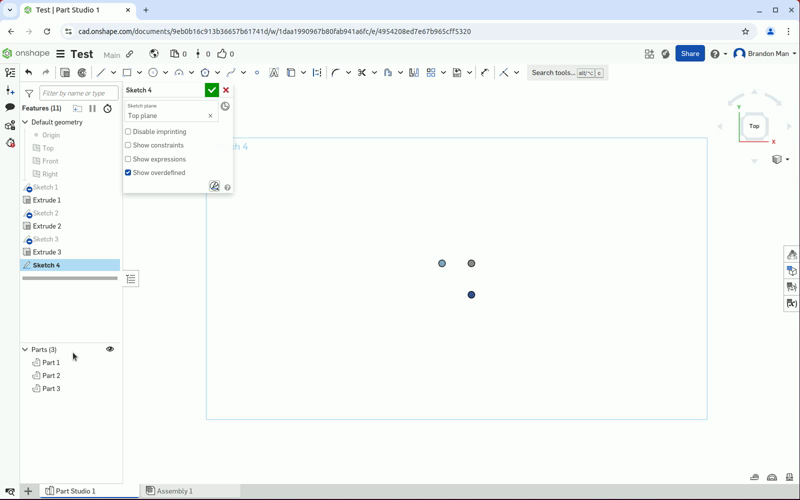
key(y)
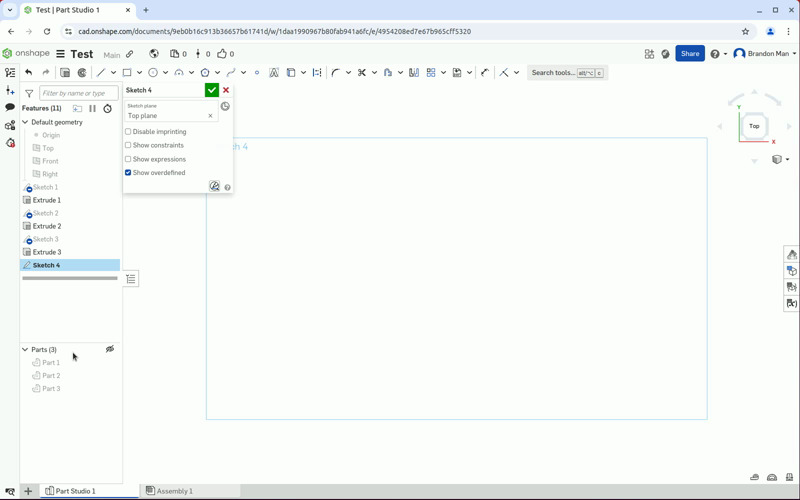
key(c)
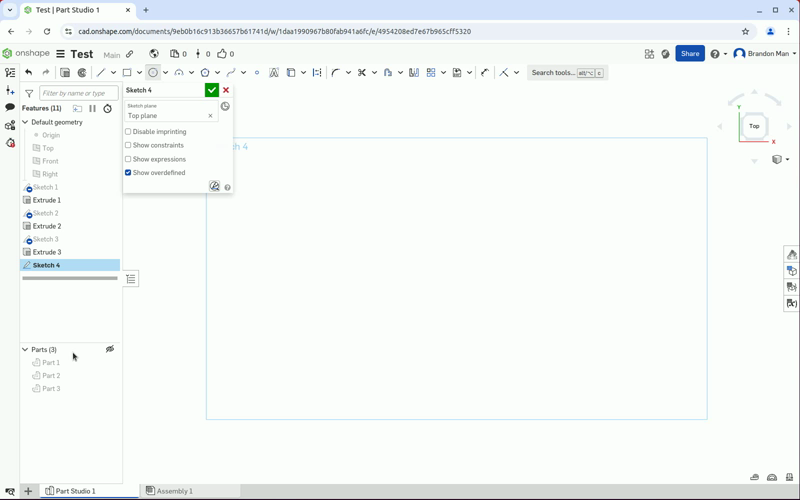
key_down(shift)
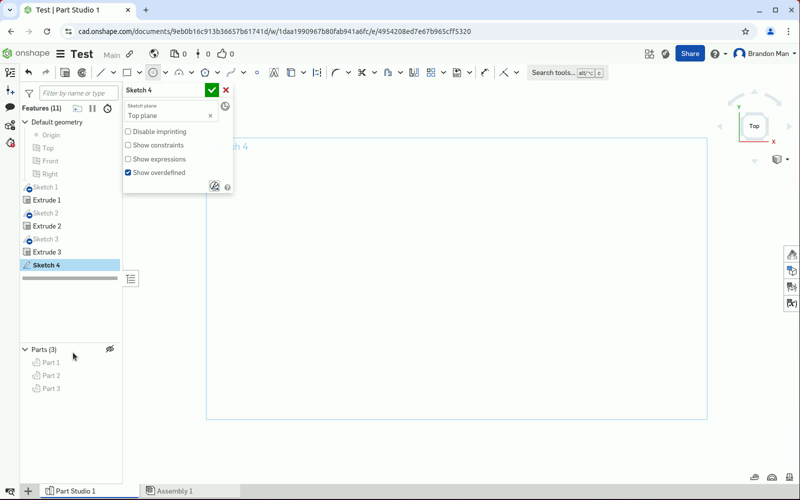
mouse_move(450, 294)
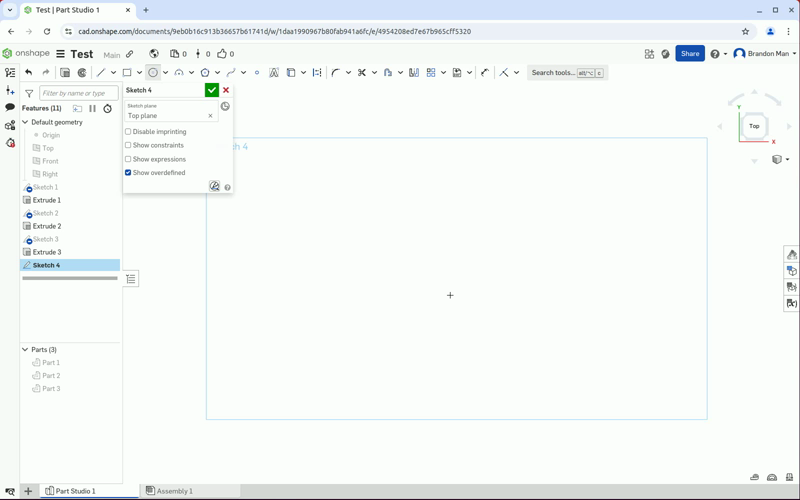
click(450, 294)
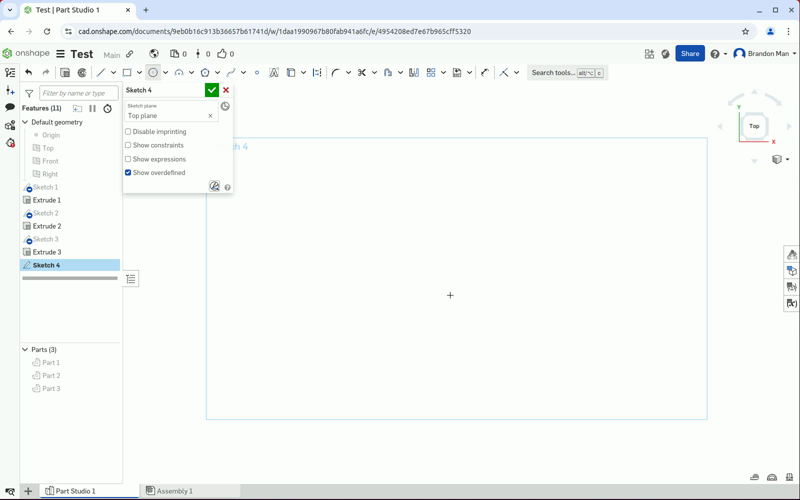
key_up(shift)
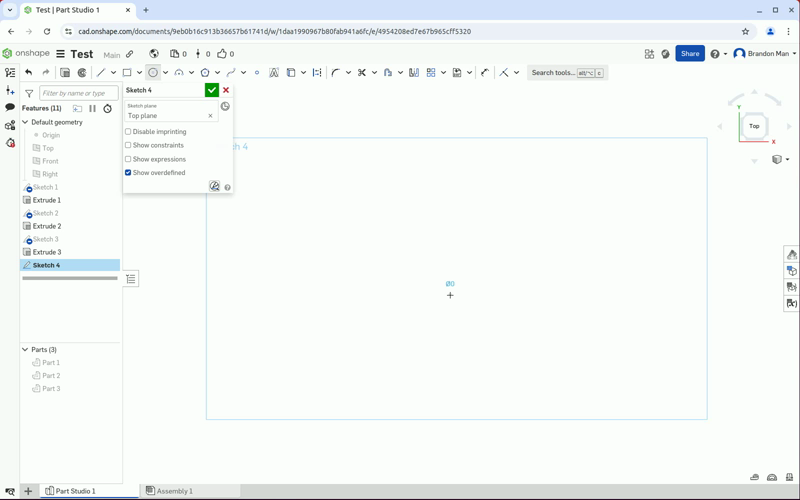
mouse_move(452, 294)
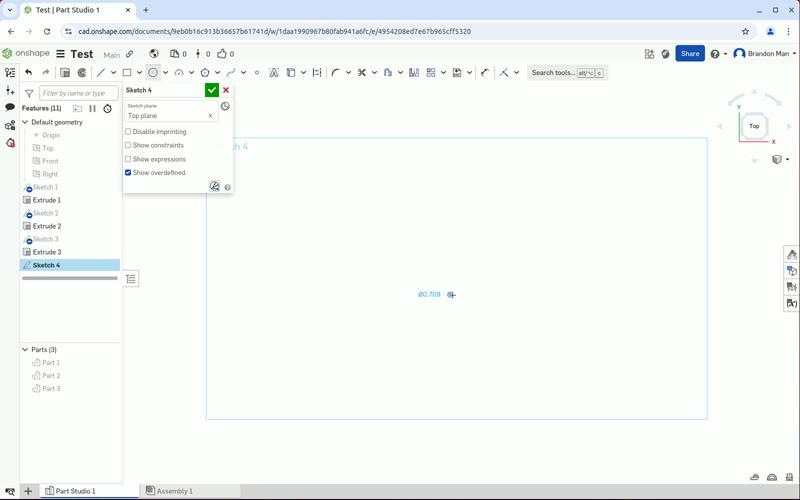
scroll(6)
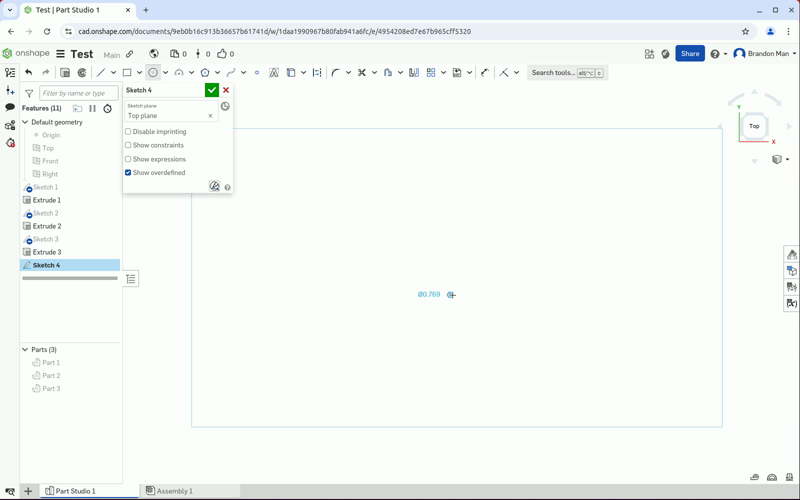
scroll(6)
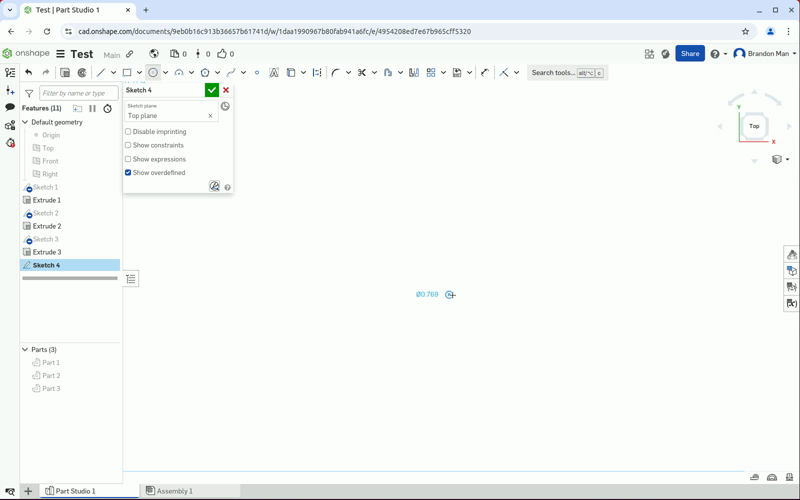
scroll(6)
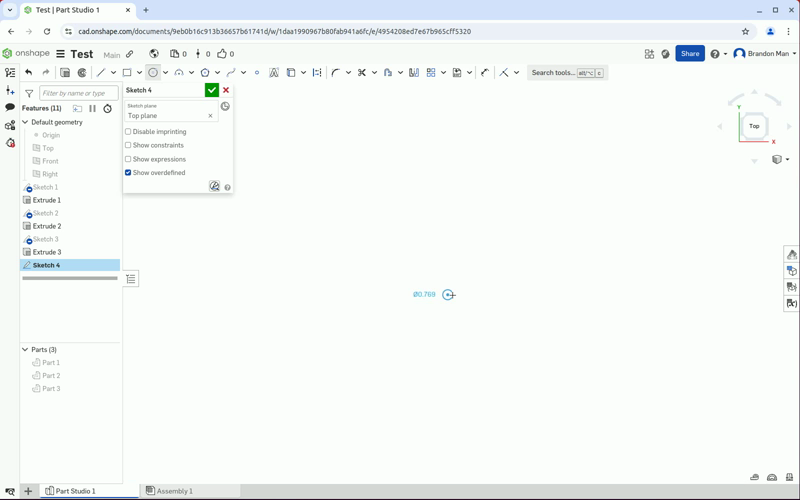
scroll(6)
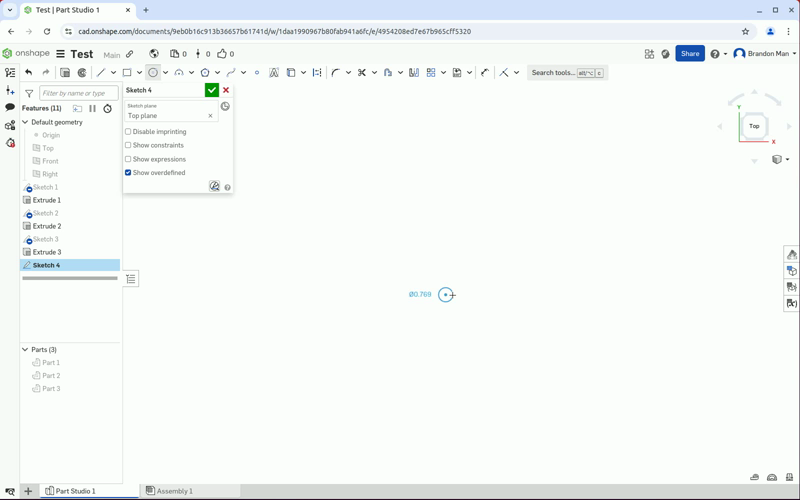
scroll(6)
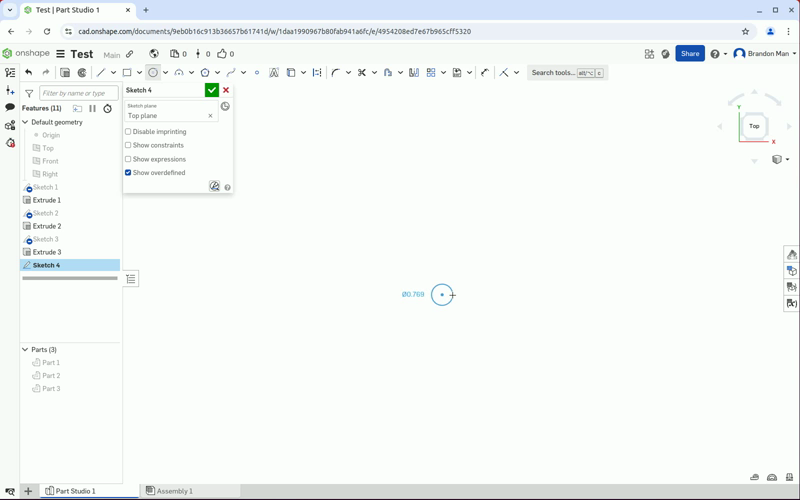
scroll(6)
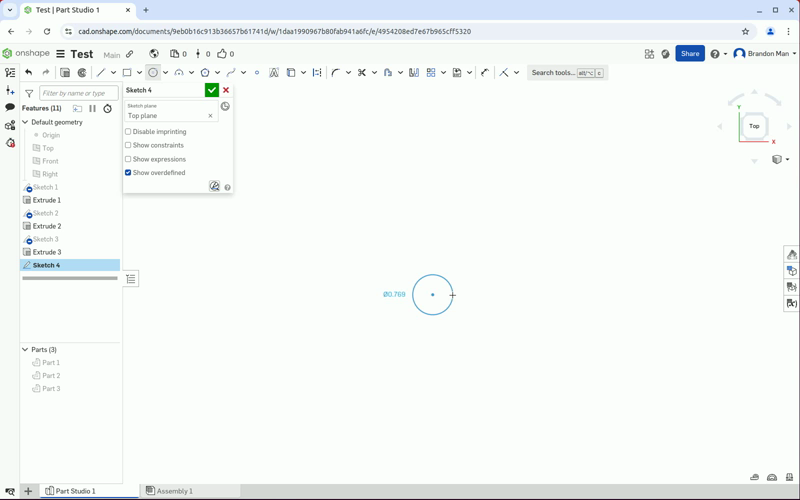
scroll(6)
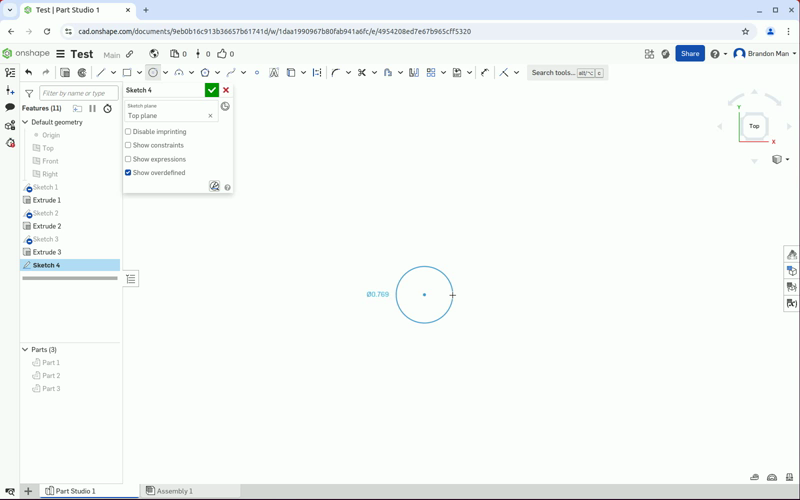
click(452, 294)
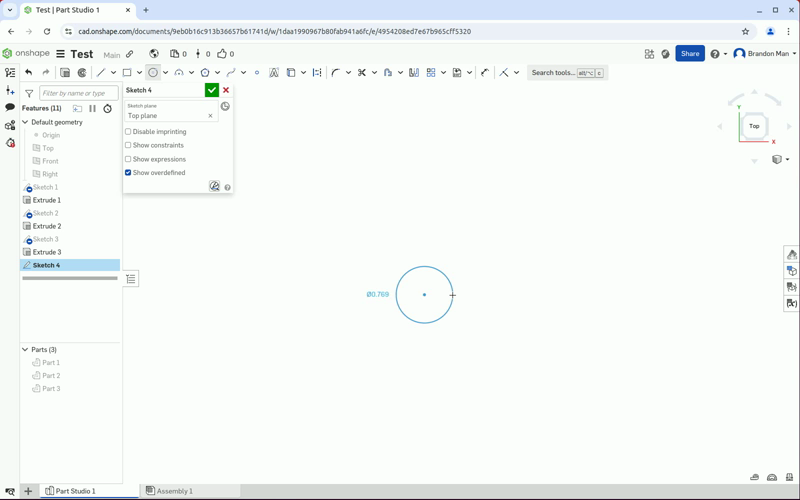
scroll(-6)
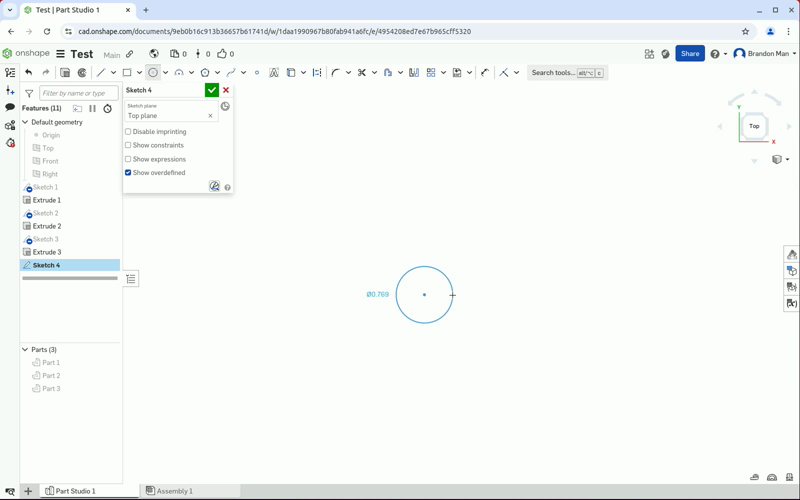
scroll(-6)
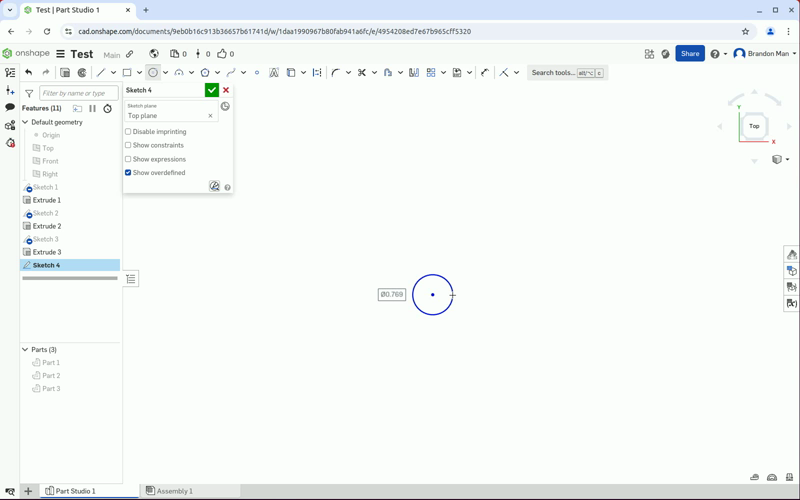
scroll(-6)
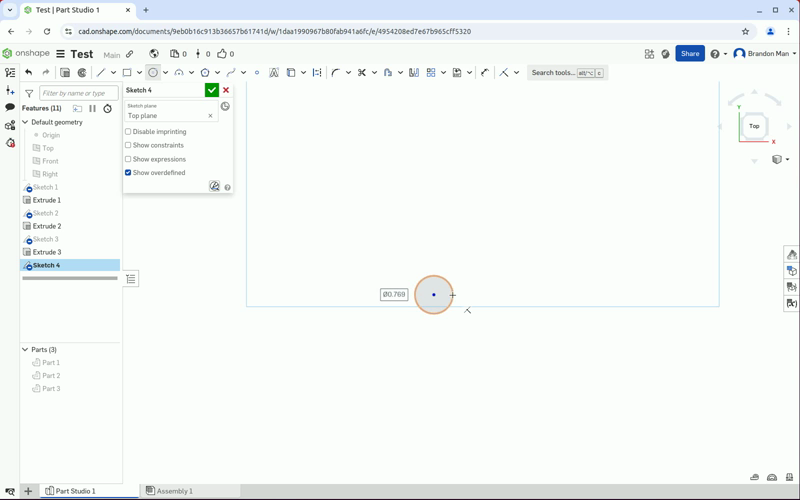
scroll(-6)
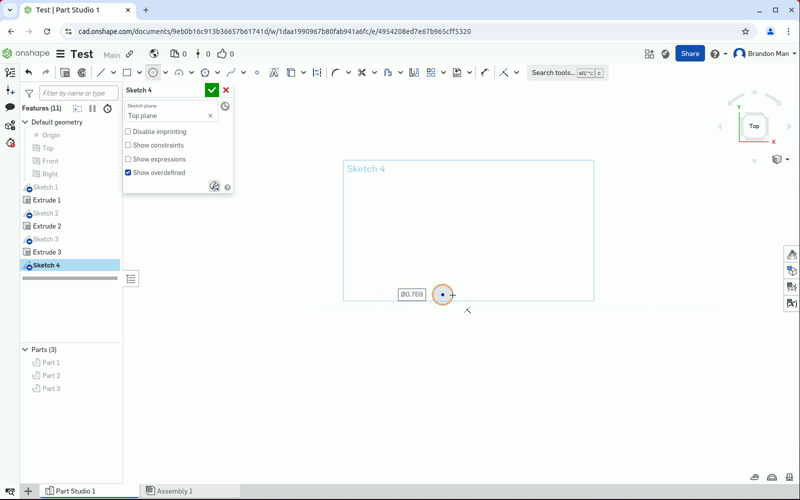
scroll(-6)
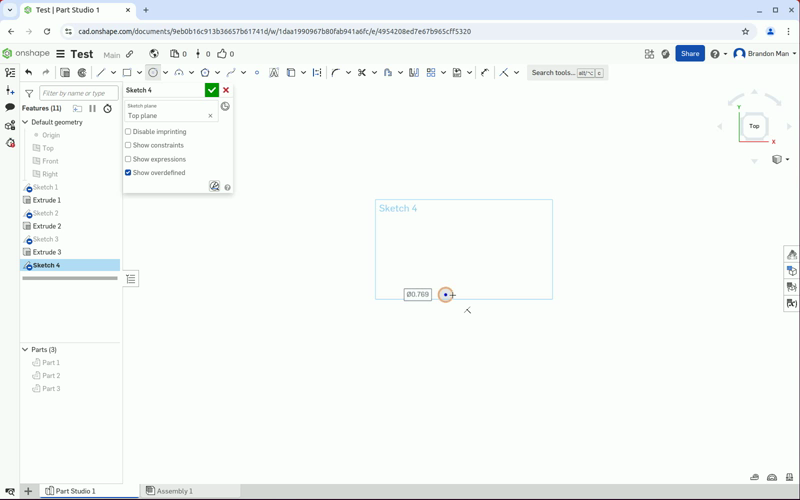
scroll(-6)
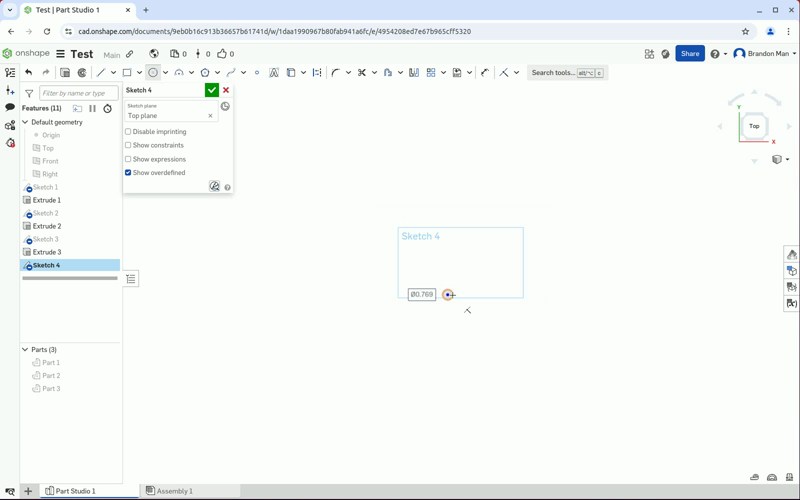
scroll(-6)
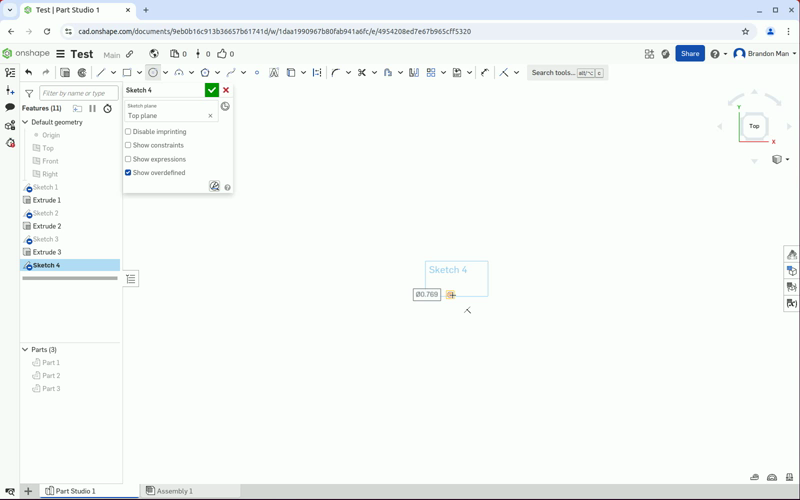
key(esc)
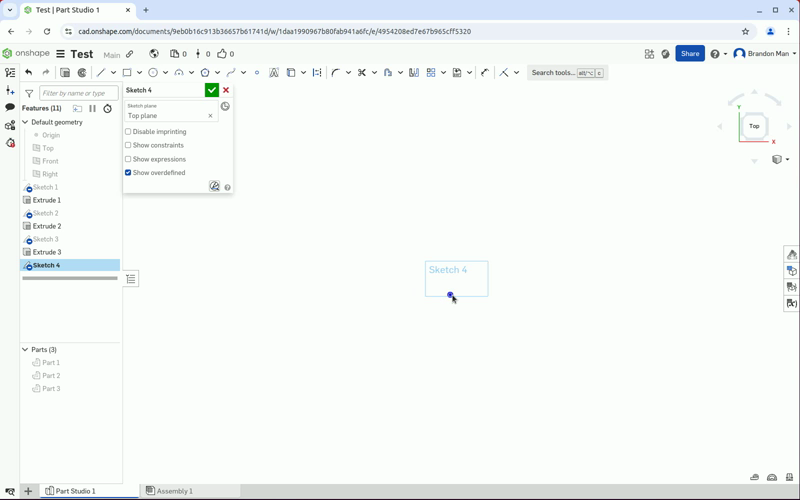
mouse_move(449, 294)
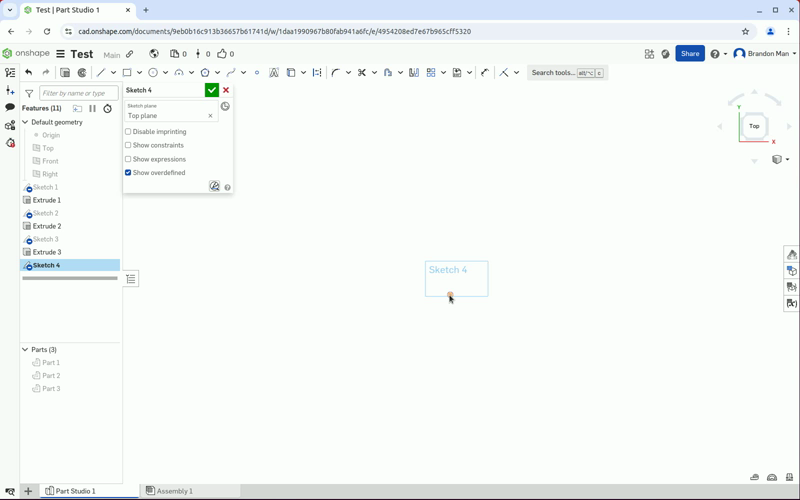
scroll(6)
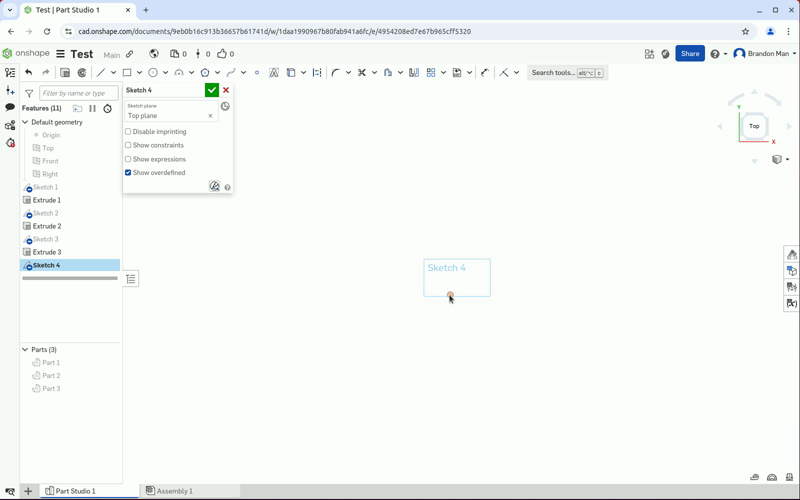
scroll(6)
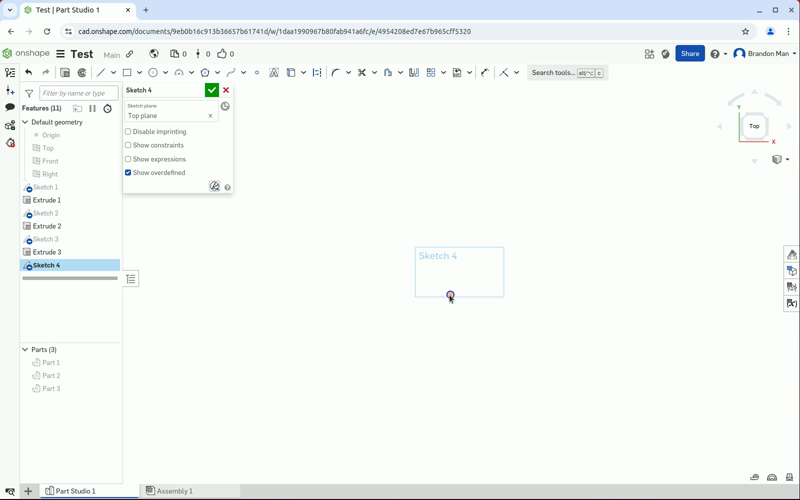
scroll(6)
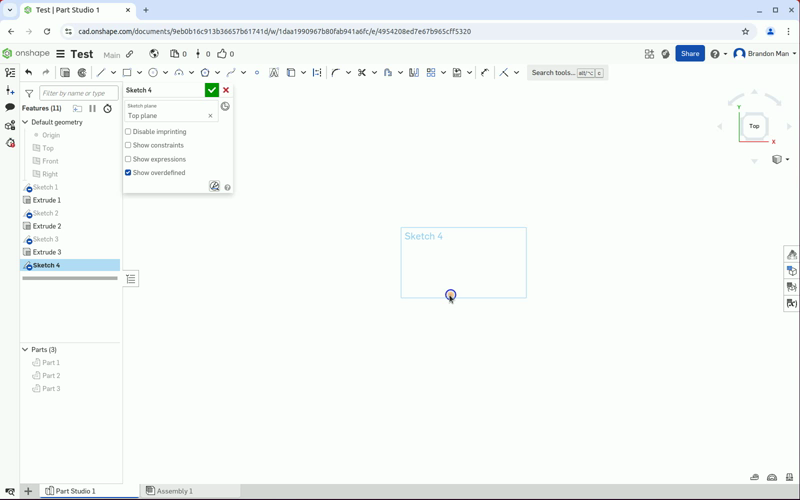
scroll(6)
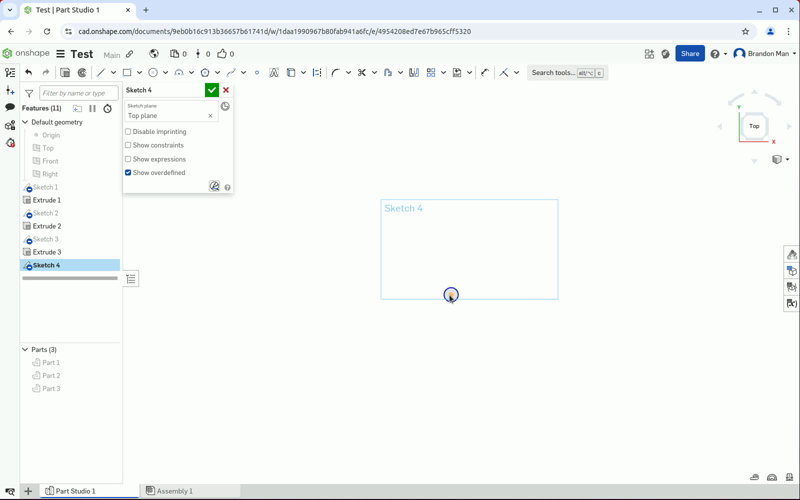
scroll(6)
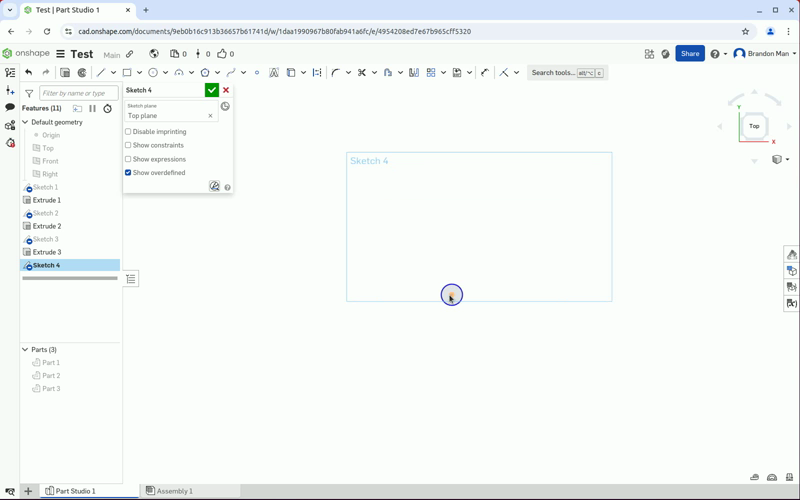
scroll(6)
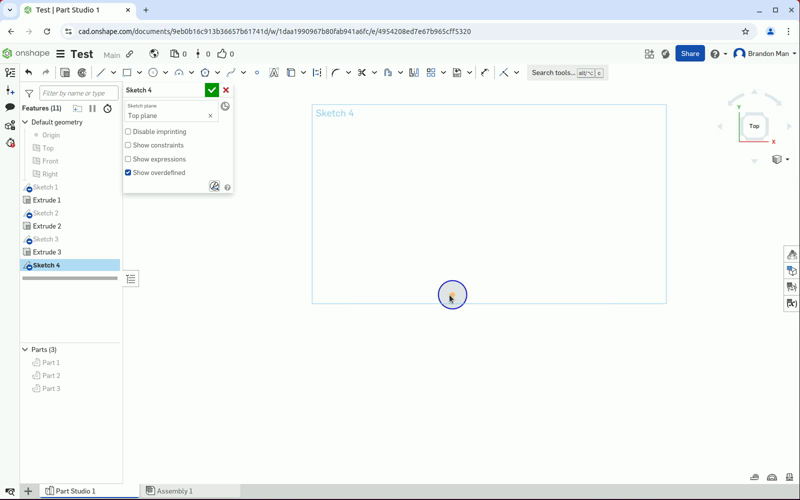
scroll(6)
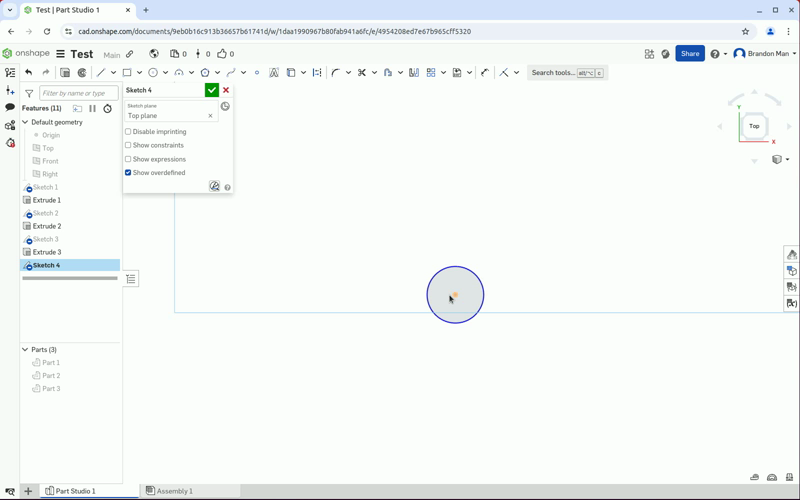
click(449, 294)
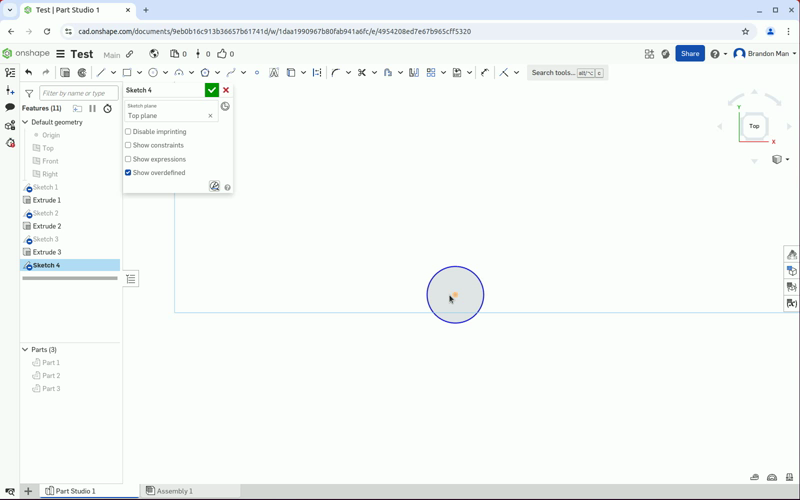
scroll(-6)
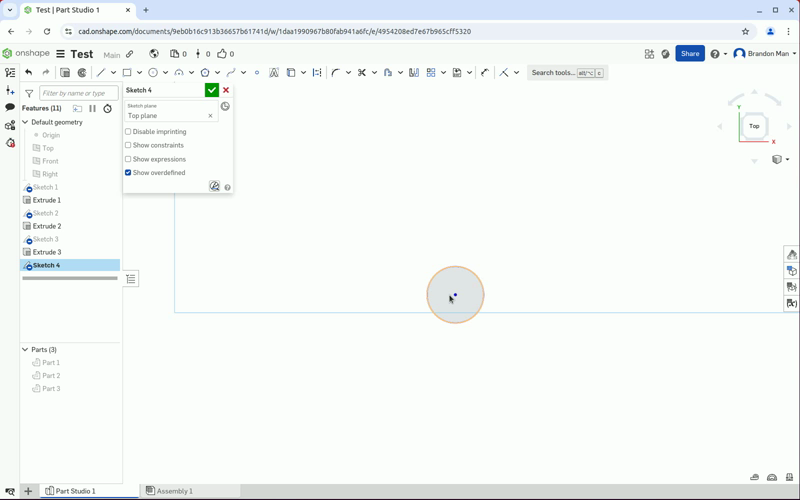
scroll(-6)
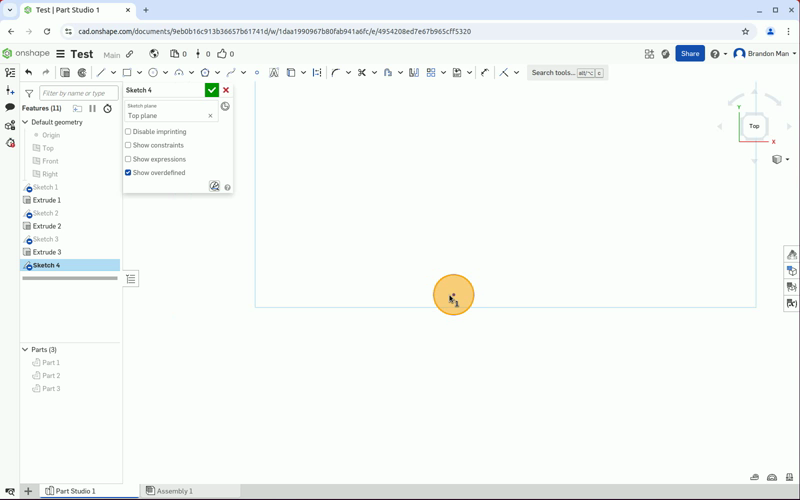
scroll(-6)
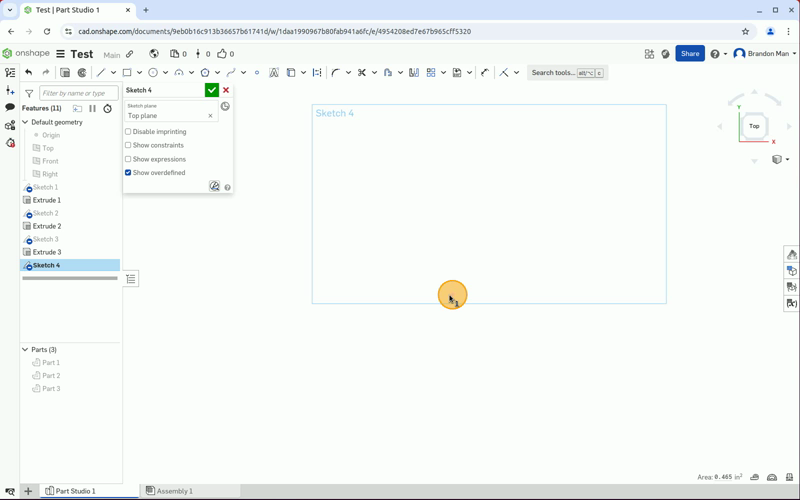
scroll(-6)
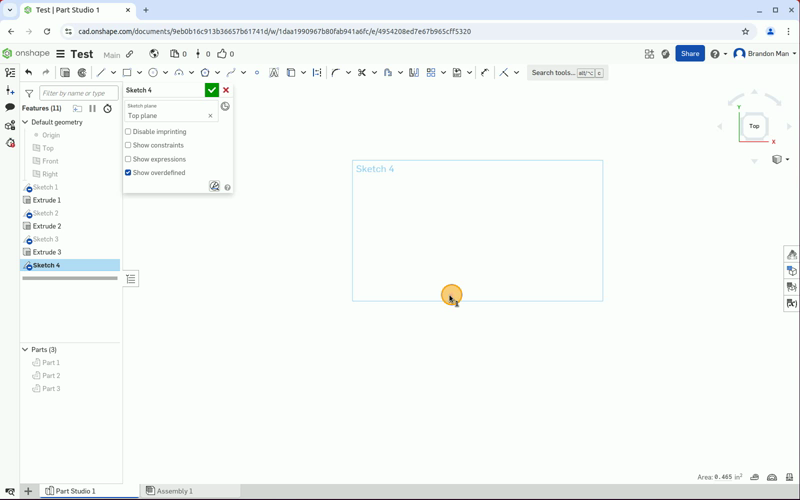
scroll(-6)
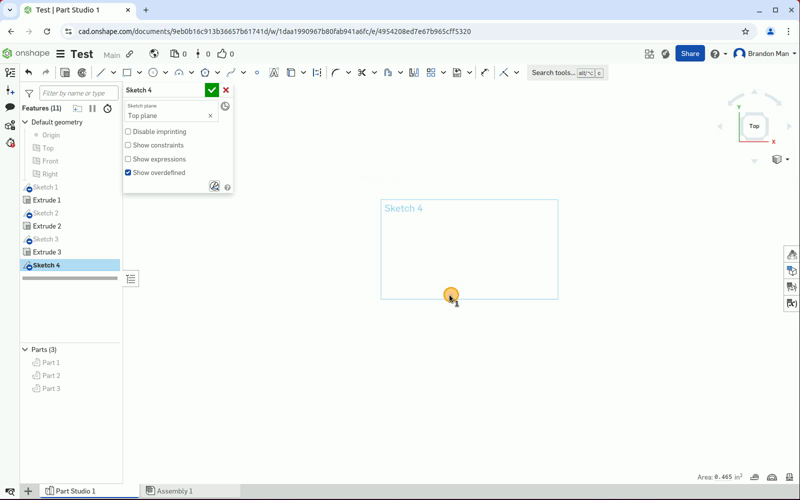
scroll(-6)
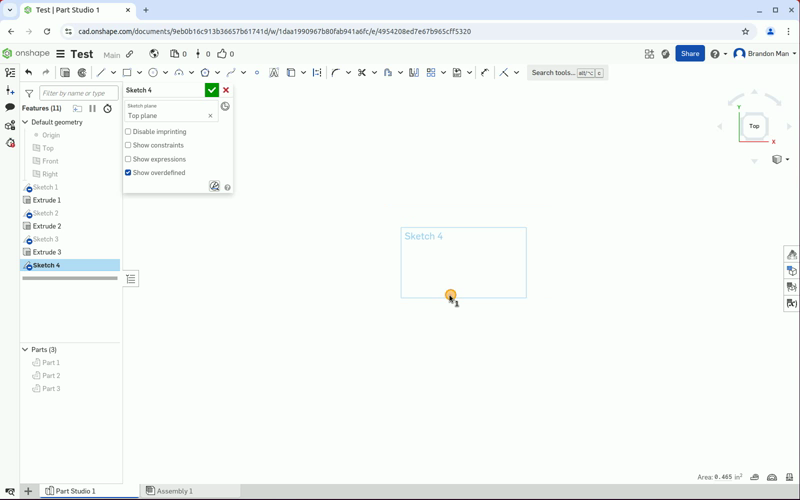
scroll(-6)
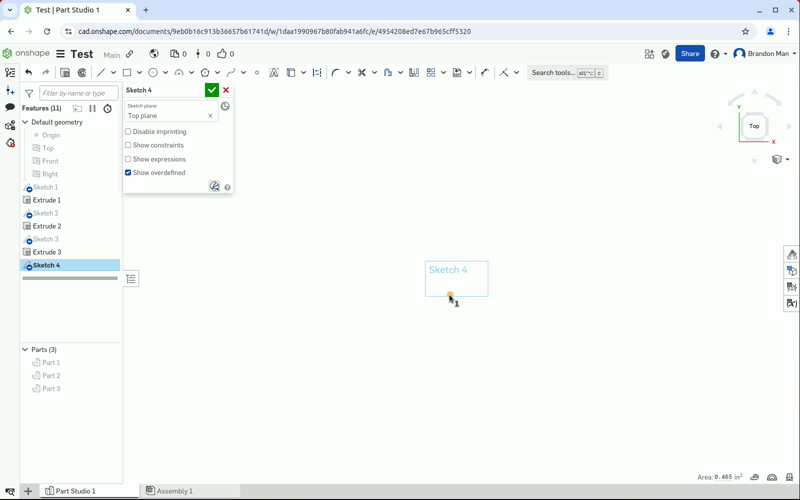
mouse_move(73, 352)
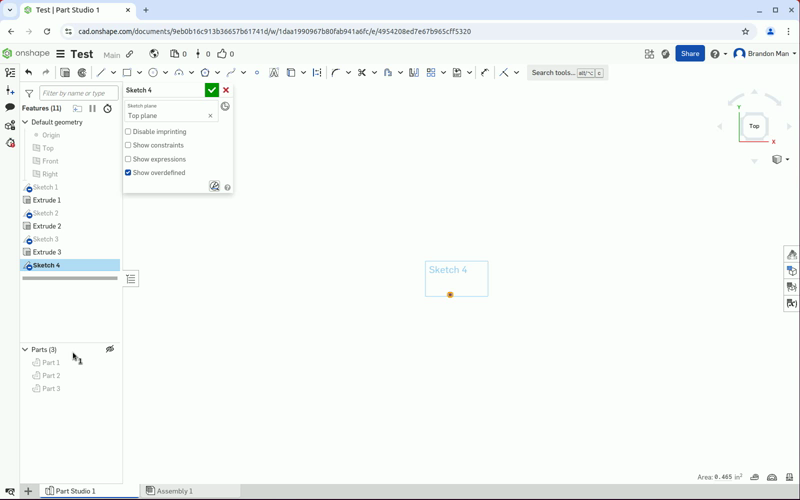
key(shift+y)
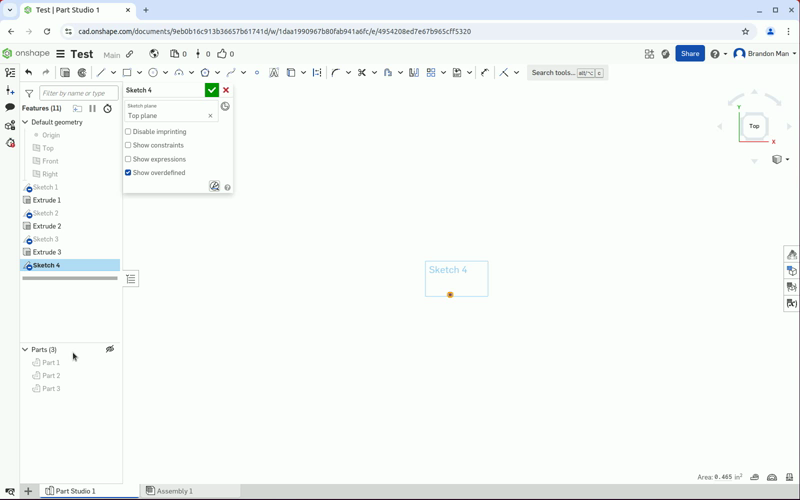
key(shift+e)
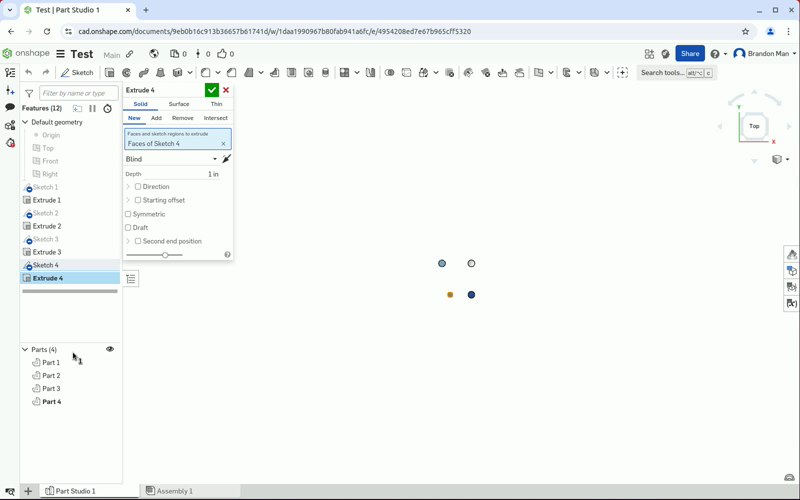
mouse_move(143, 106)
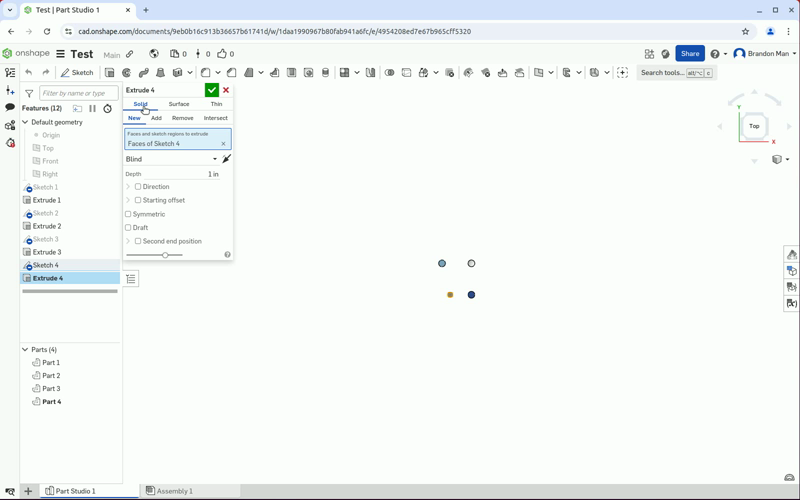
click(143, 106)
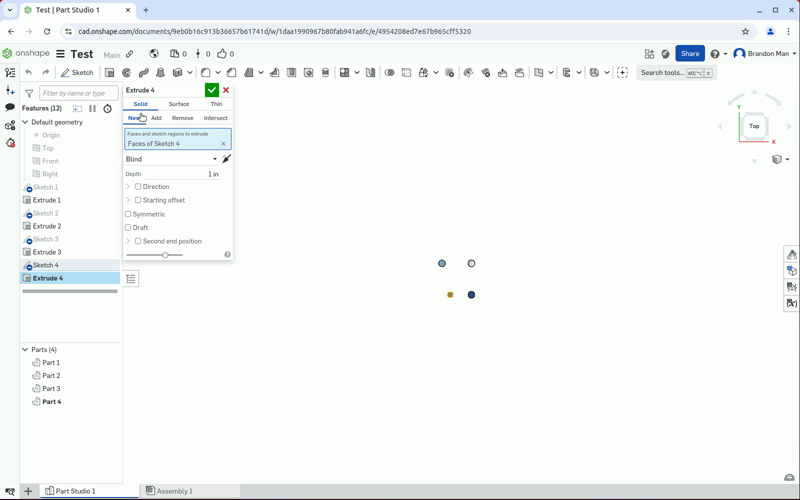
mouse_move(137, 120)
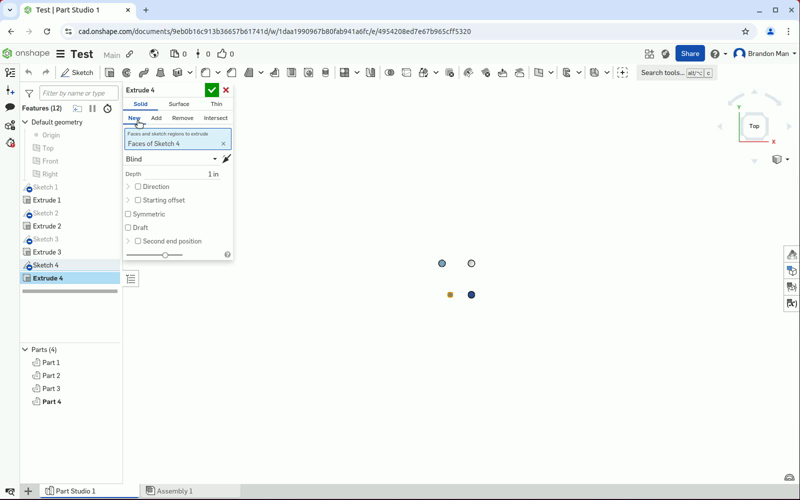
click(137, 120)
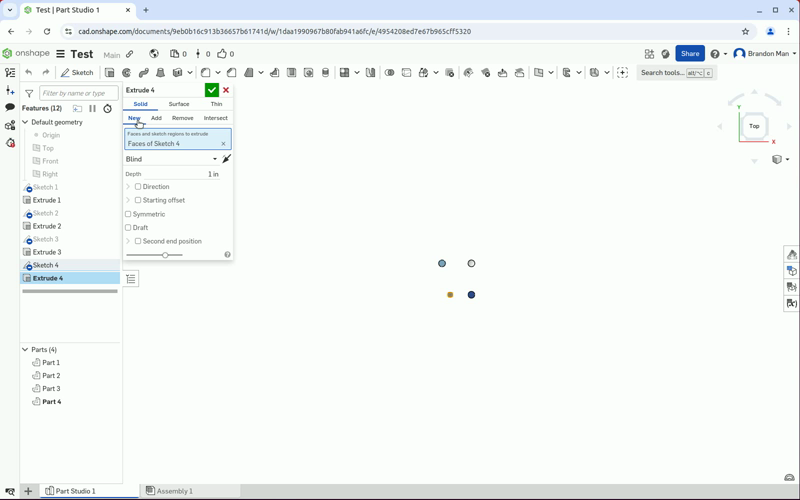
key(tab, 4)
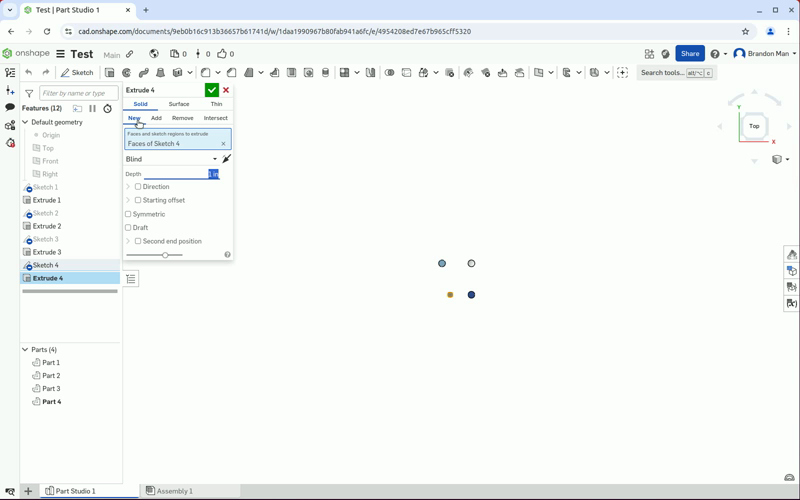
text(23.108)
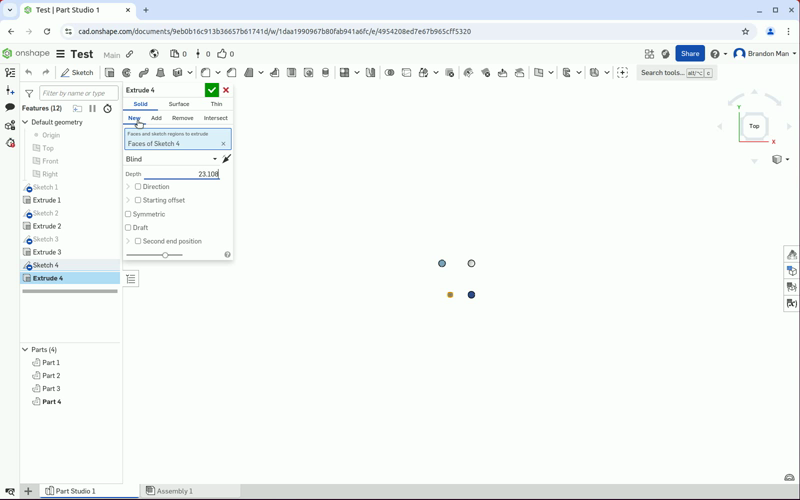
key(enter)
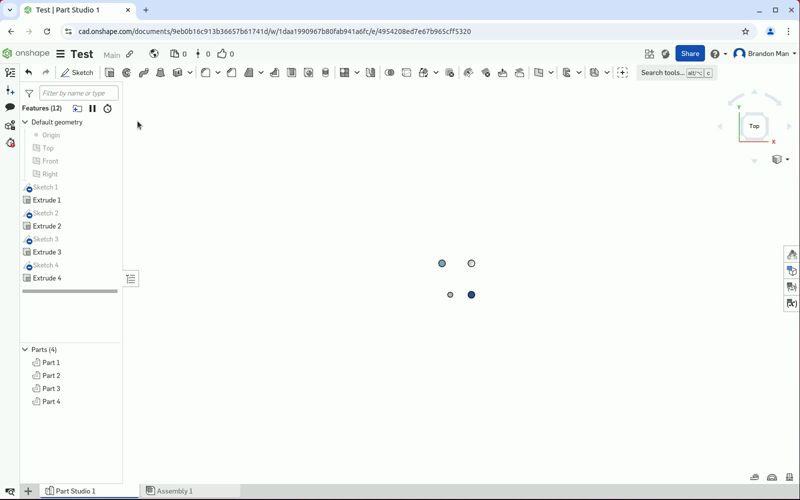
key(shift+h)
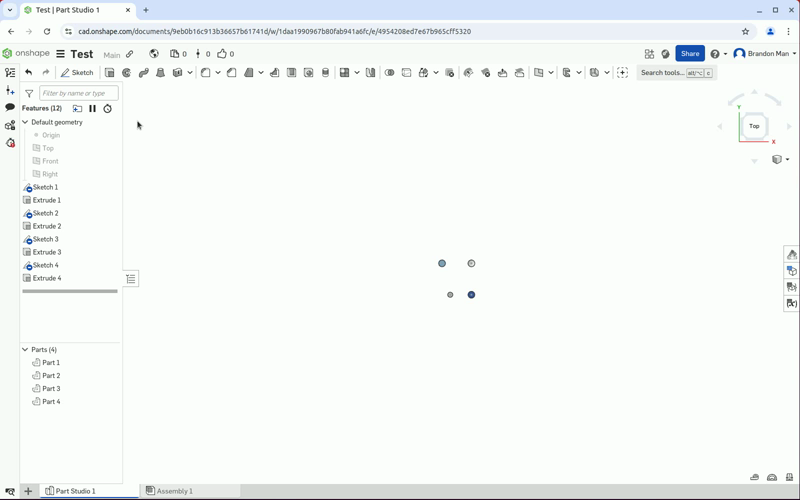
key(shift+h)
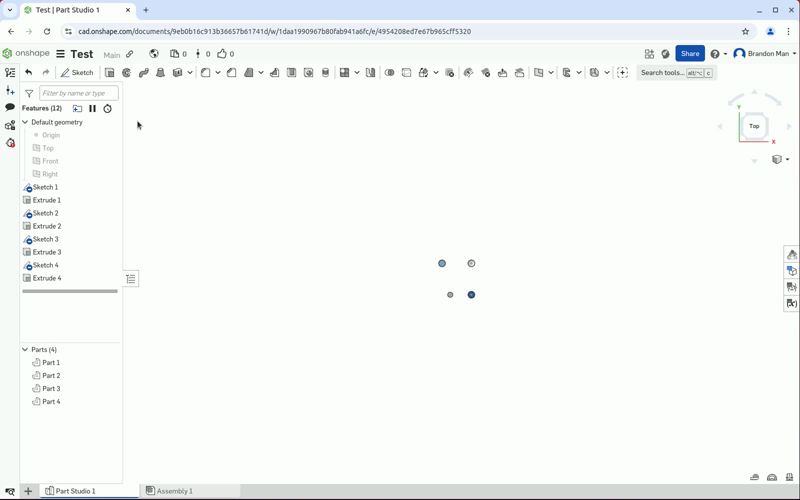
key(shift+7)
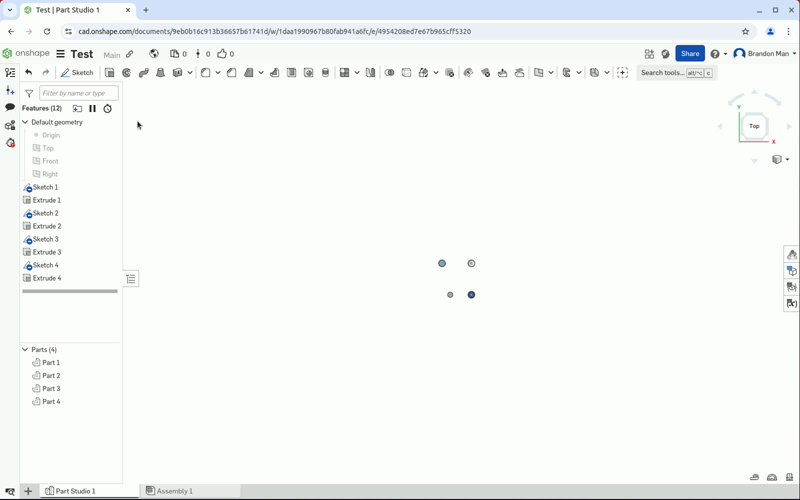
key(up, 3)
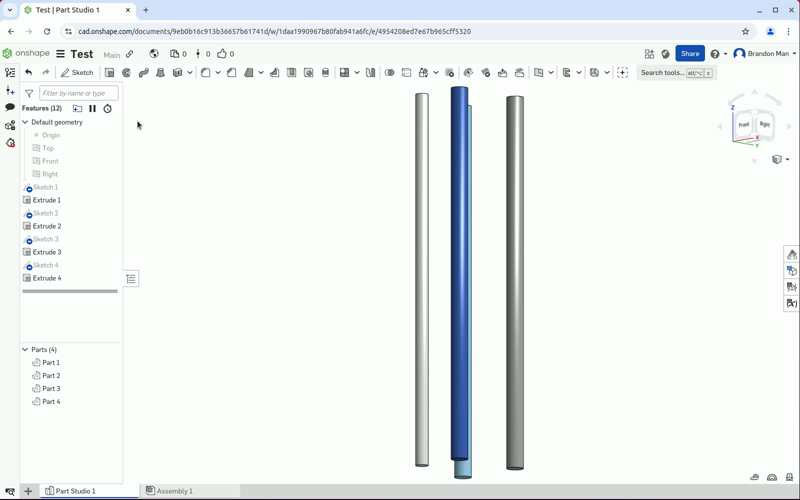
key(left, 3)
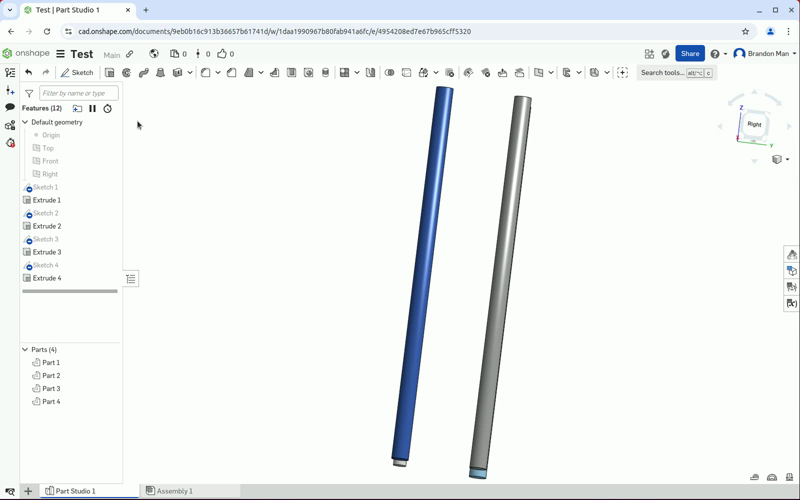
key(right, 3)
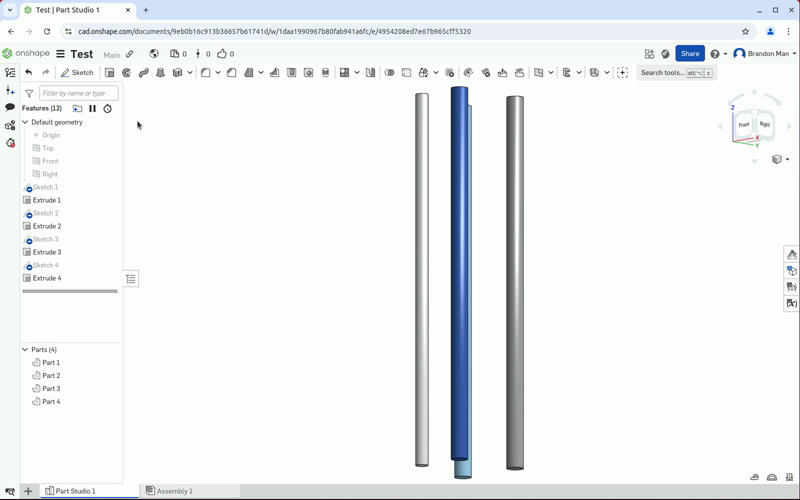
key(down, 3)
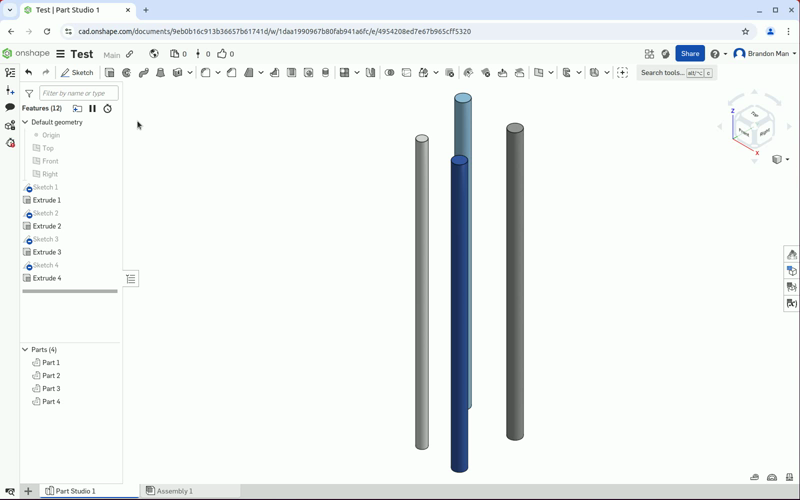
mouse_move(73, 189)
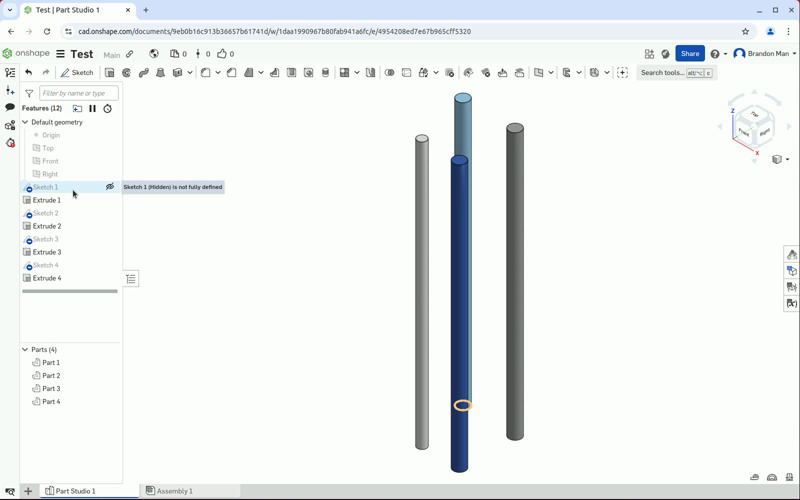
click(73, 189)